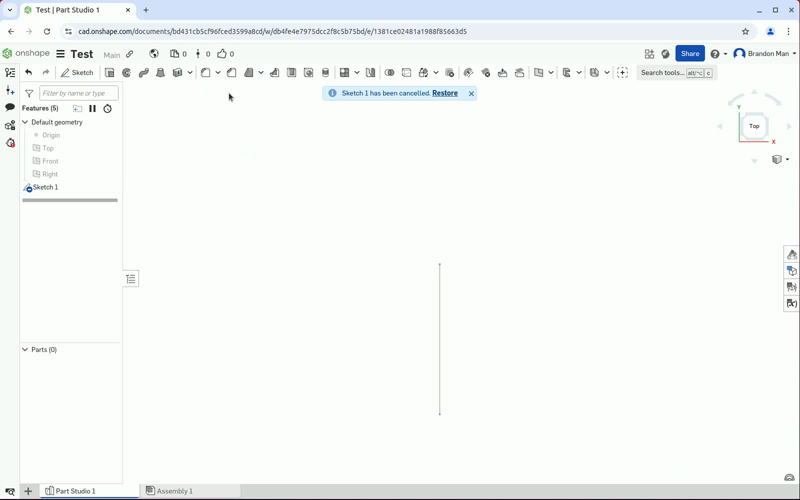
key(shift+h)
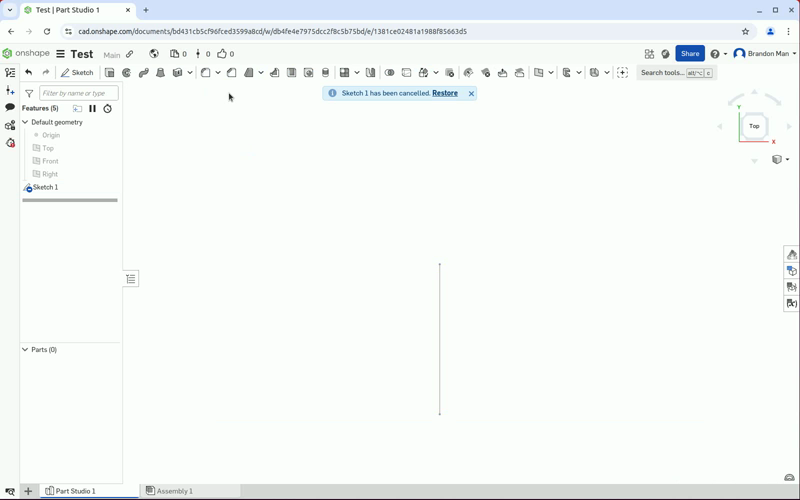
key(shift+s)
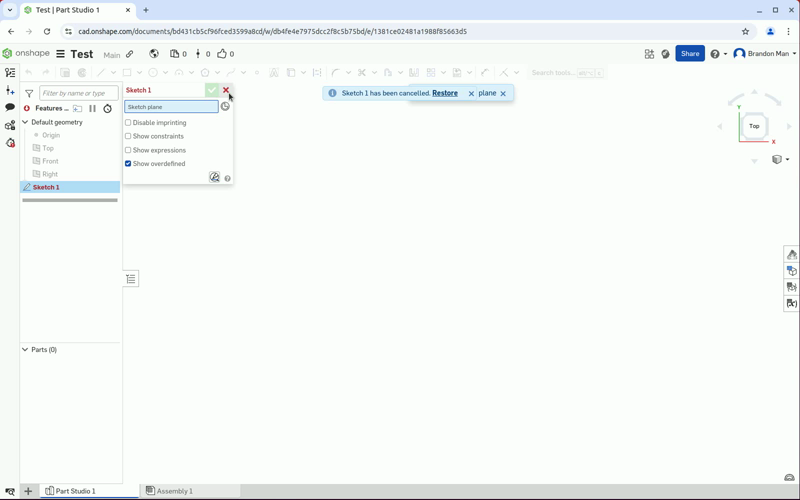
mouse_move(73, 150)
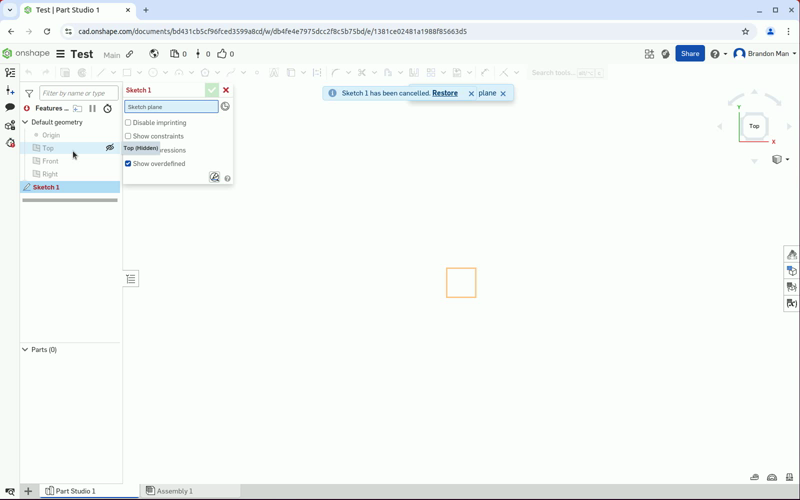
click(73, 150)
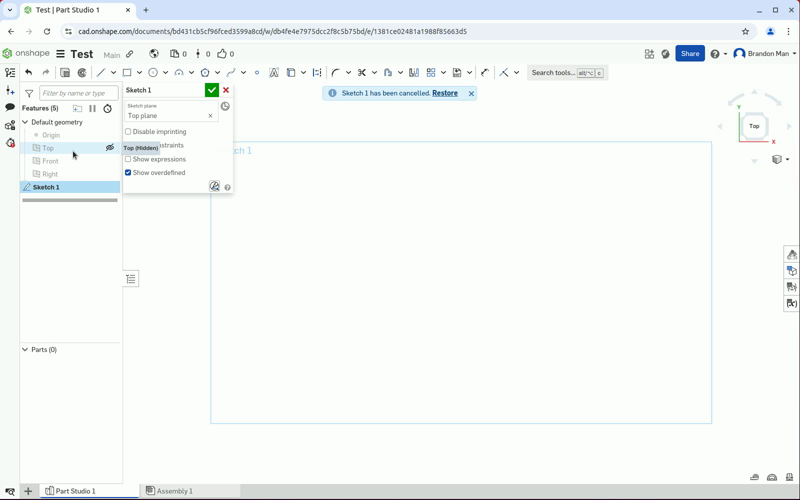
mouse_move(73, 352)
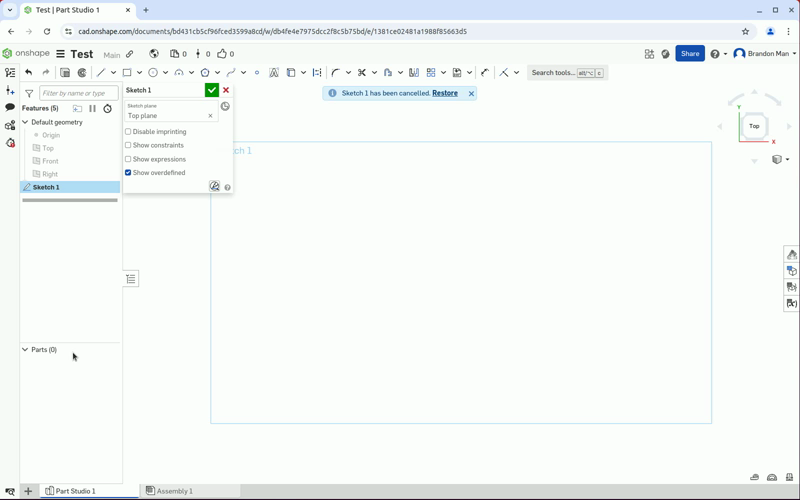
key(y)
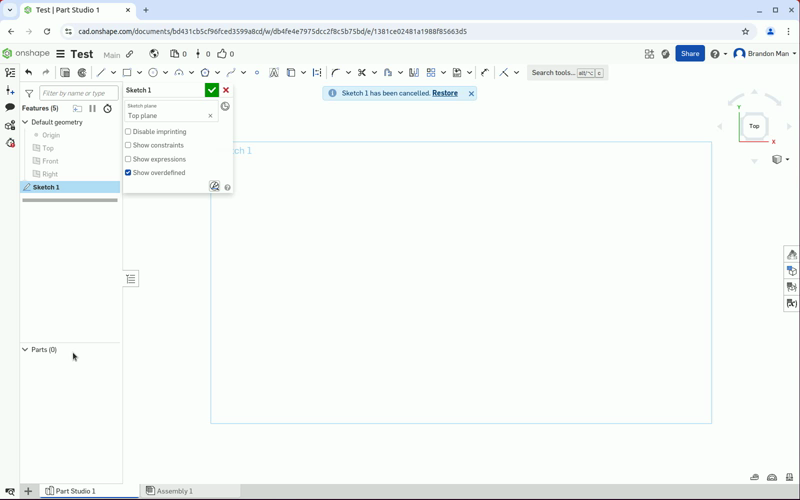
key(l)
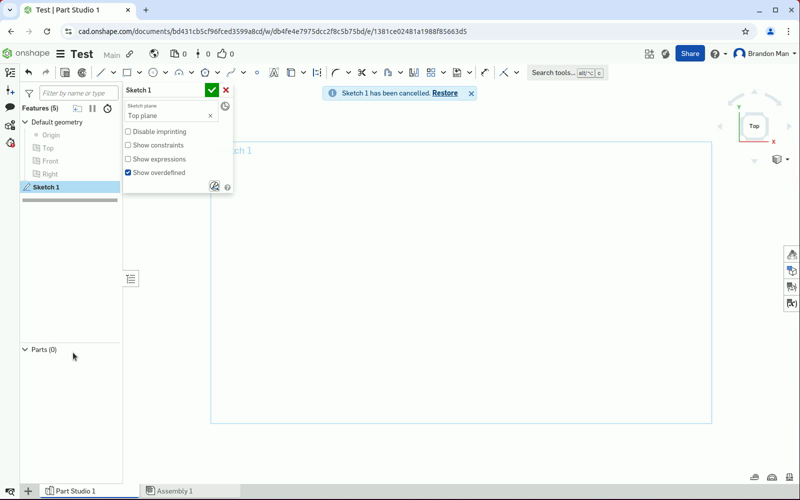
key_down(shift)
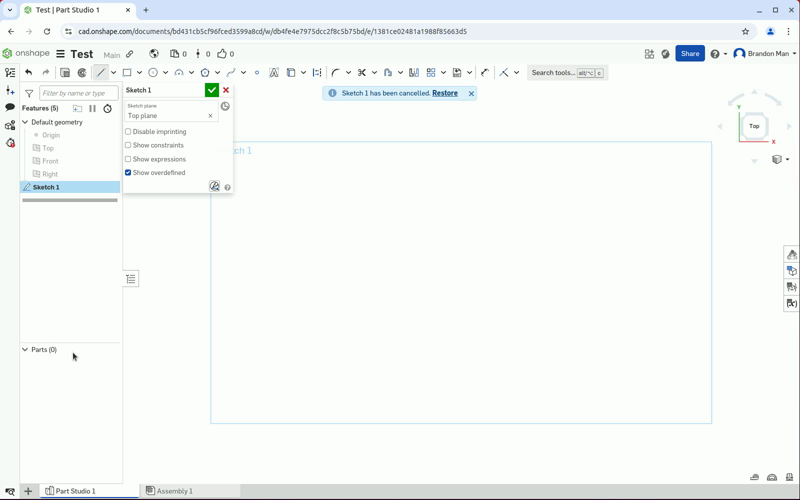
mouse_move(348, 378)
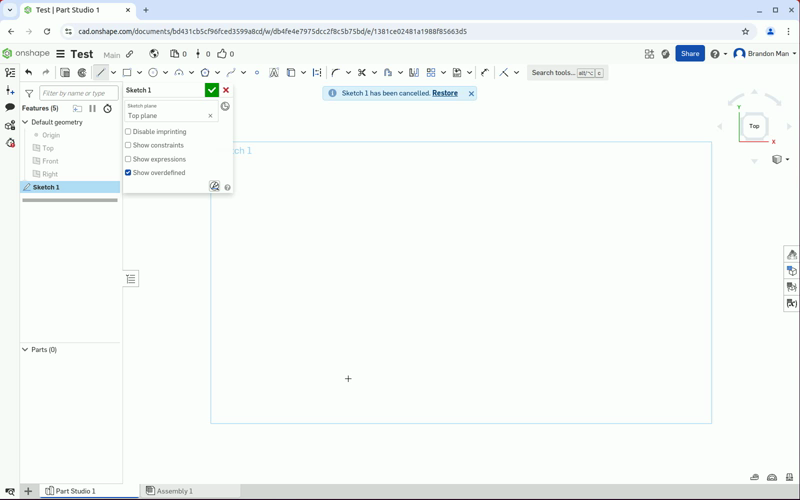
click(348, 378)
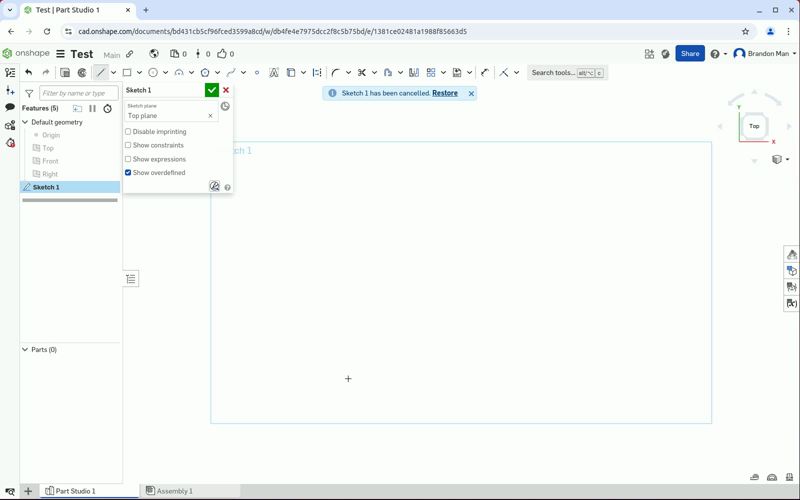
key_up(shift)
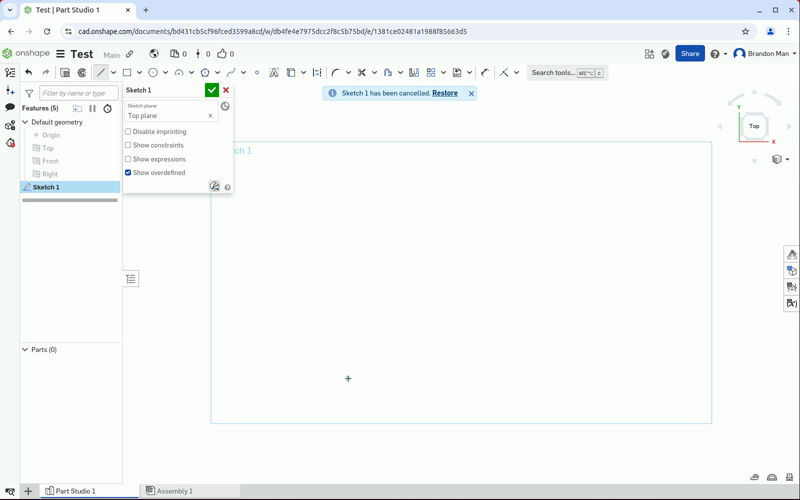
key_down(shift)
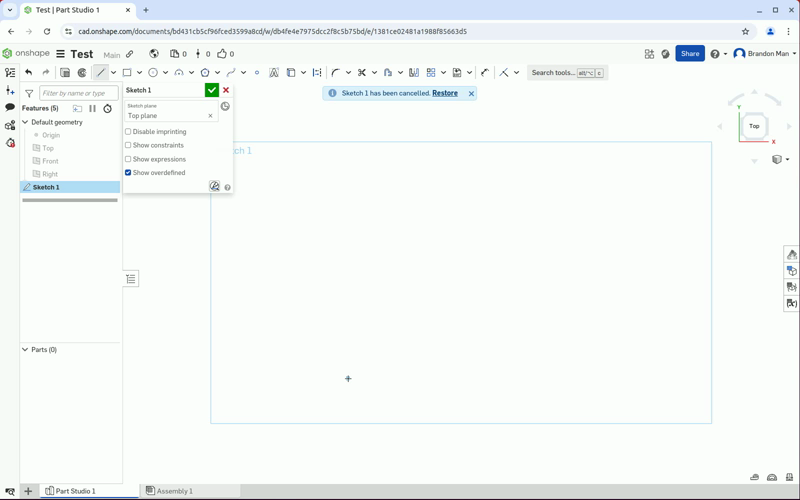
mouse_move(572, 378)
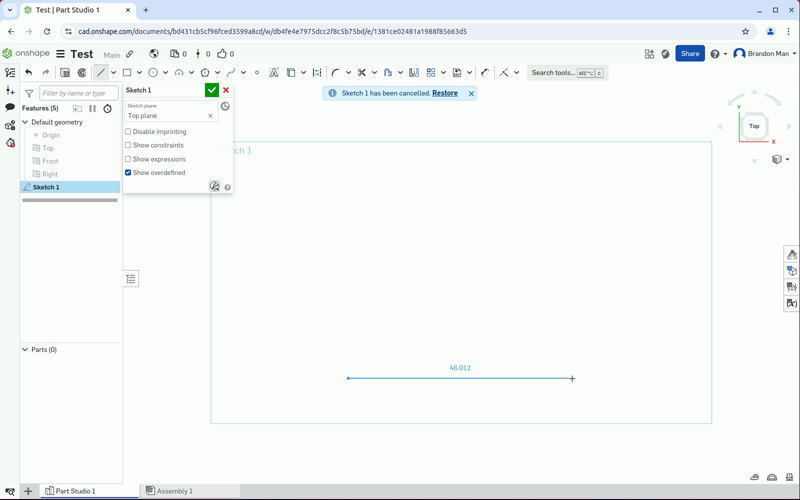
click(572, 378)
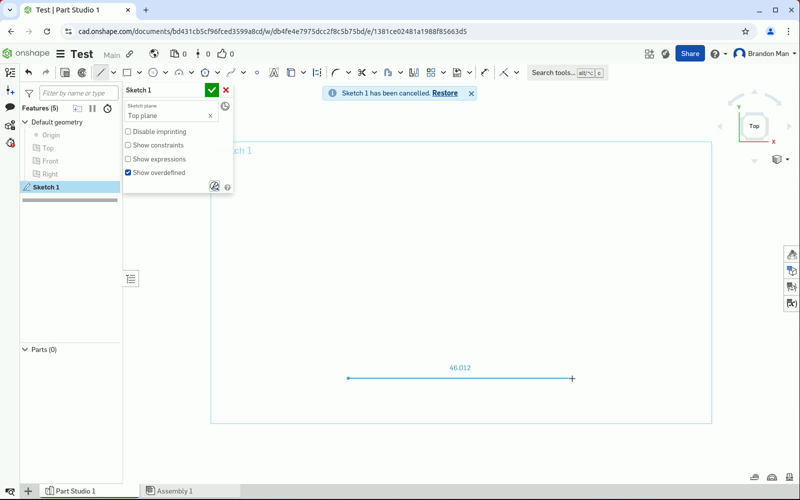
key_up(shift)
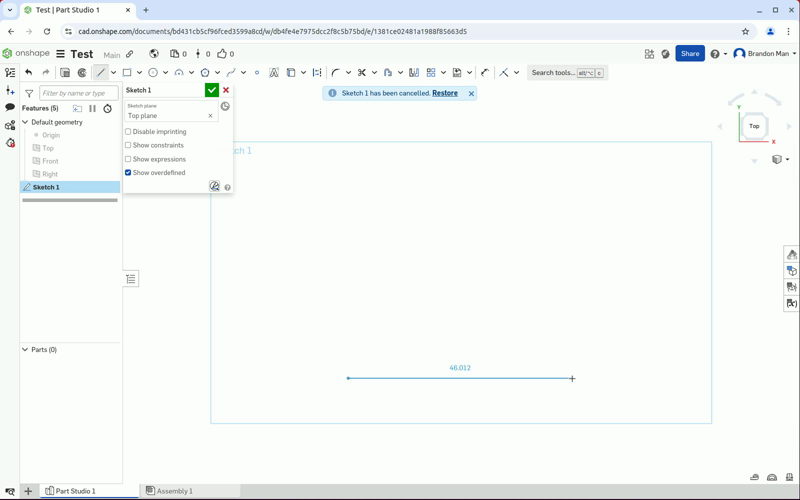
key_down(shift)
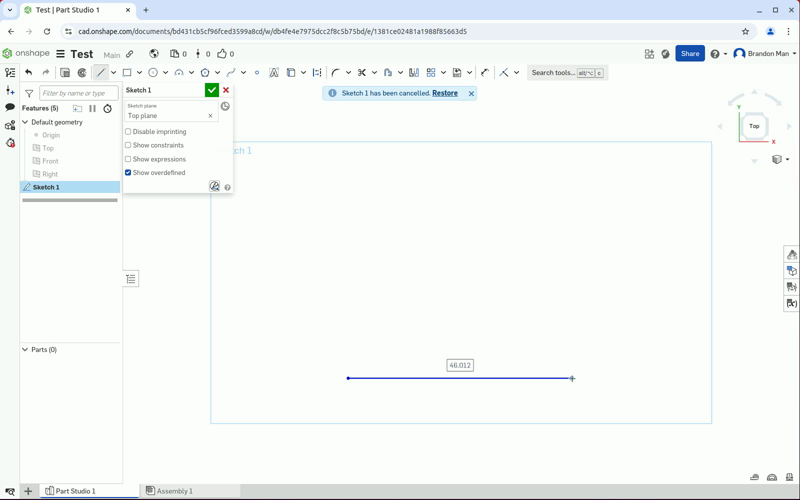
mouse_move(572, 189)
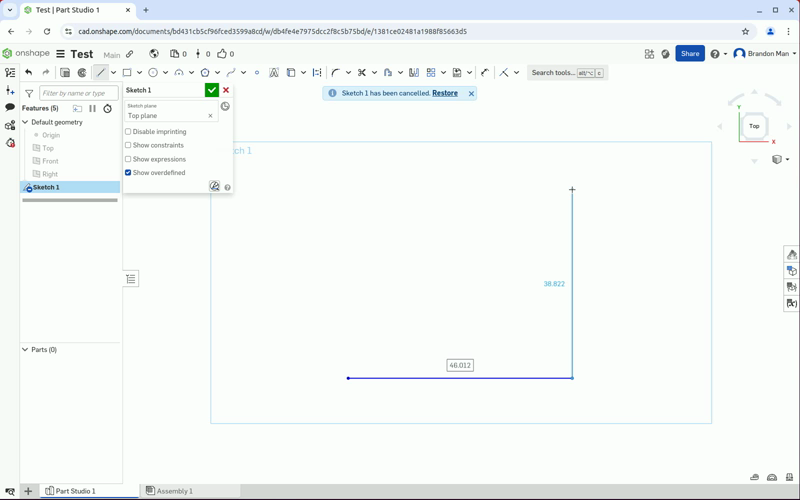
click(572, 189)
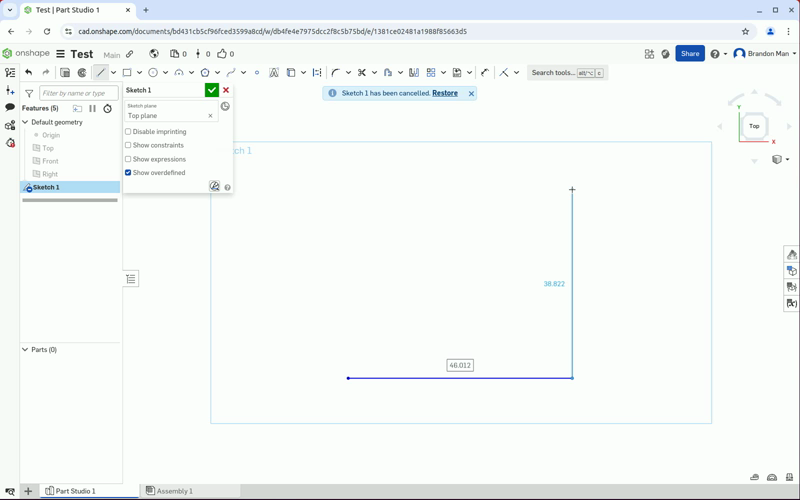
key_up(shift)
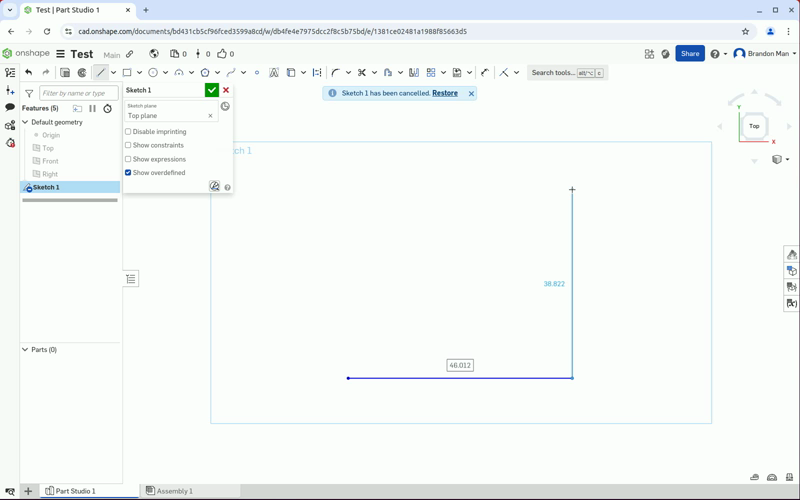
key_down(shift)
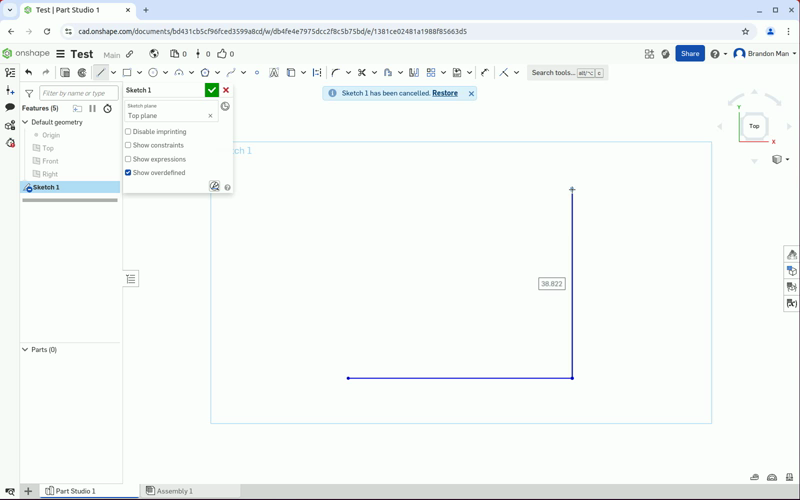
mouse_move(348, 189)
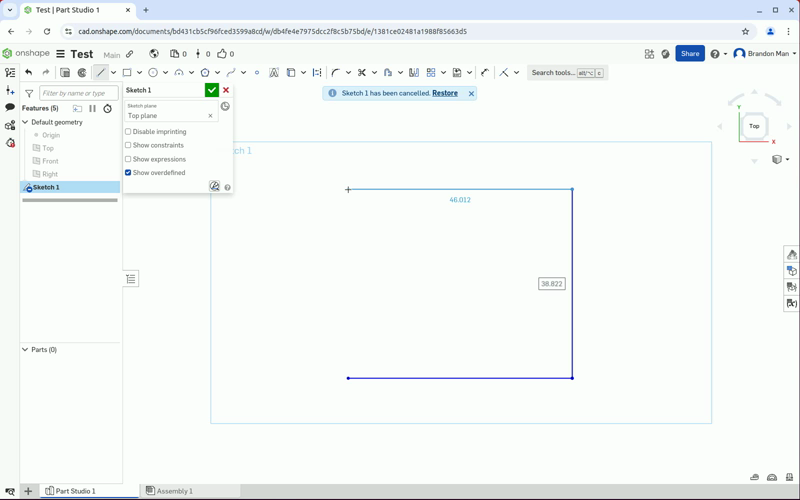
click(348, 189)
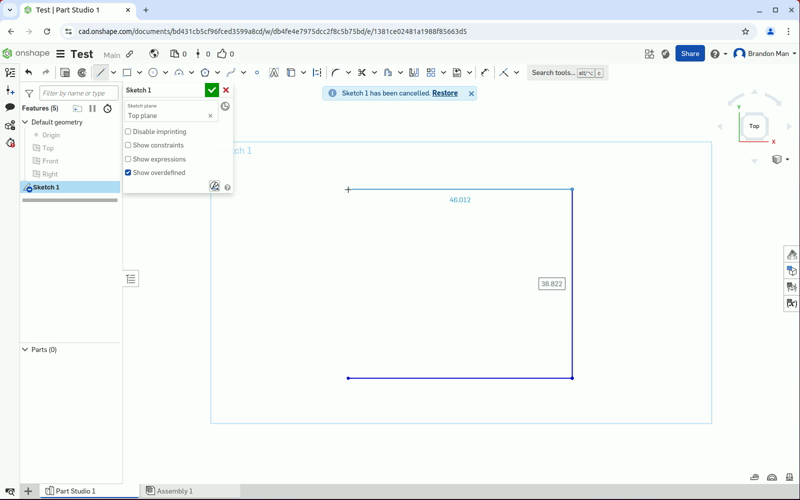
key_up(shift)
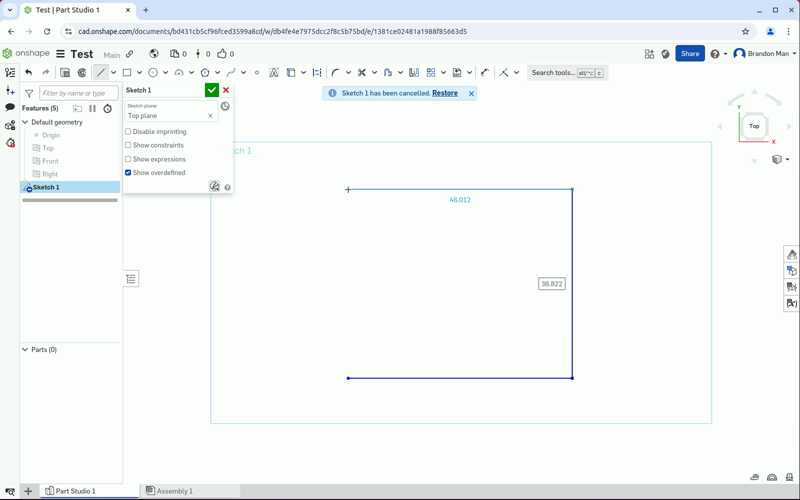
key_down(shift)
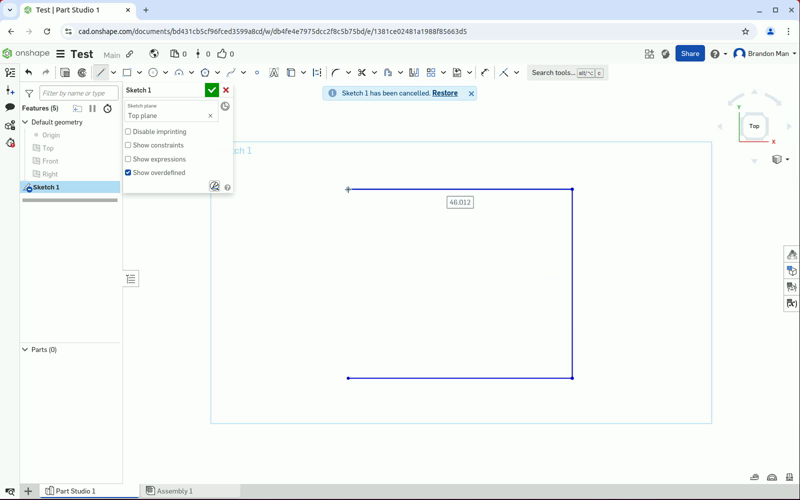
mouse_move(348, 378)
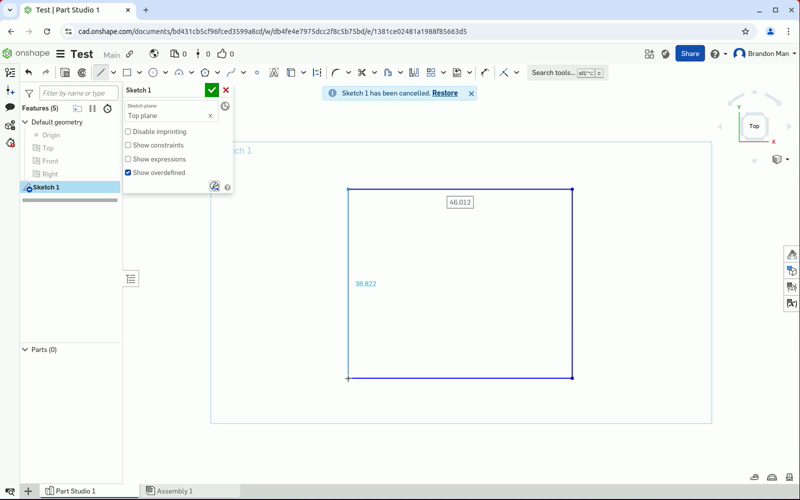
key_up(shift)
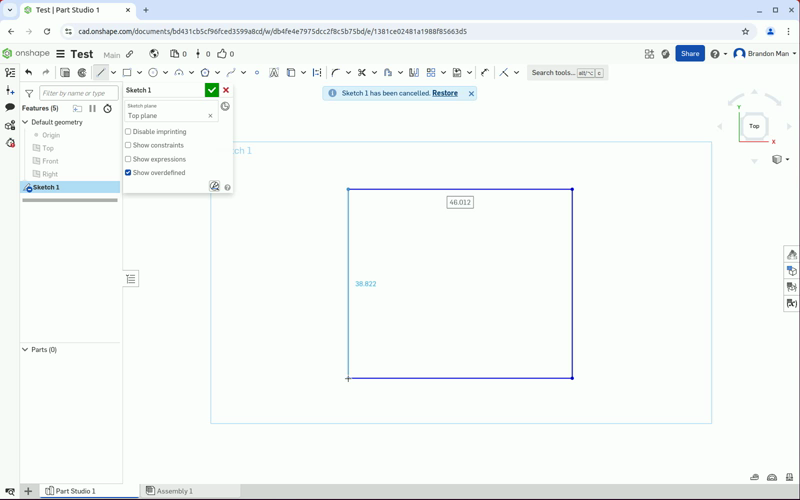
click(348, 378)
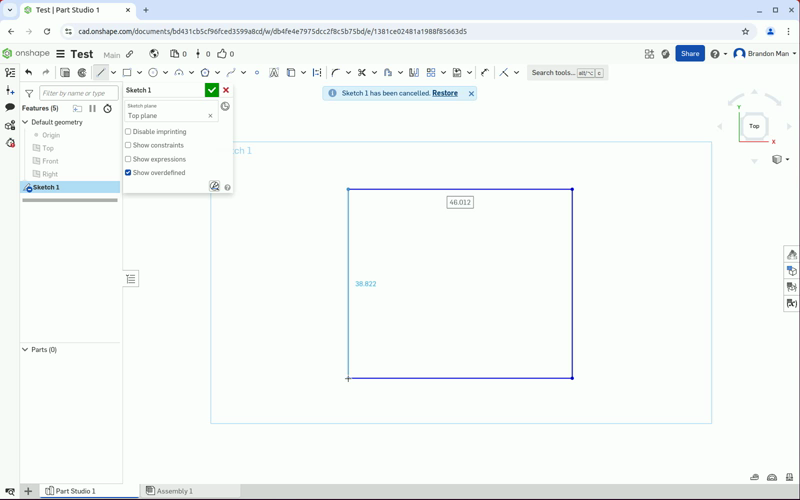
key(esc)
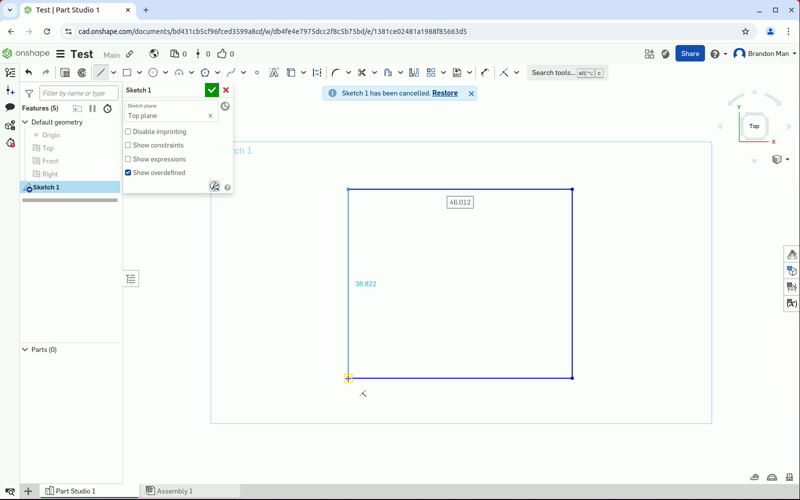
key(c)
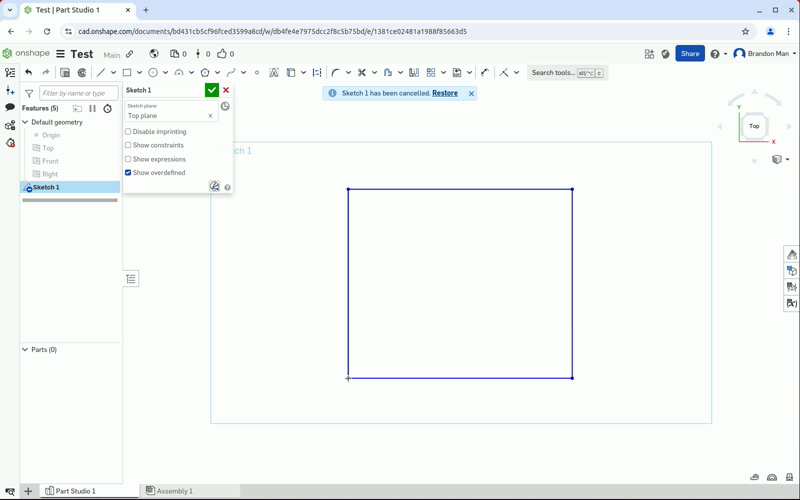
key_down(shift)
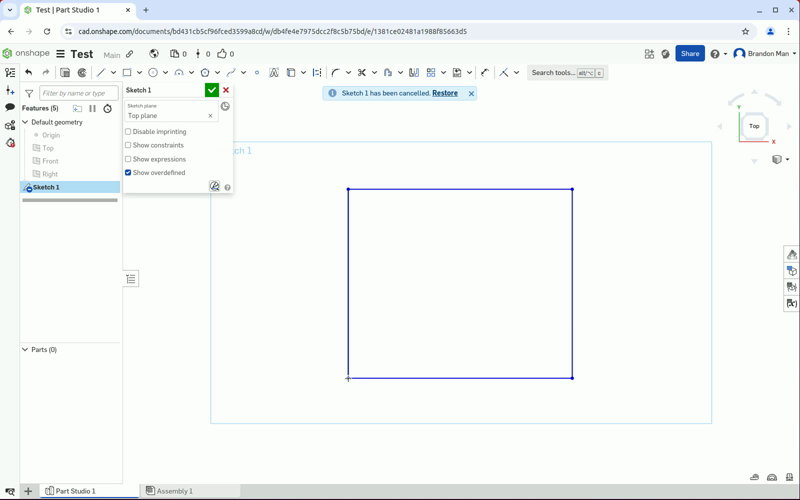
mouse_move(364, 361)
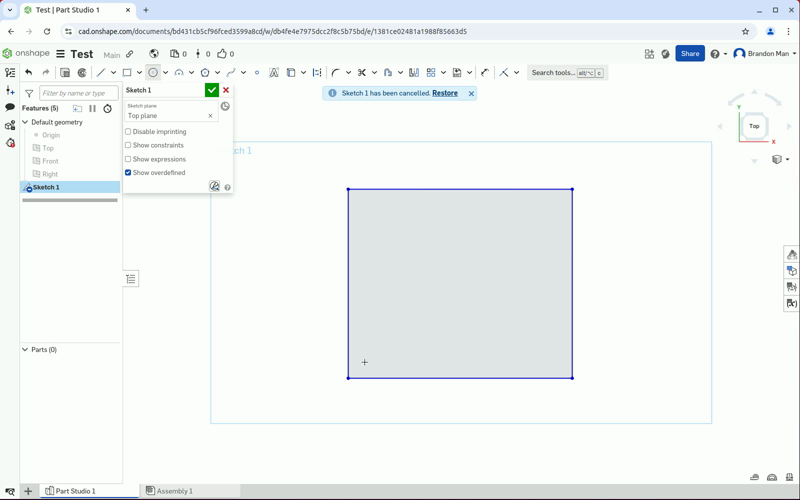
click(364, 361)
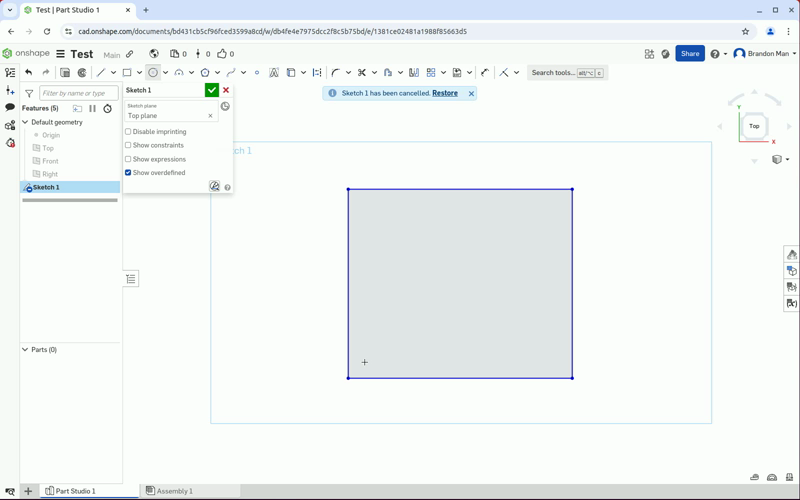
key_up(shift)
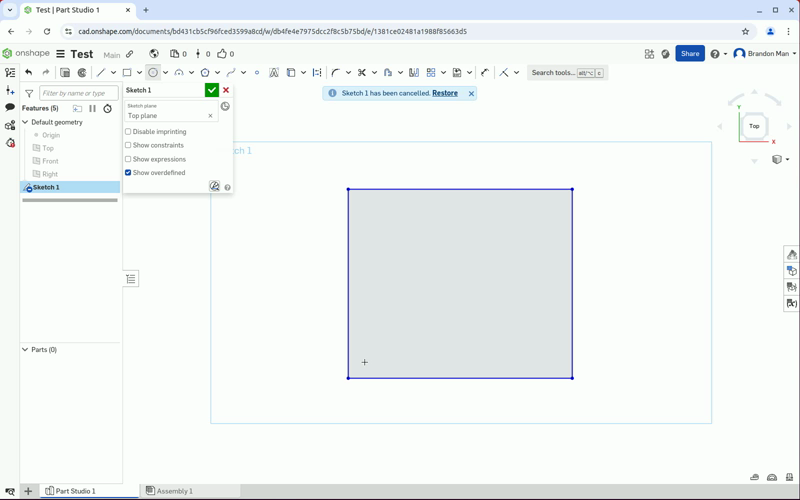
mouse_move(371, 361)
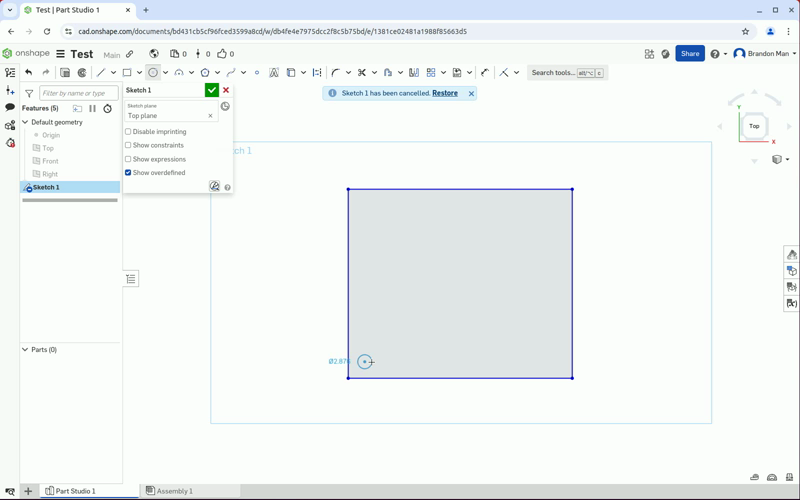
click(371, 361)
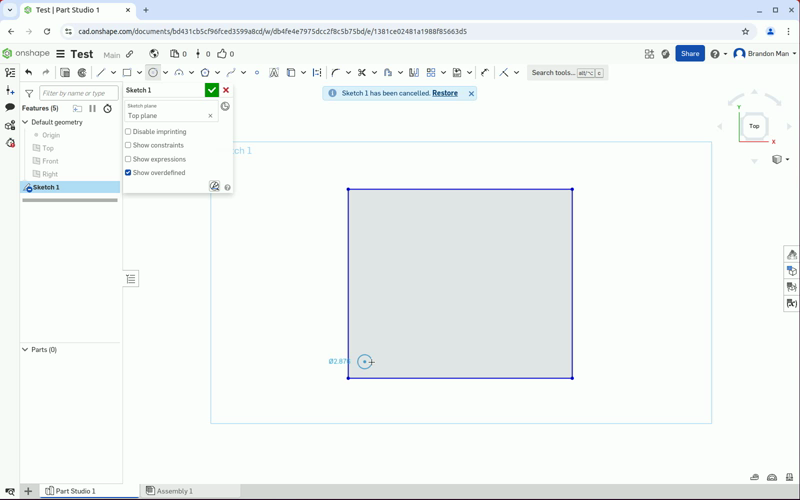
key(esc)
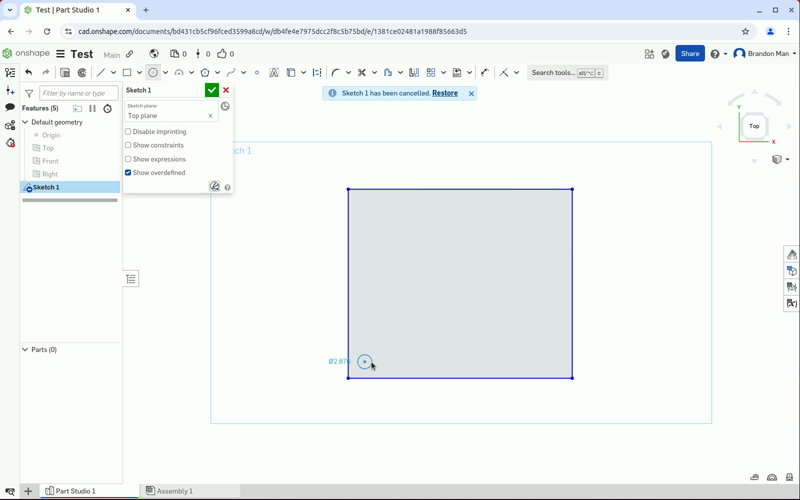
key(c)
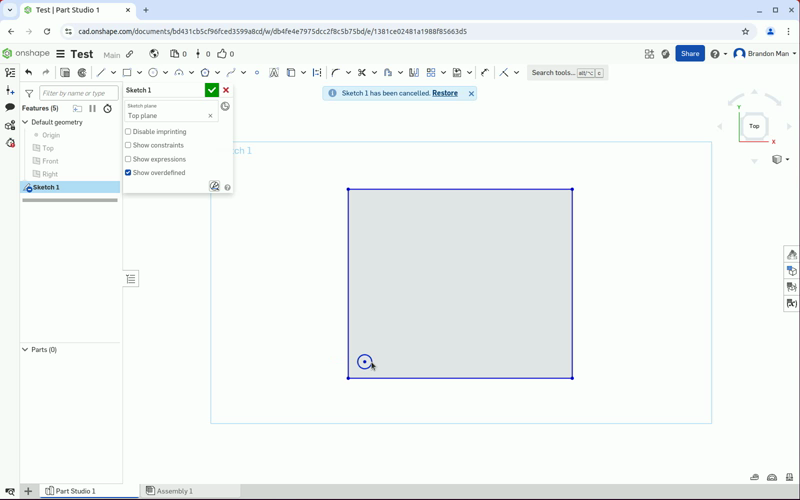
key_down(shift)
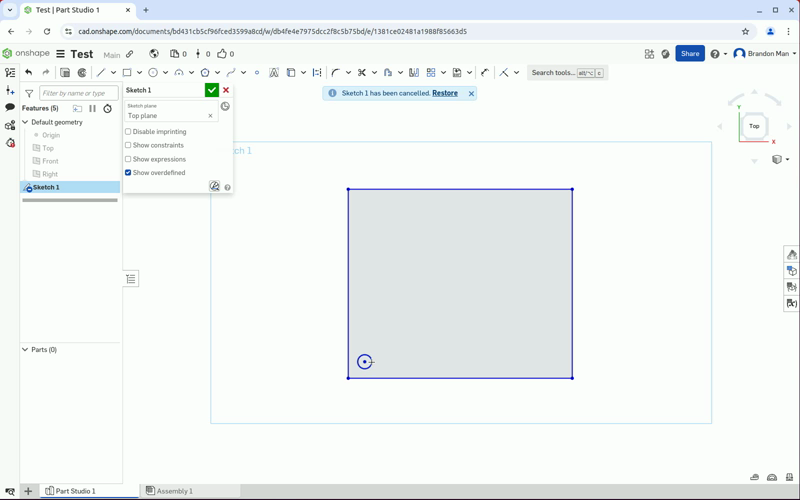
mouse_move(364, 205)
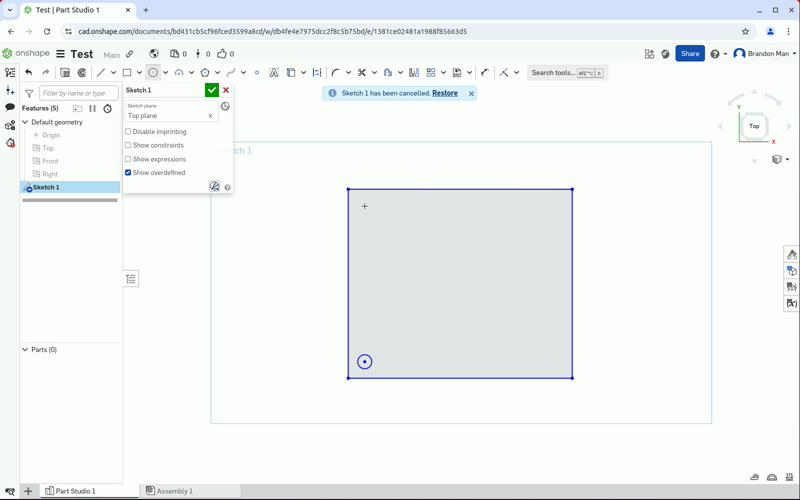
click(364, 205)
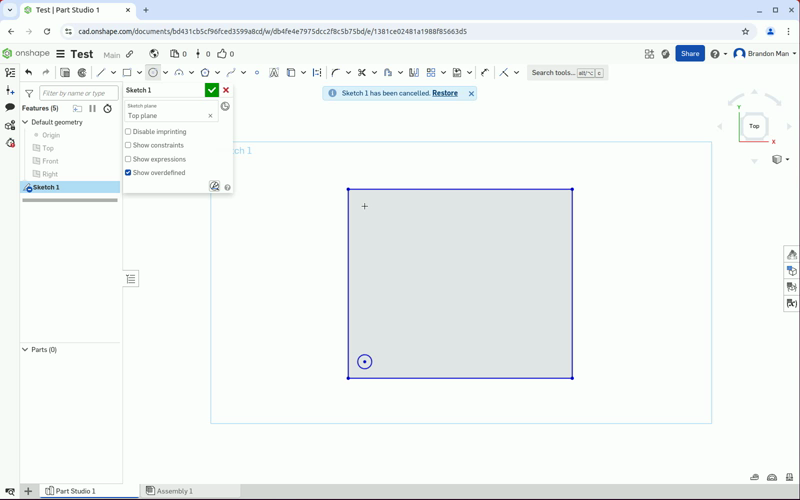
key_up(shift)
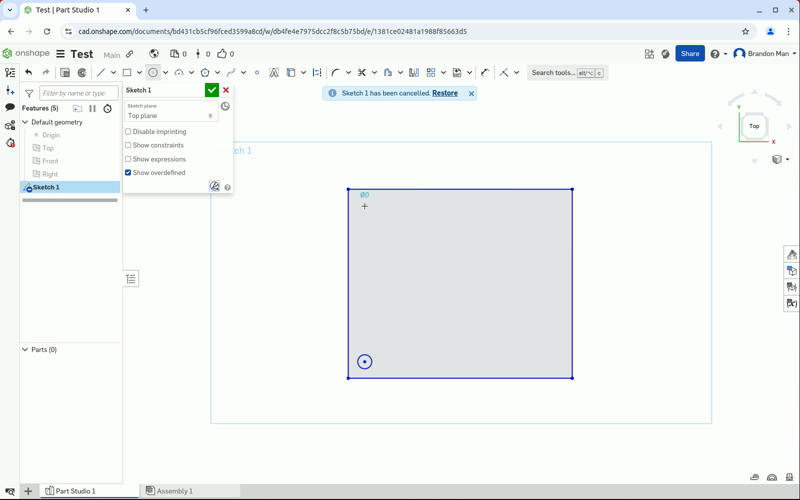
mouse_move(371, 205)
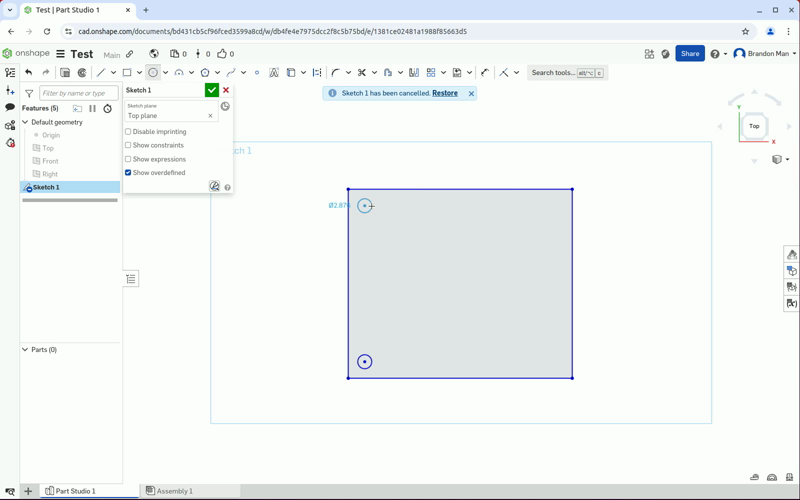
click(371, 205)
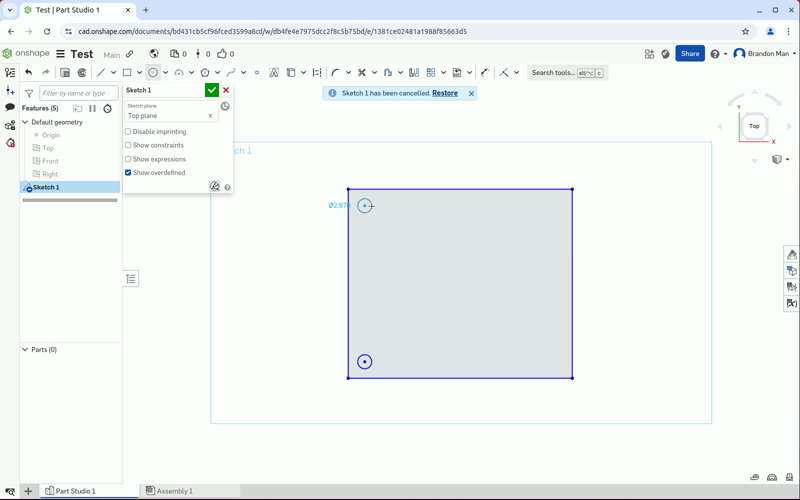
key(esc)
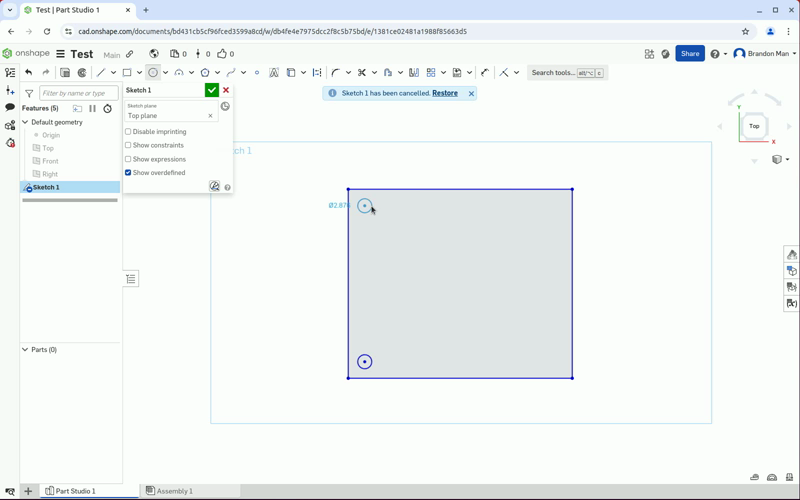
key(c)
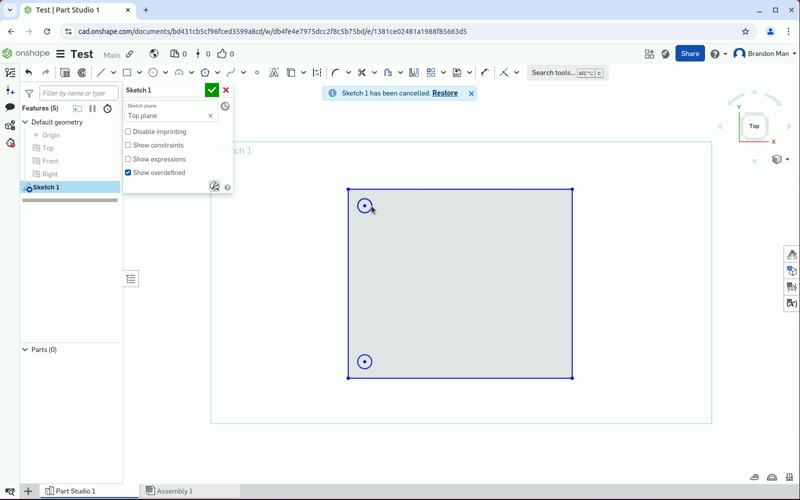
key_down(shift)
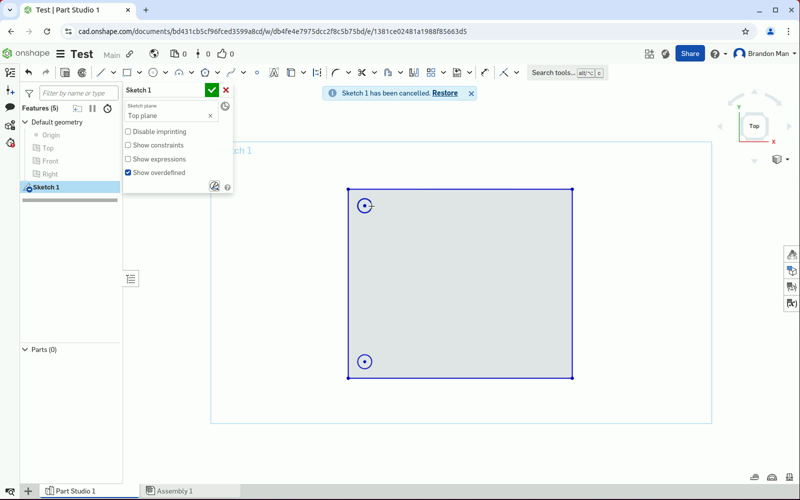
mouse_move(555, 361)
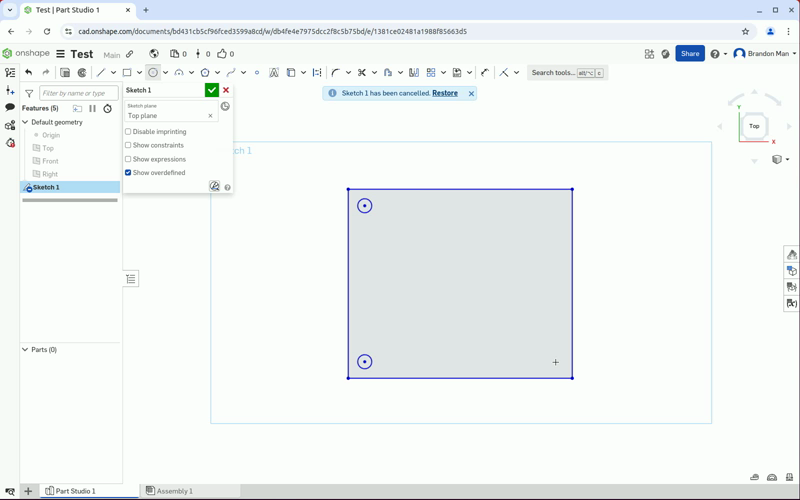
click(555, 361)
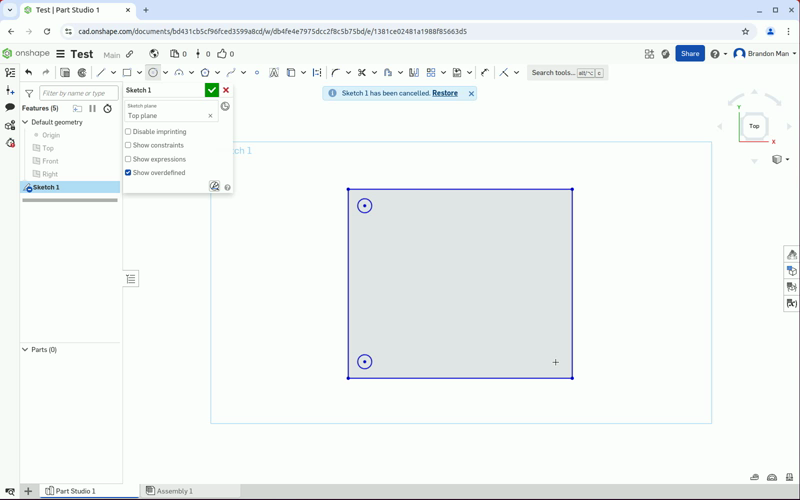
key_up(shift)
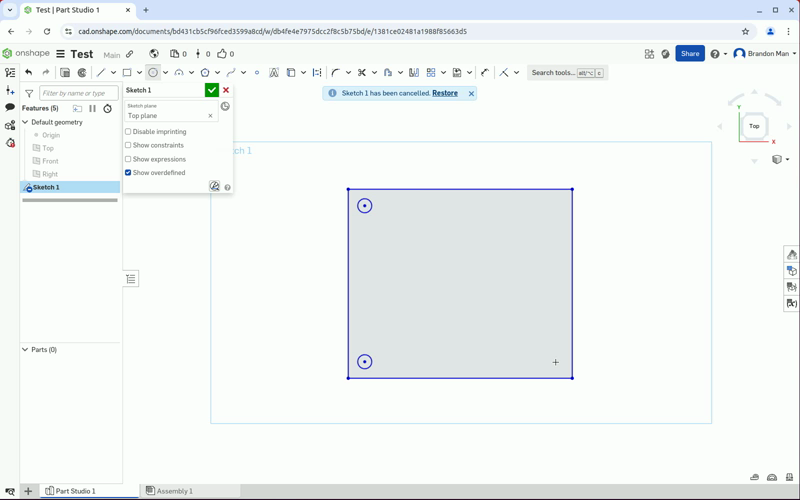
mouse_move(562, 361)
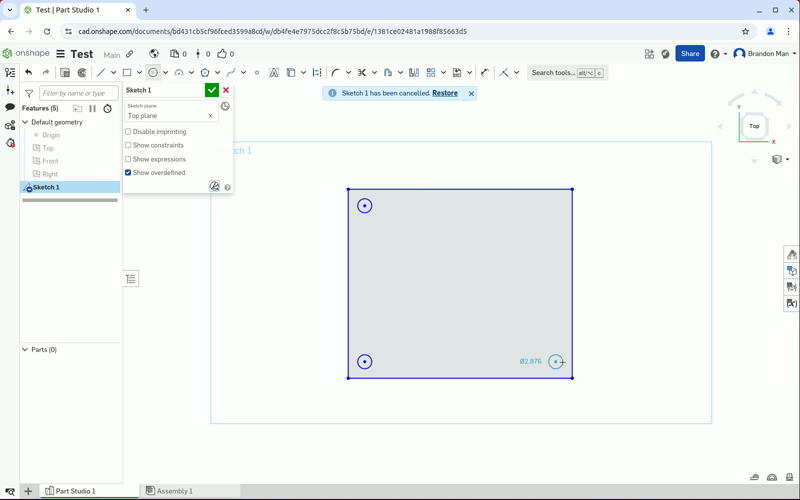
click(562, 361)
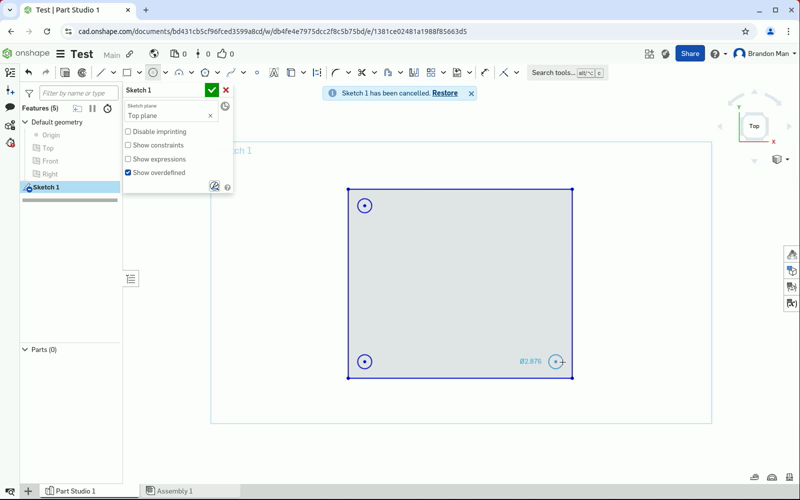
key(esc)
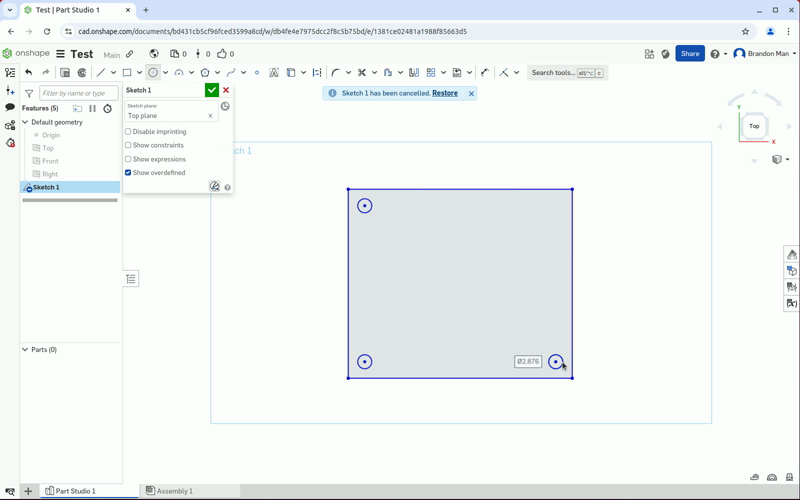
key(c)
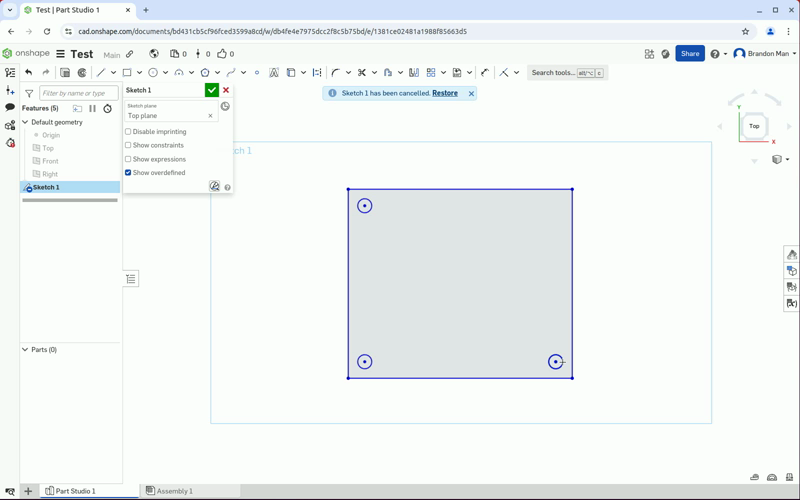
key_down(shift)
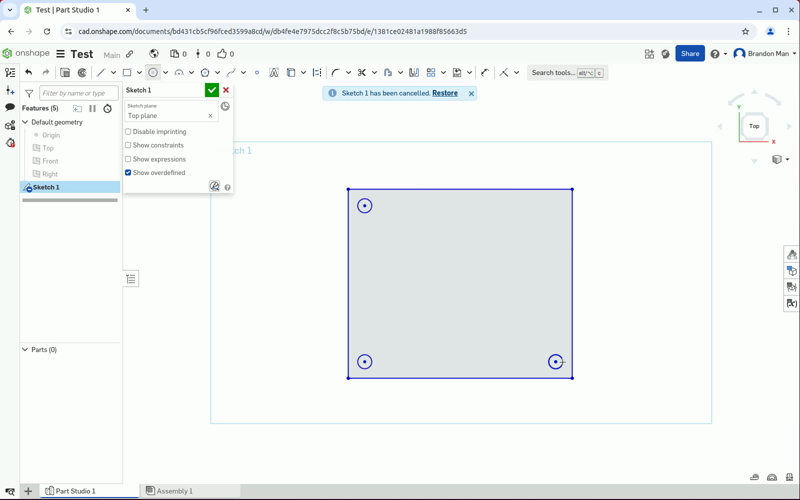
mouse_move(555, 205)
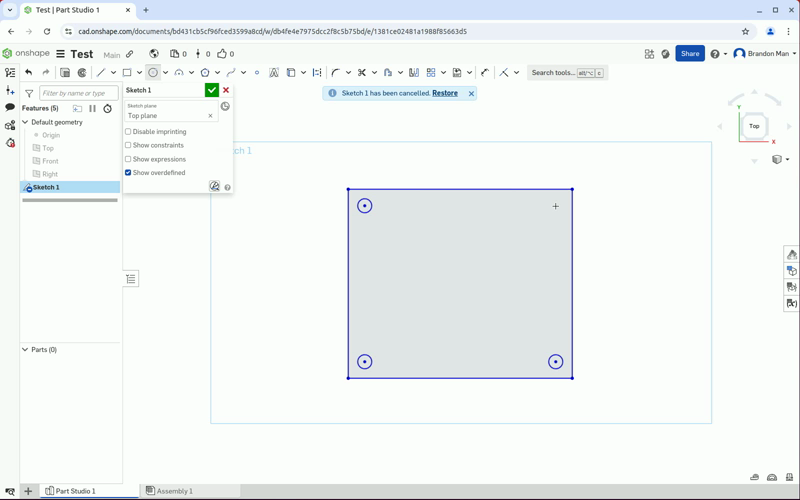
click(555, 205)
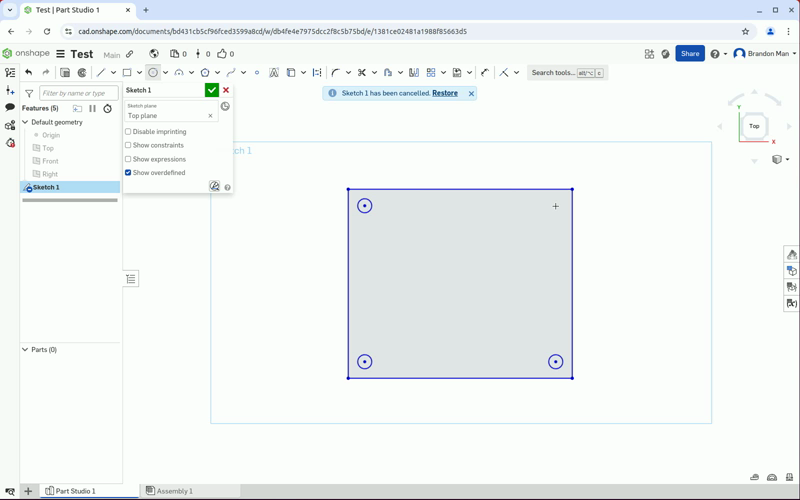
key_up(shift)
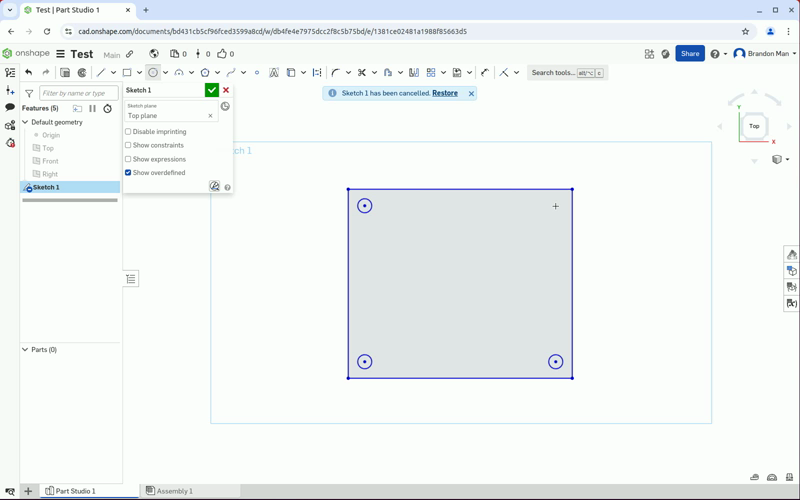
mouse_move(562, 205)
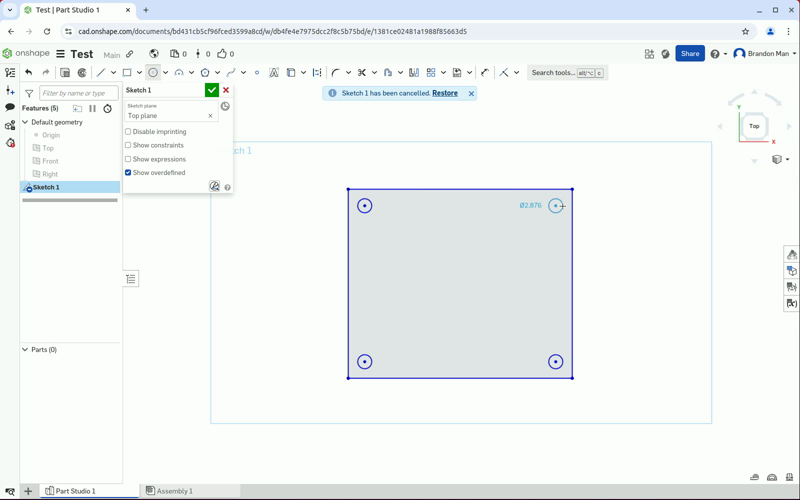
click(562, 205)
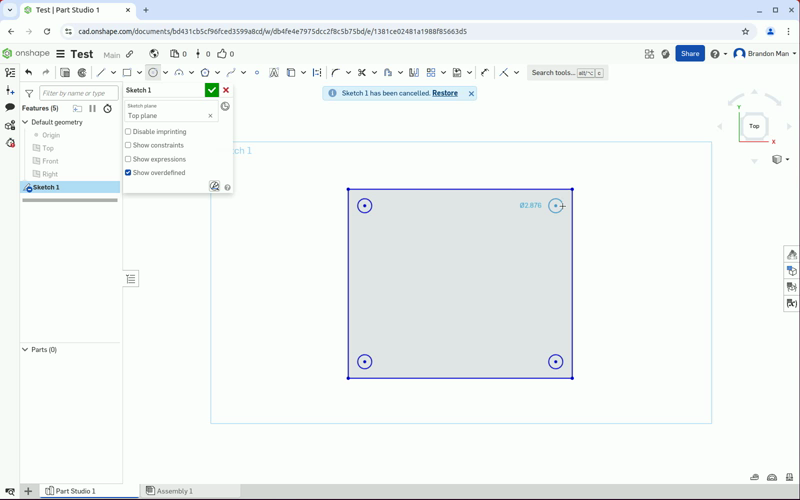
key(esc)
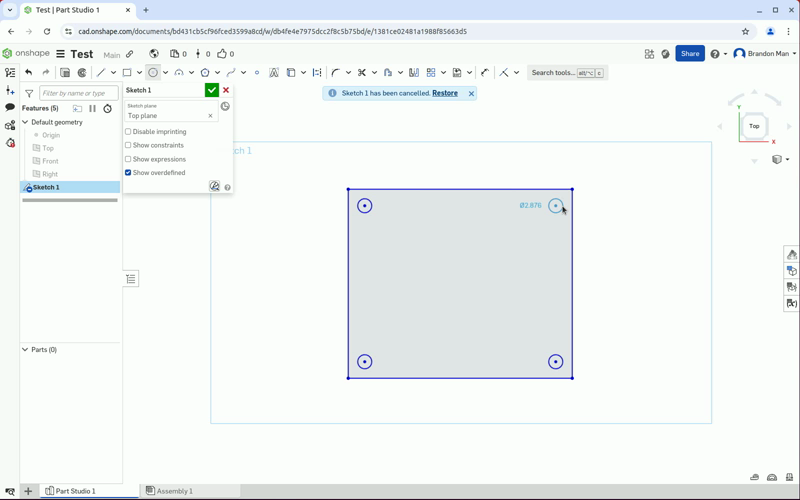
mouse_move(421, 323)
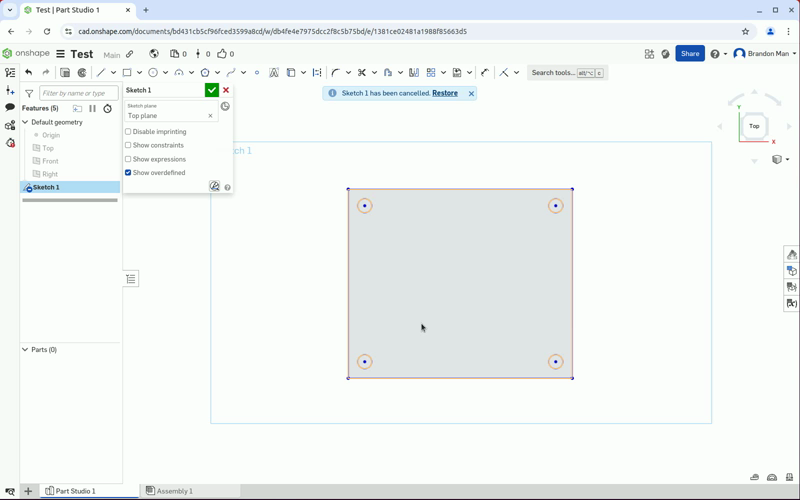
click(421, 323)
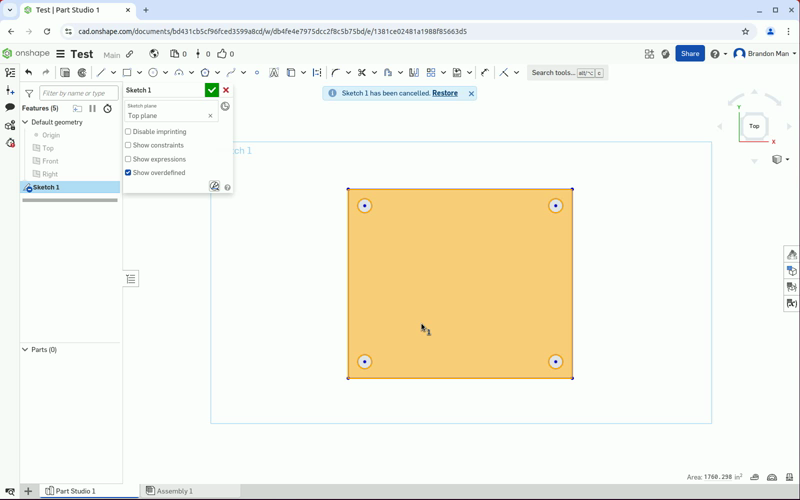
mouse_move(73, 352)
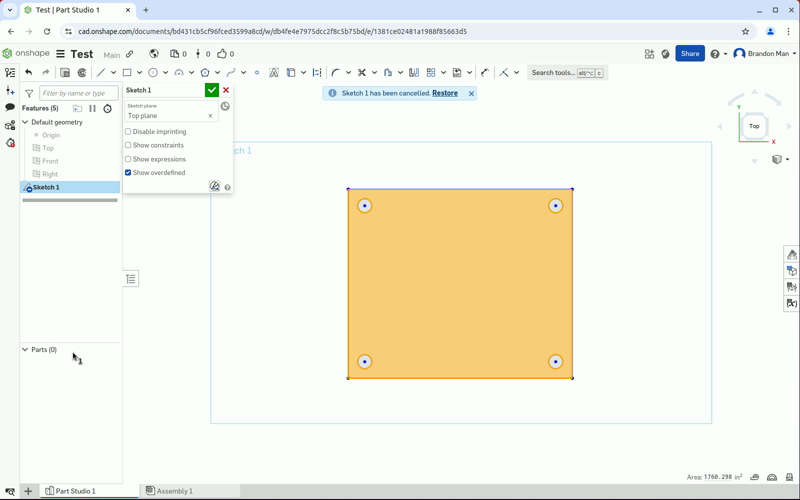
key(shift+y)
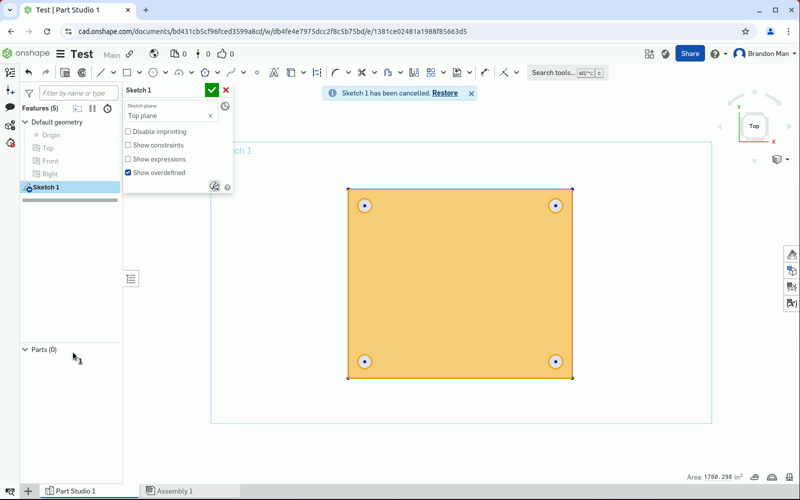
key(shift+e)
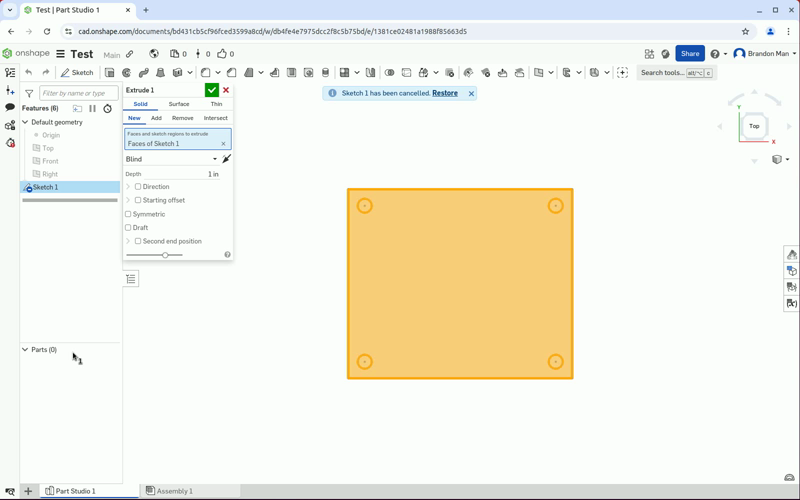
mouse_move(143, 106)
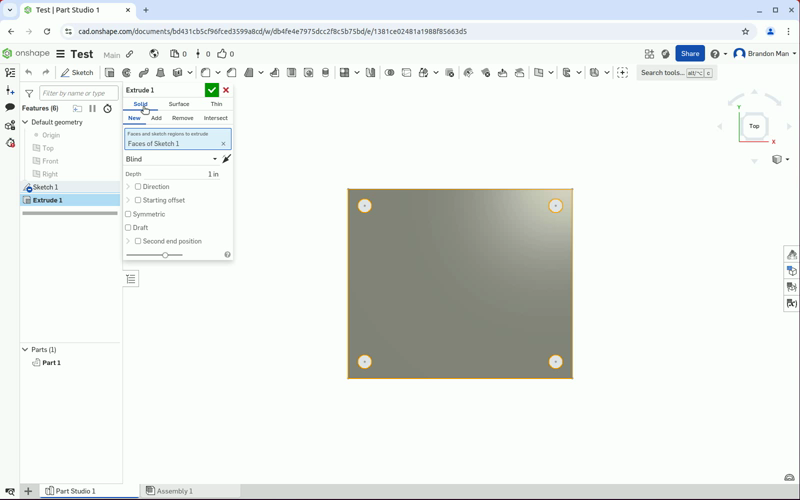
click(143, 106)
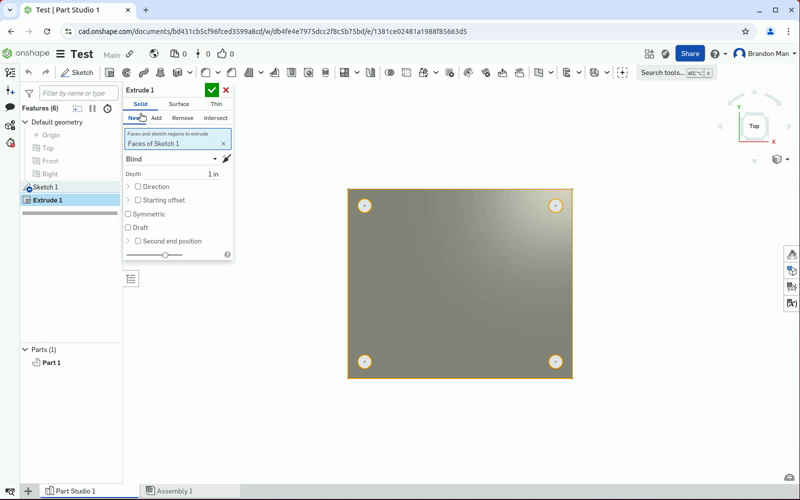
mouse_move(137, 120)
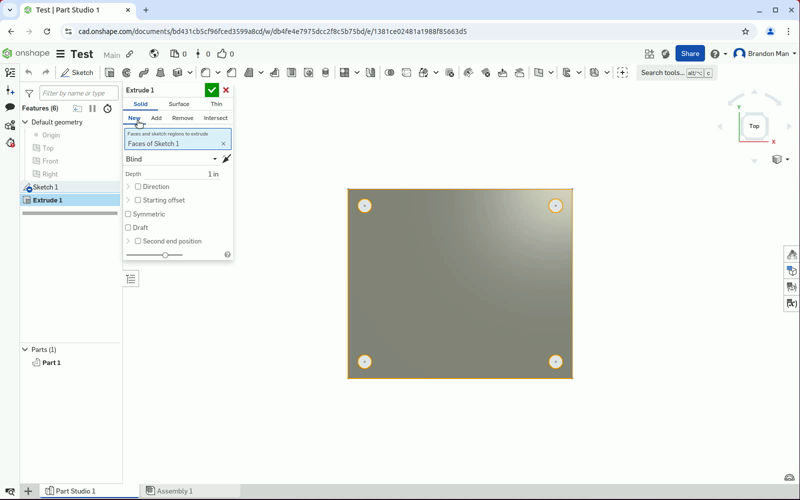
click(137, 120)
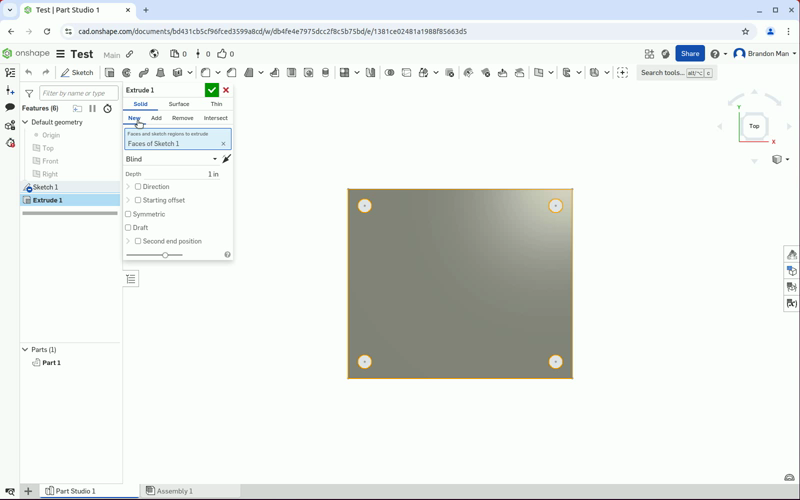
key(tab, 4)
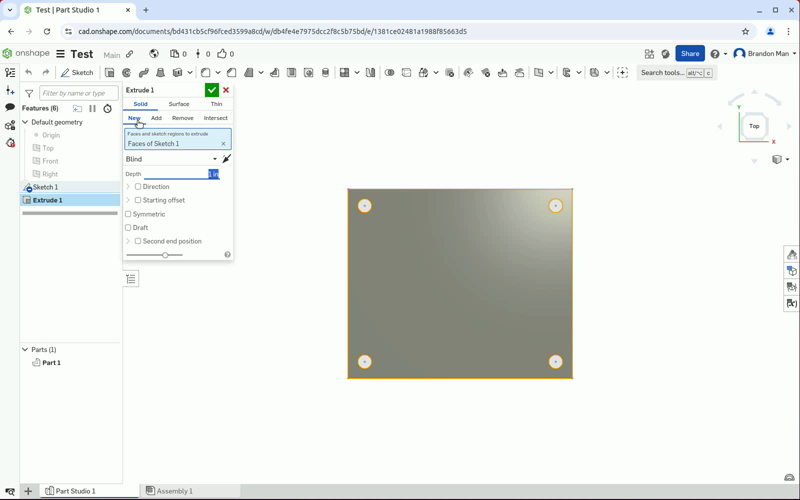
text(1.204)
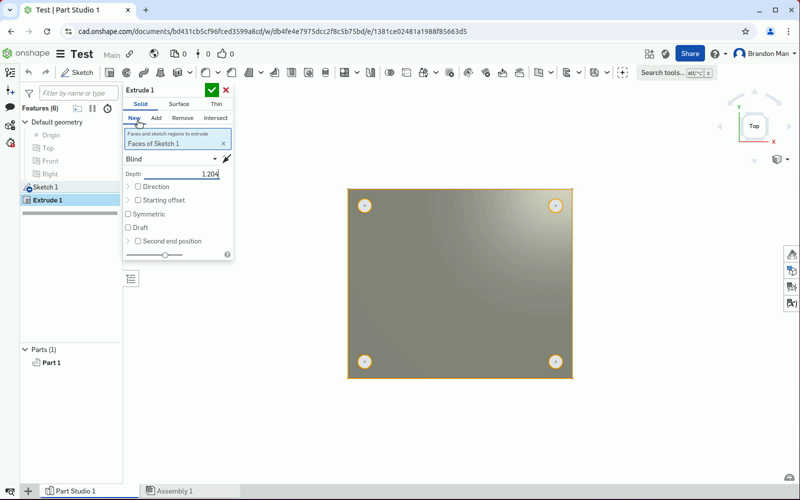
key(enter)
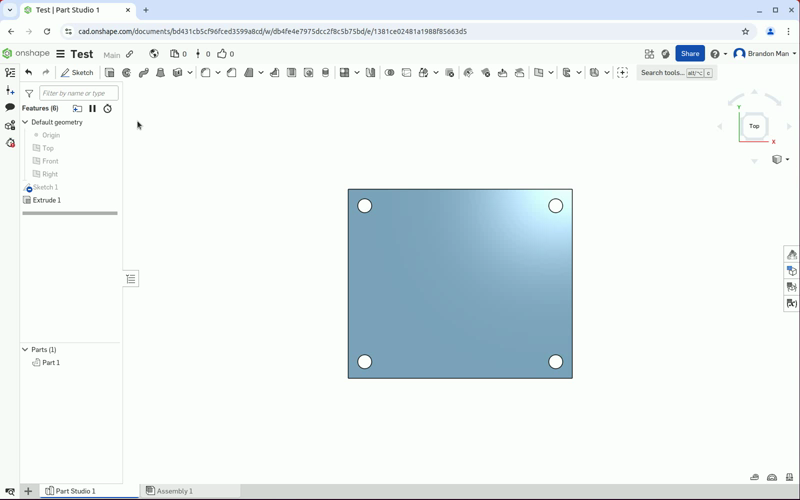
key(shift+h)
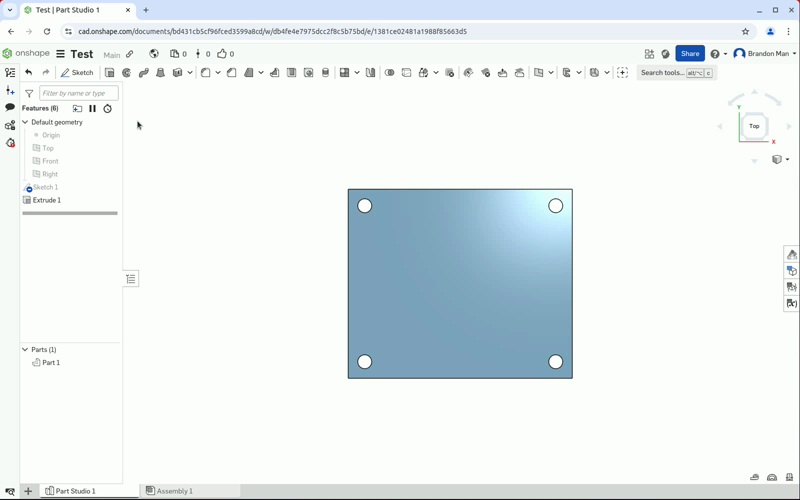
key(shift+h)
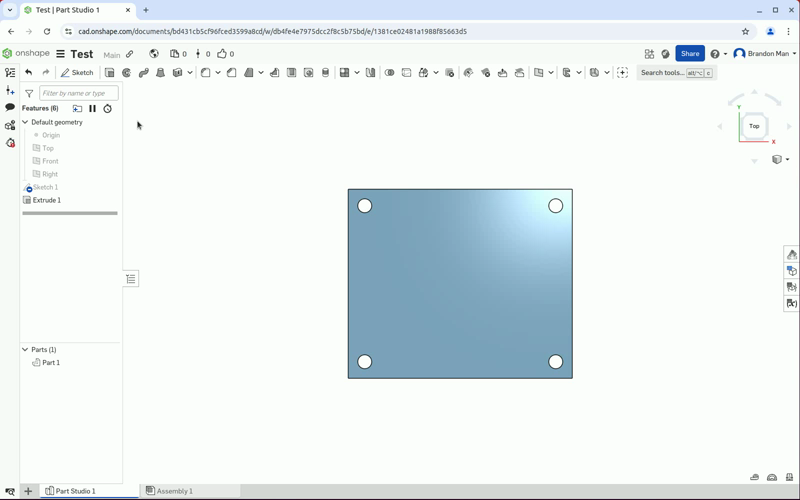
mouse_move(73, 189)
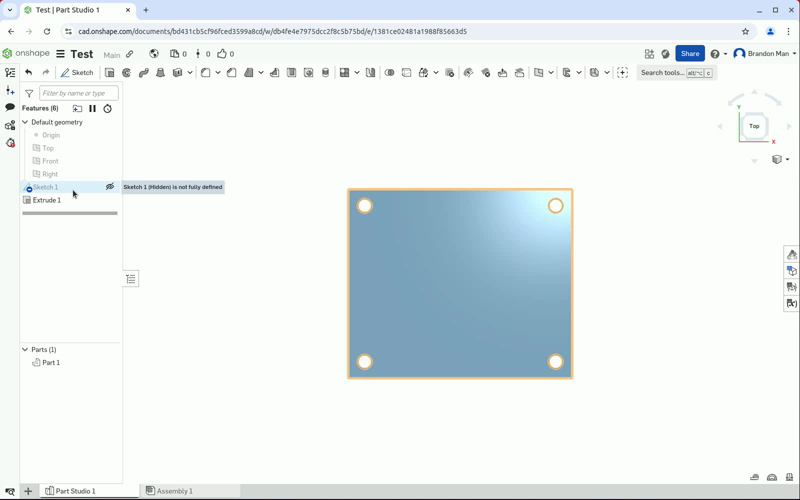
click(73, 189)
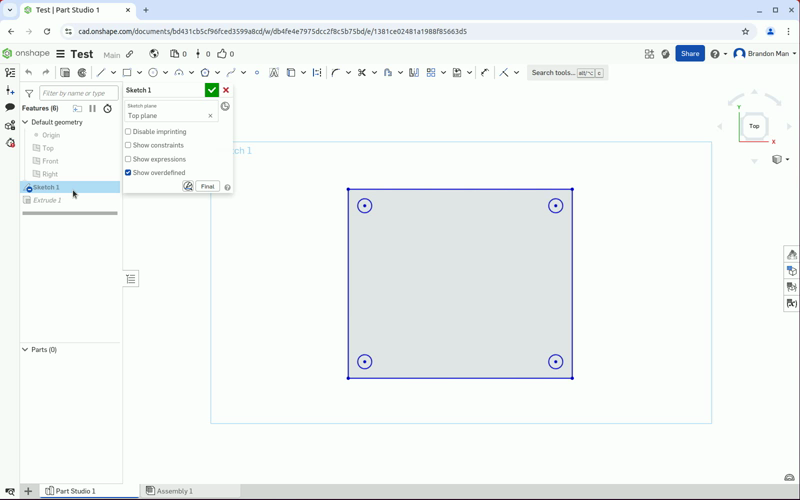
mouse_move(229, 92)
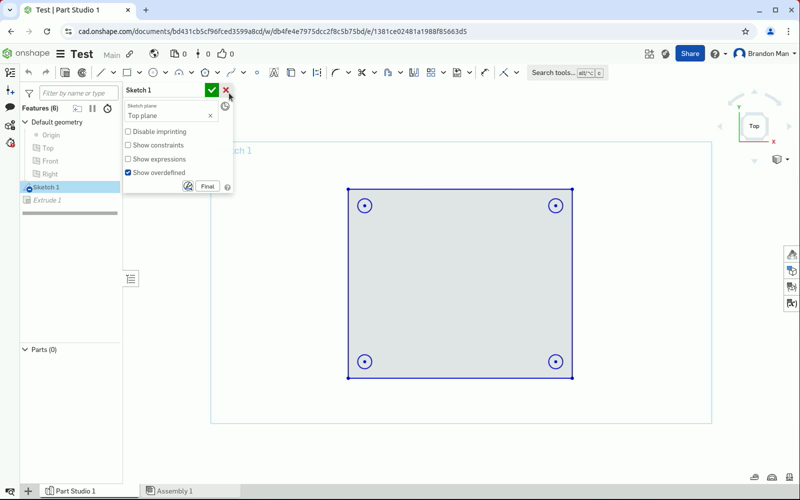
click(229, 92)
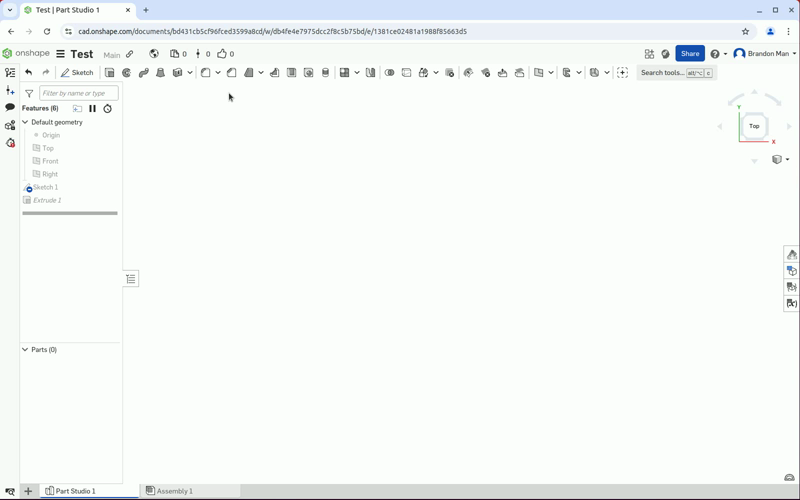
mouse_move(541, 75)
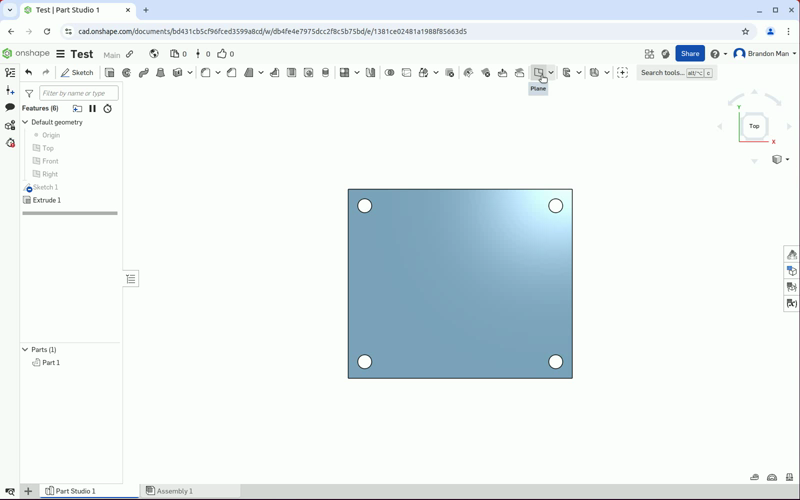
click(541, 75)
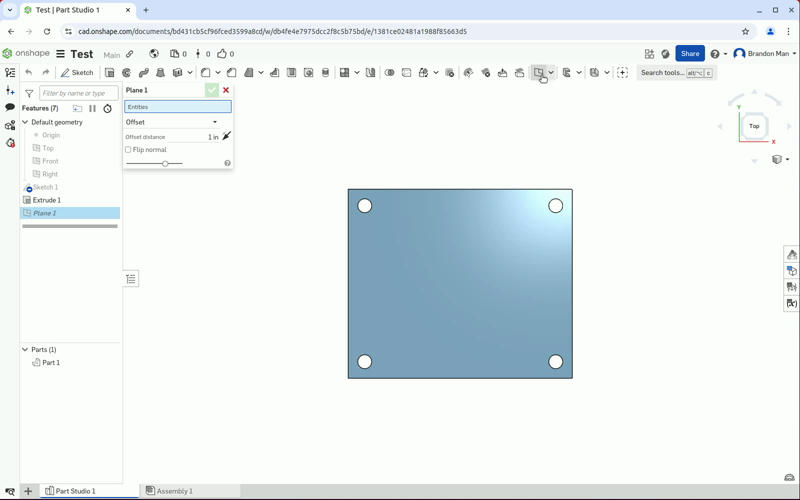
mouse_move(73, 150)
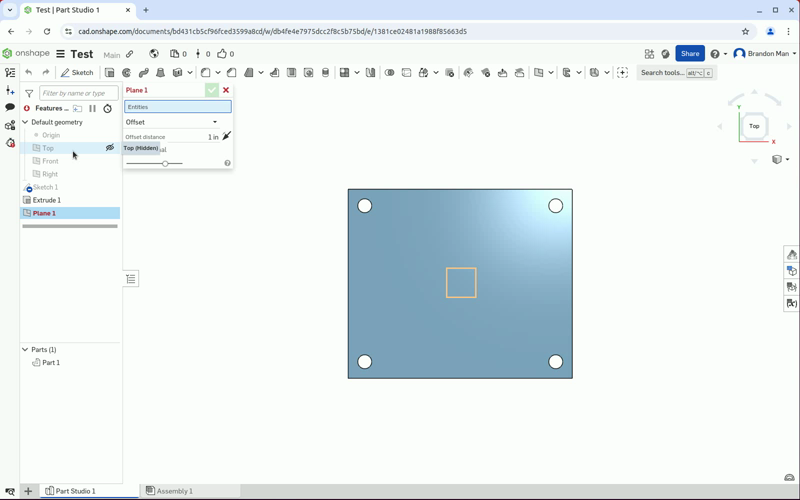
click(73, 150)
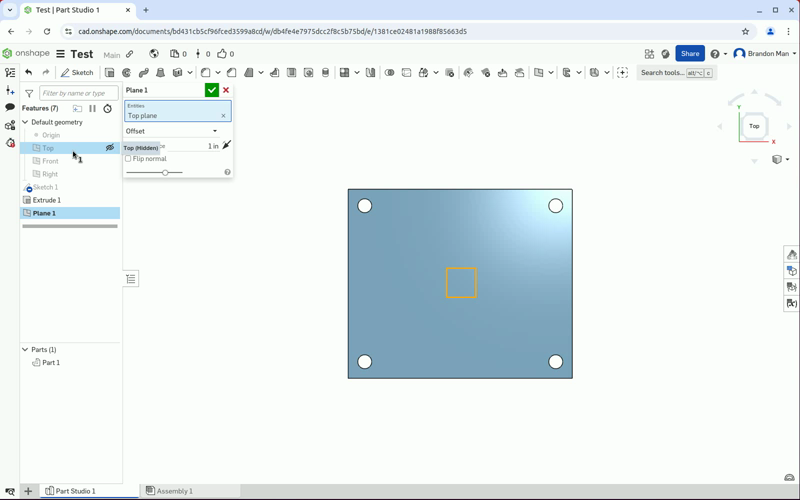
key(tab, 2)
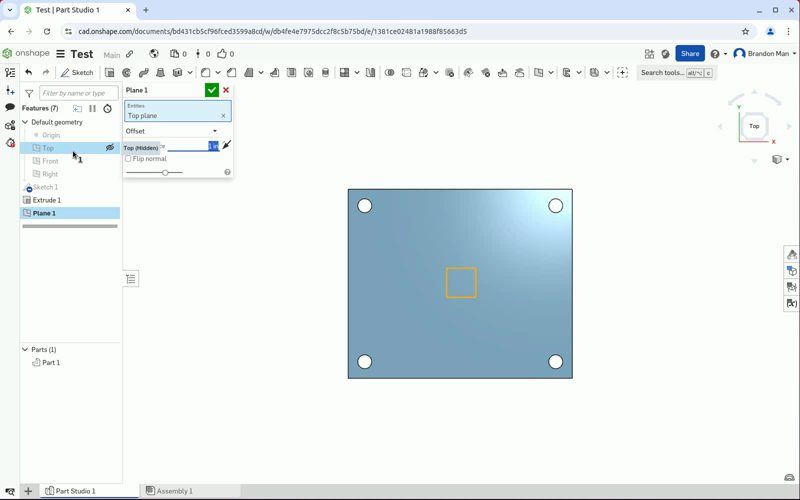
text(1.202)
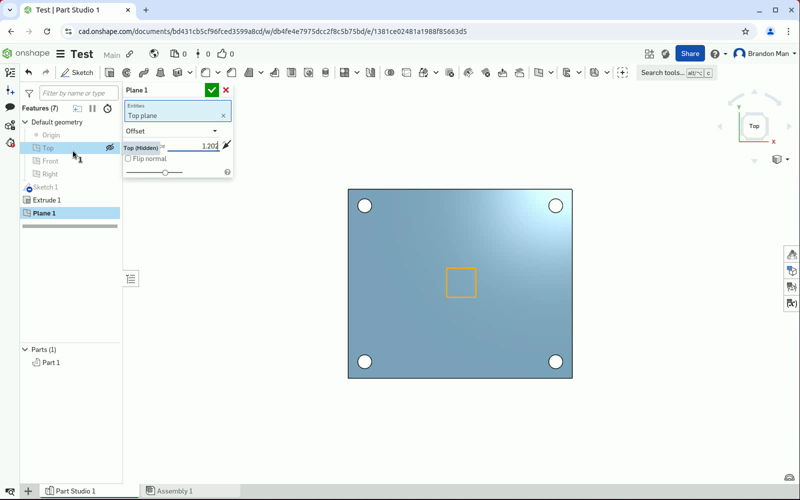
key(enter, 2)
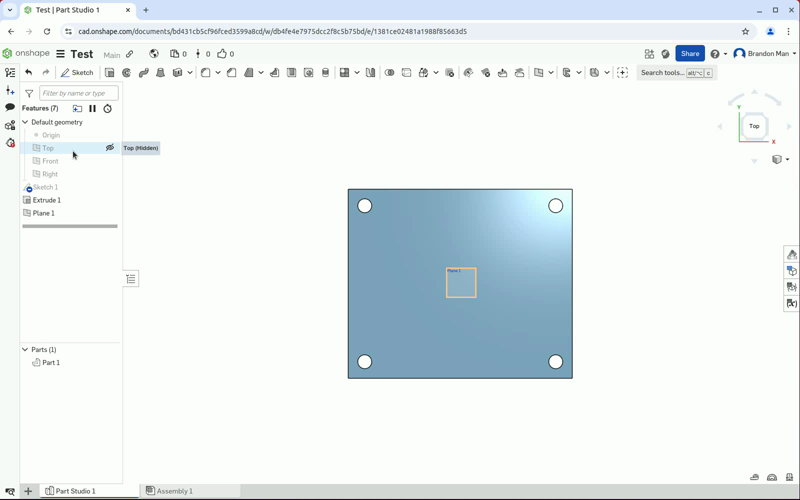
key(shift+s)
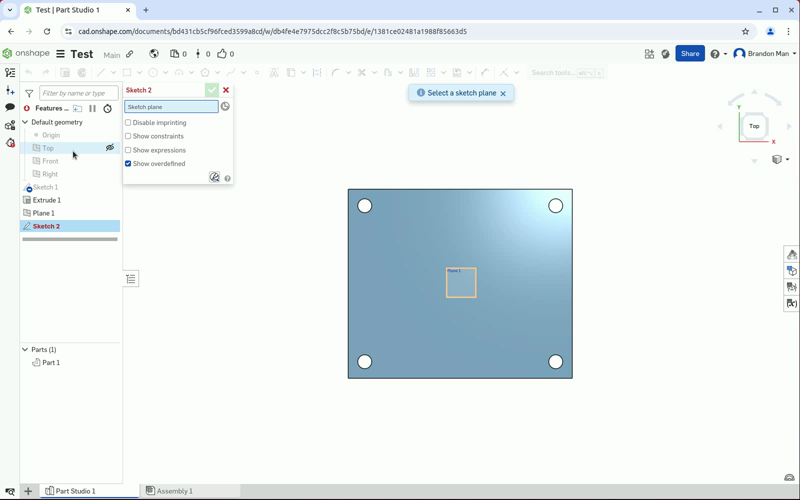
mouse_move(73, 215)
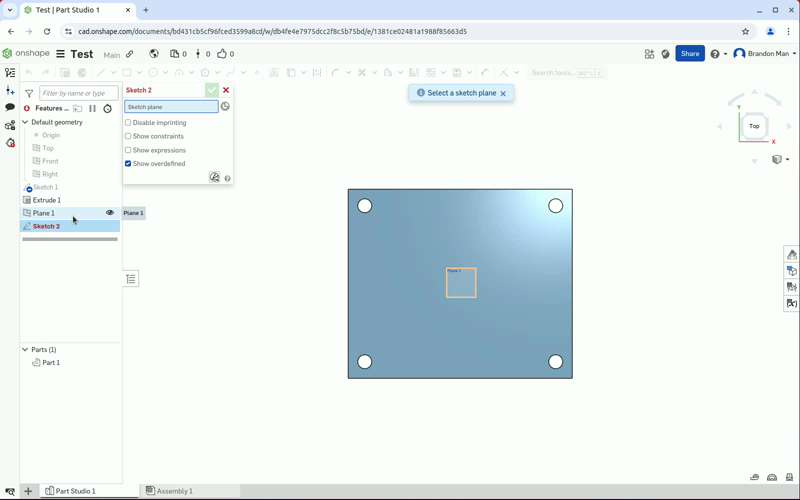
click(73, 215)
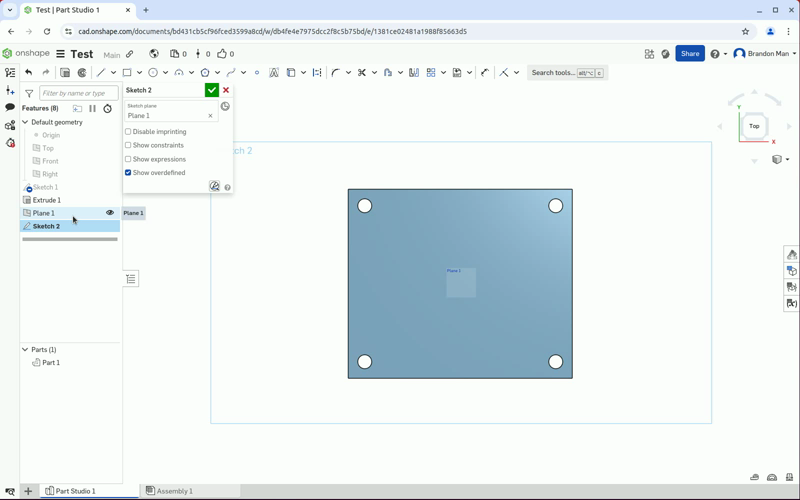
mouse_move(73, 352)
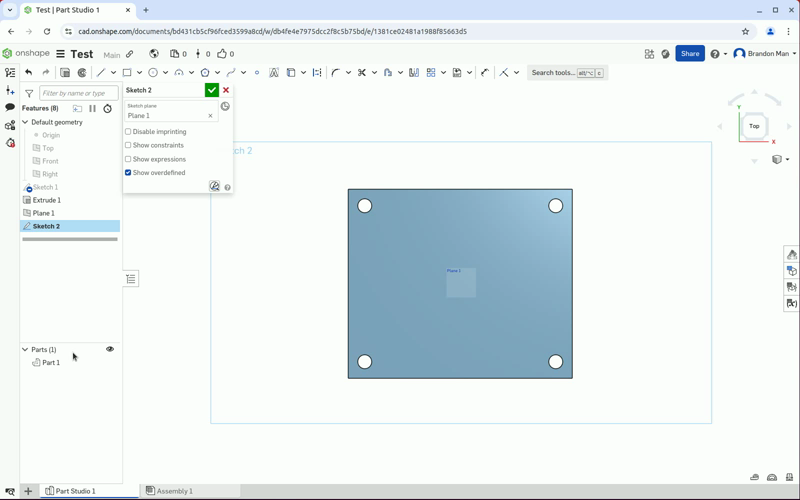
key(y)
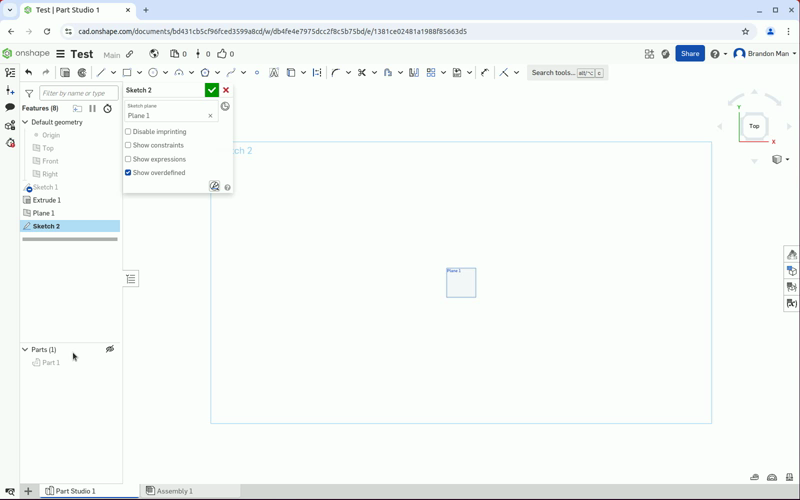
key(l)
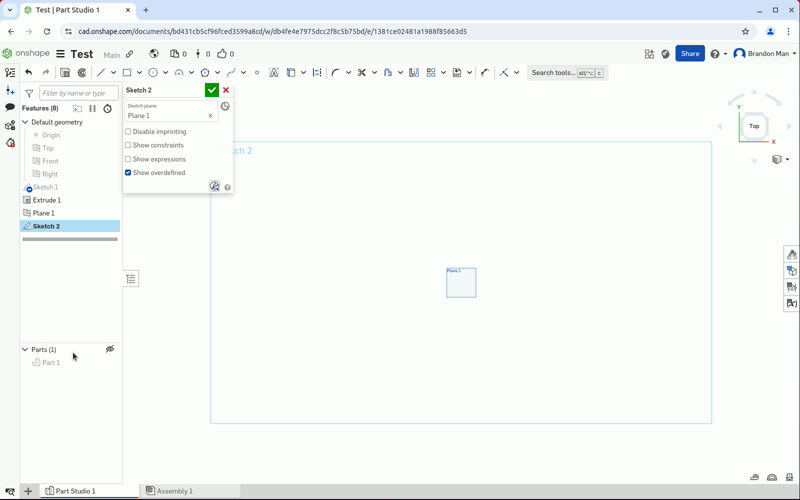
key_down(shift)
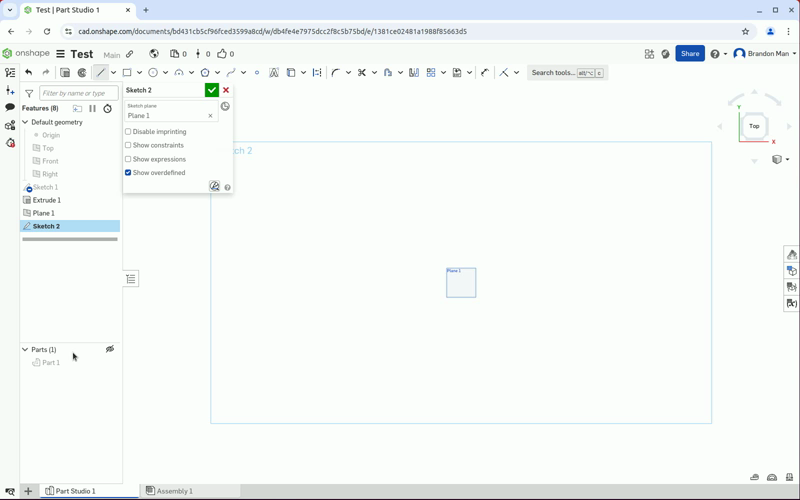
mouse_move(403, 230)
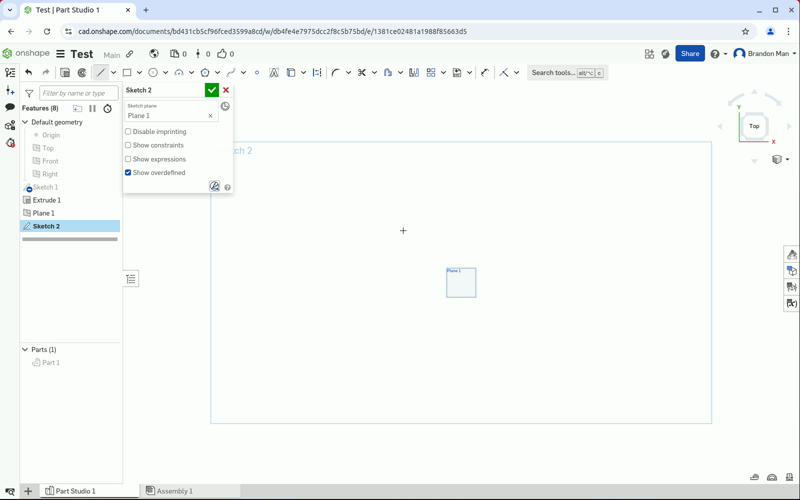
click(403, 230)
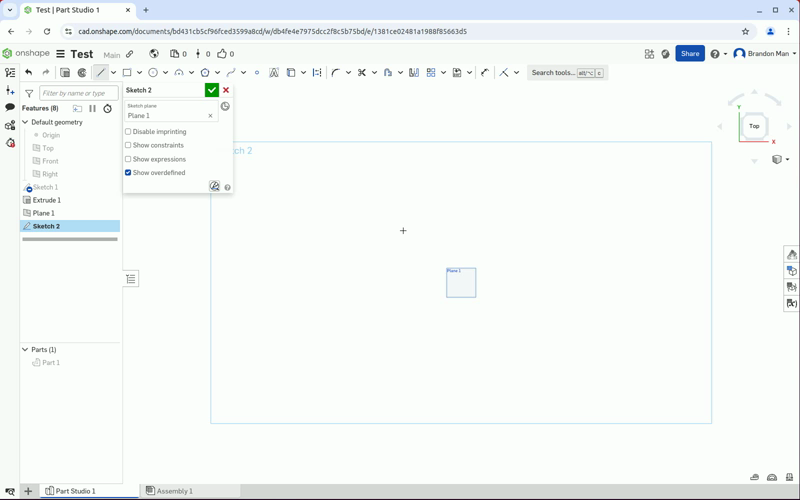
key_up(shift)
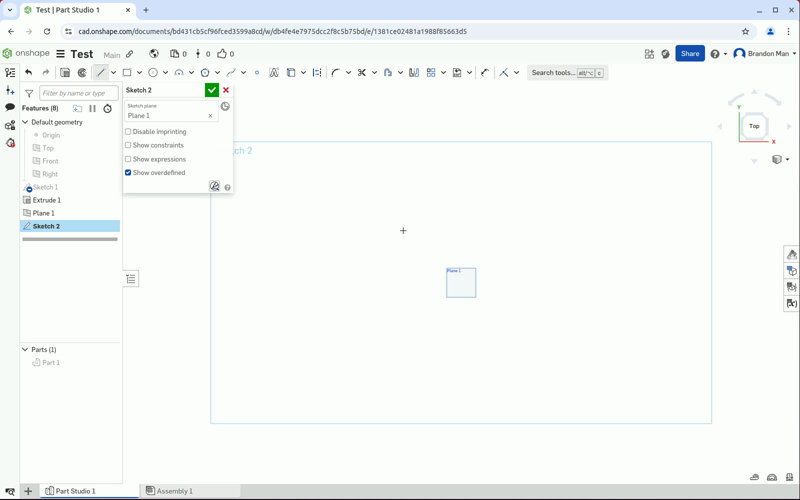
key_down(shift)
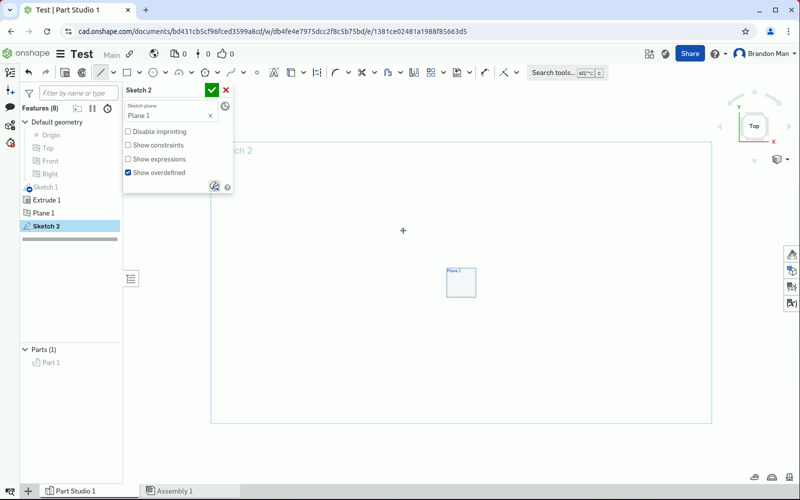
mouse_move(433, 230)
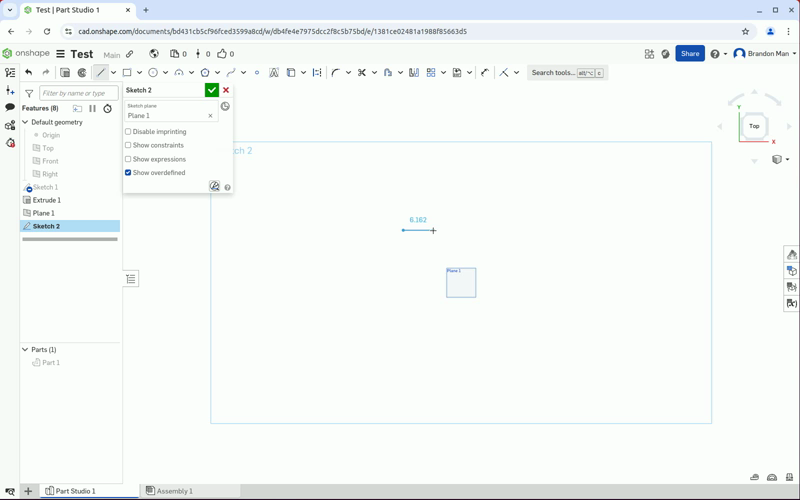
mouse_move(435, 230)
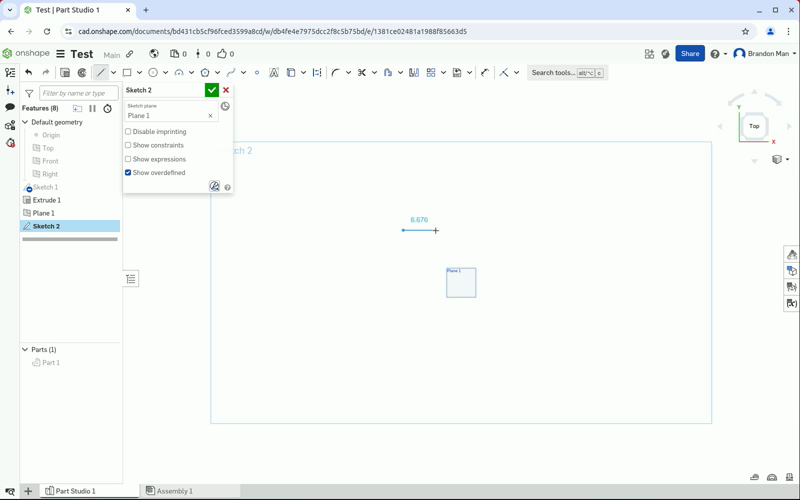
click(435, 230)
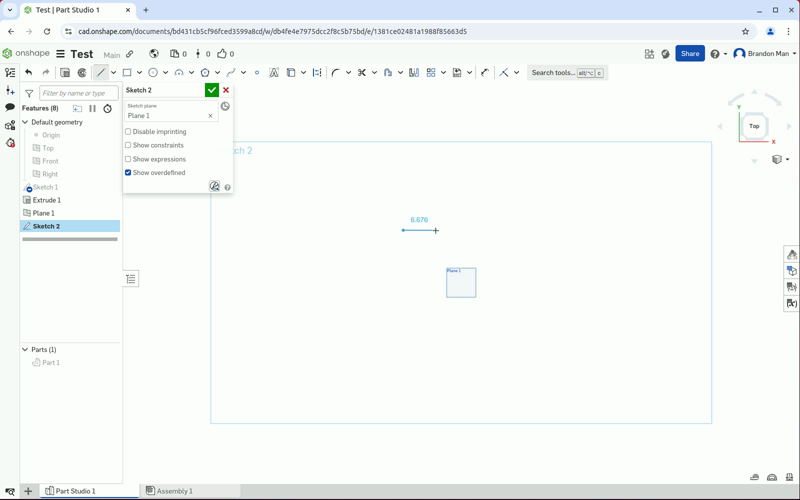
key_up(shift)
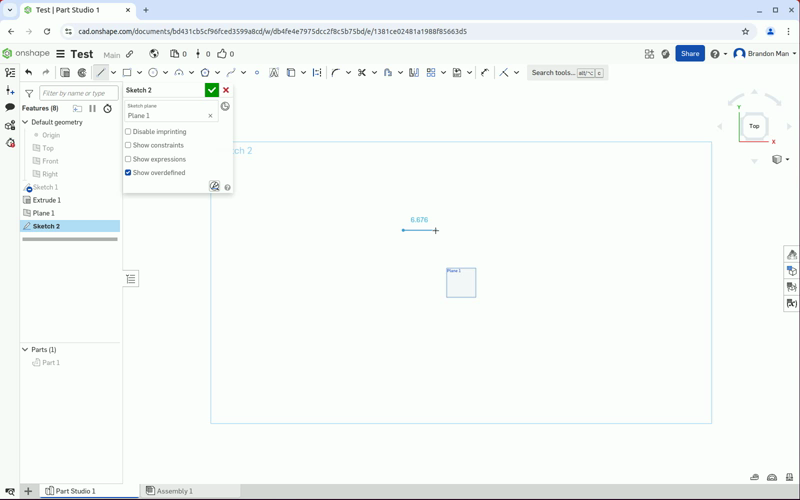
key_down(shift)
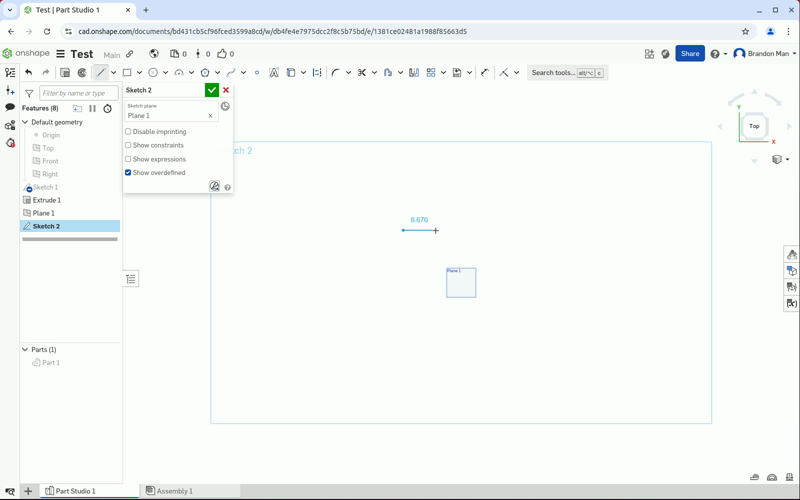
mouse_move(465, 230)
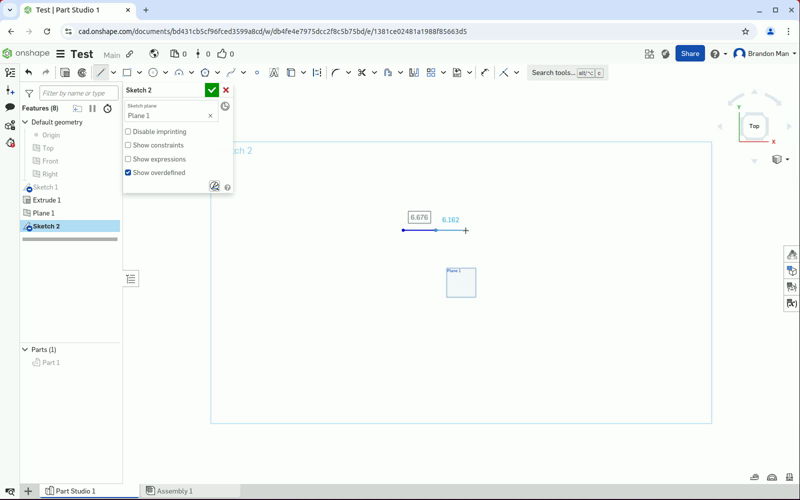
mouse_move(435, 213)
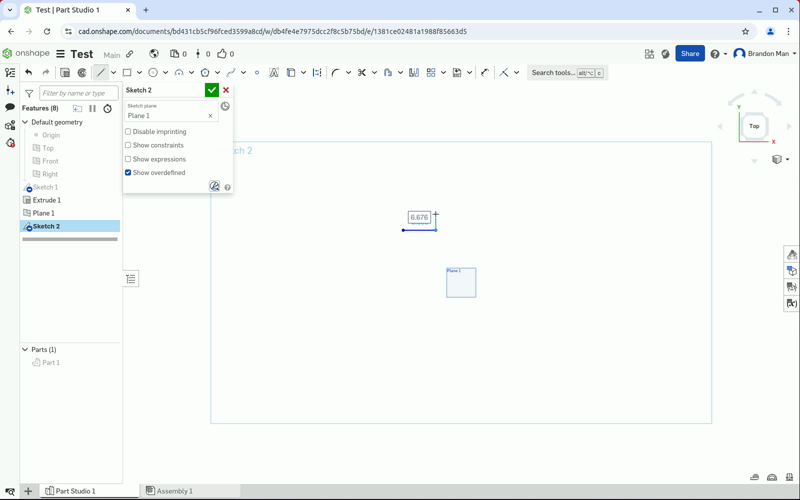
click(435, 213)
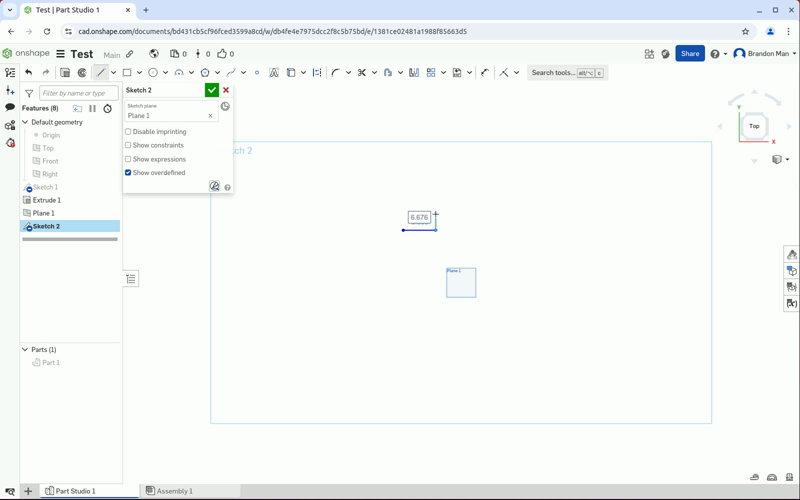
key_up(shift)
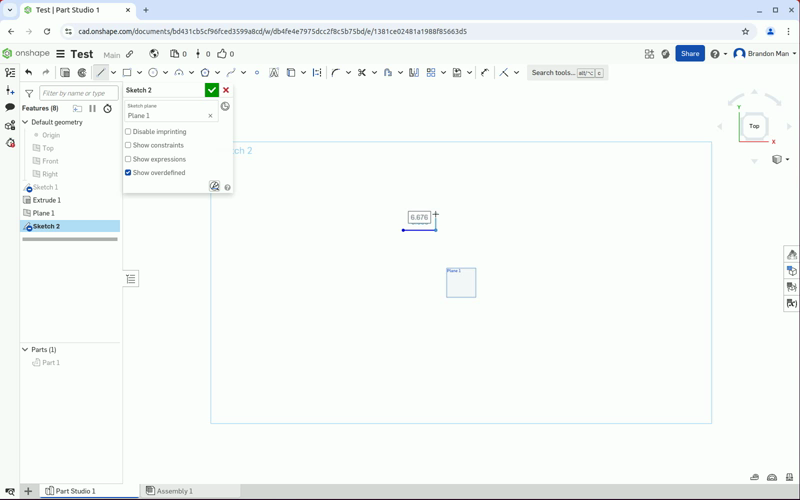
key_down(shift)
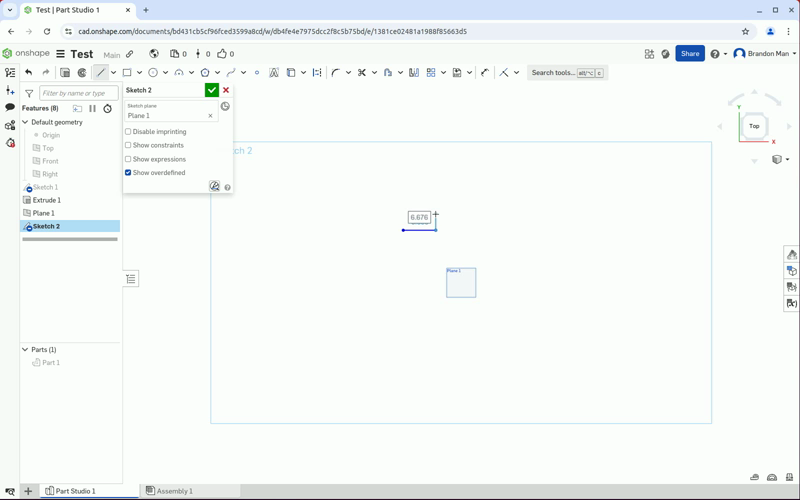
mouse_move(465, 213)
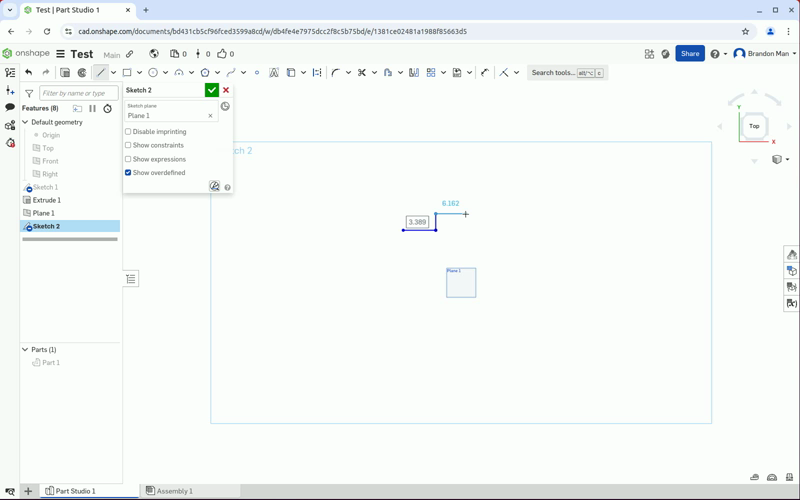
mouse_move(403, 213)
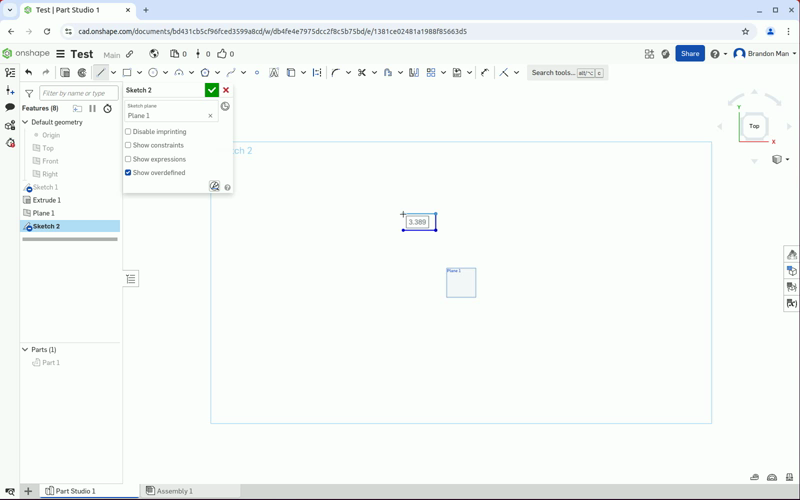
click(403, 213)
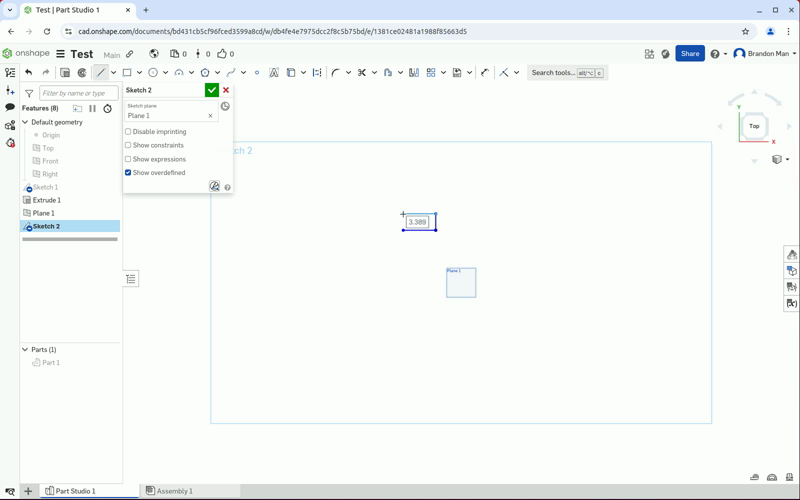
key_up(shift)
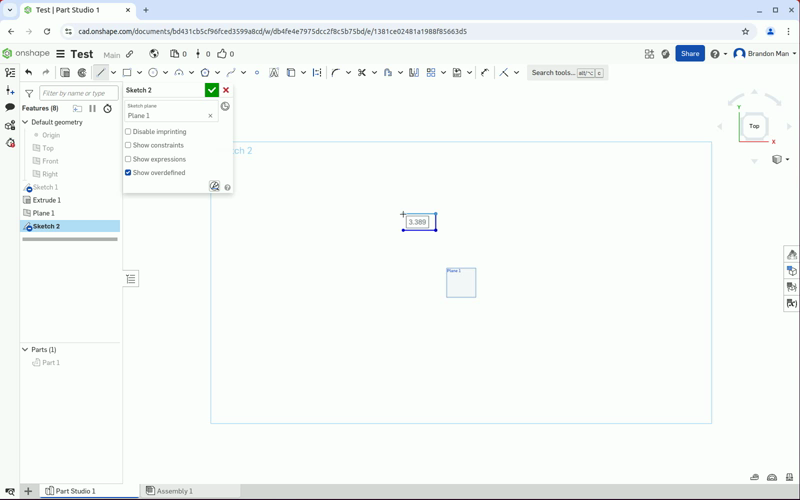
mouse_move(433, 213)
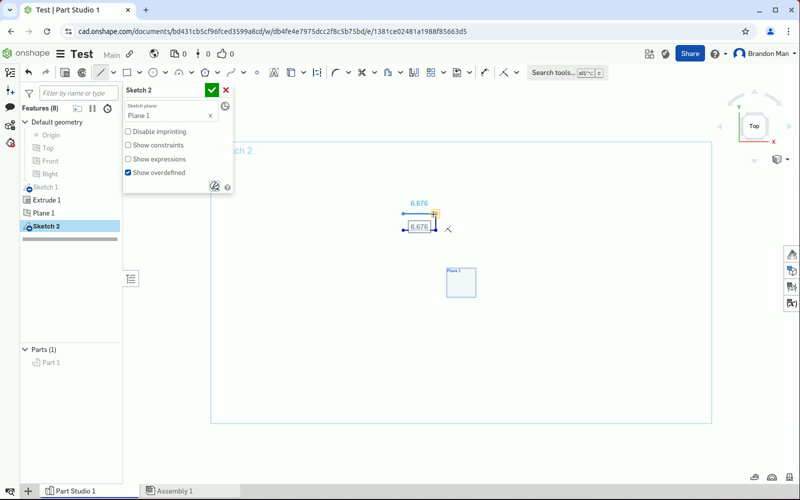
key_down(shift)
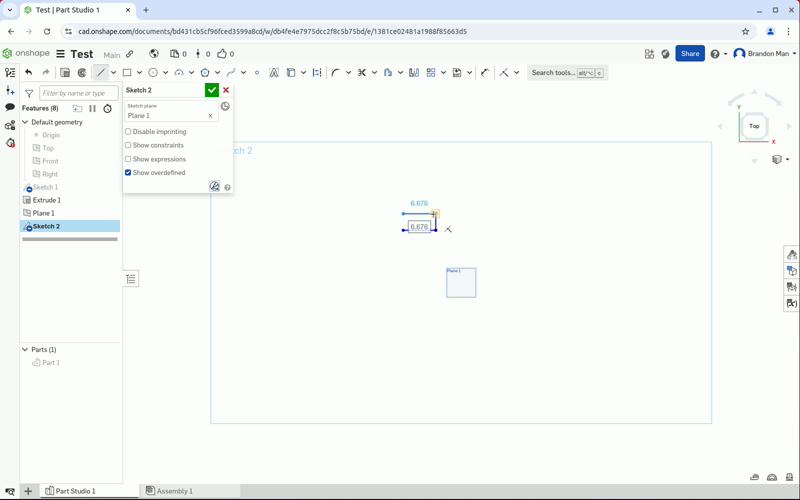
mouse_move(403, 230)
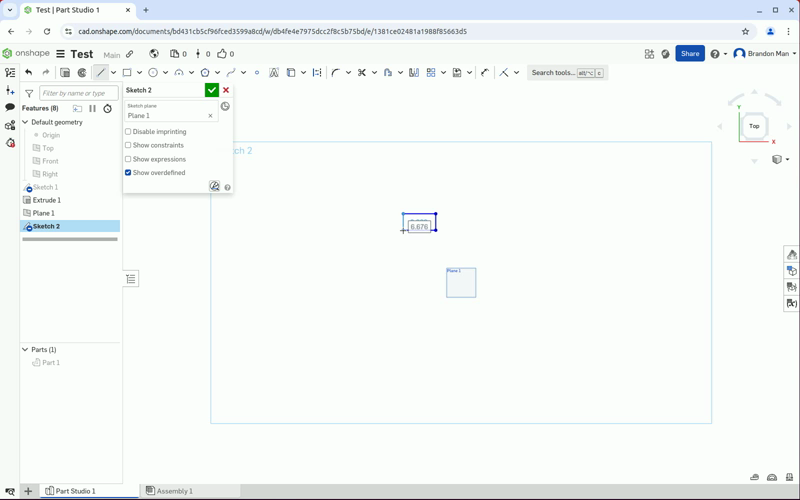
key_up(shift)
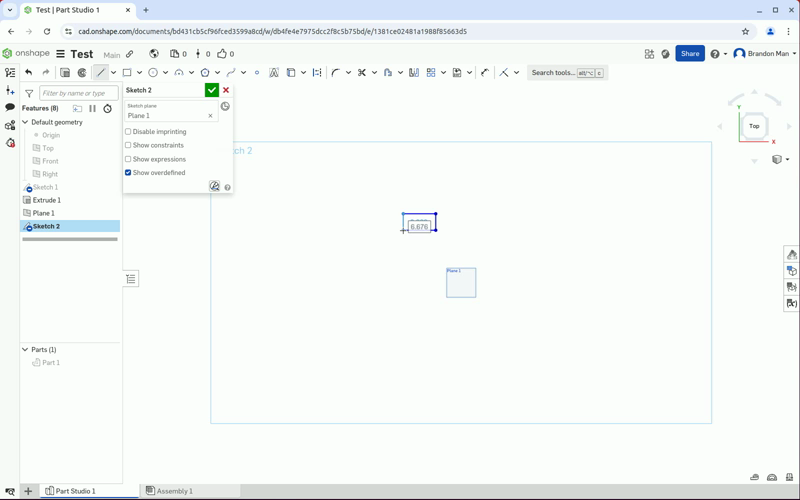
click(403, 230)
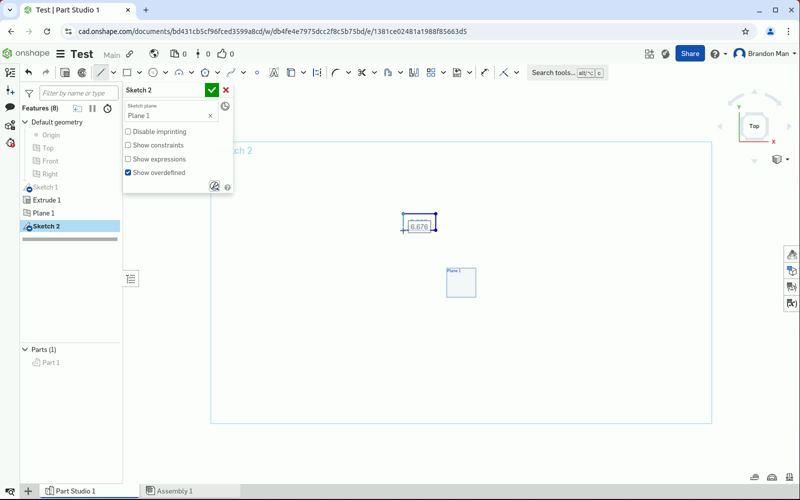
key(esc)
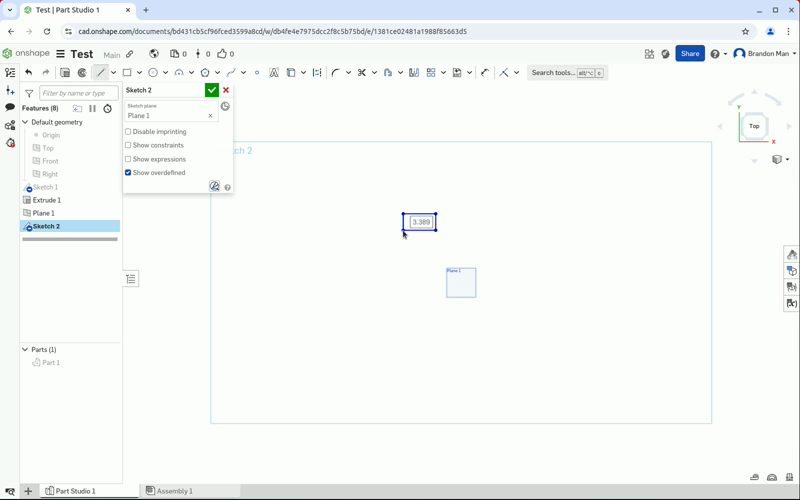
mouse_move(424, 215)
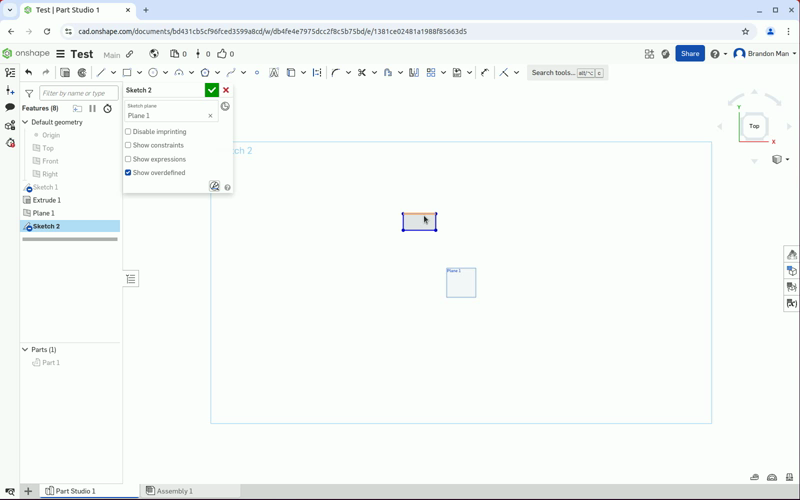
scroll(6)
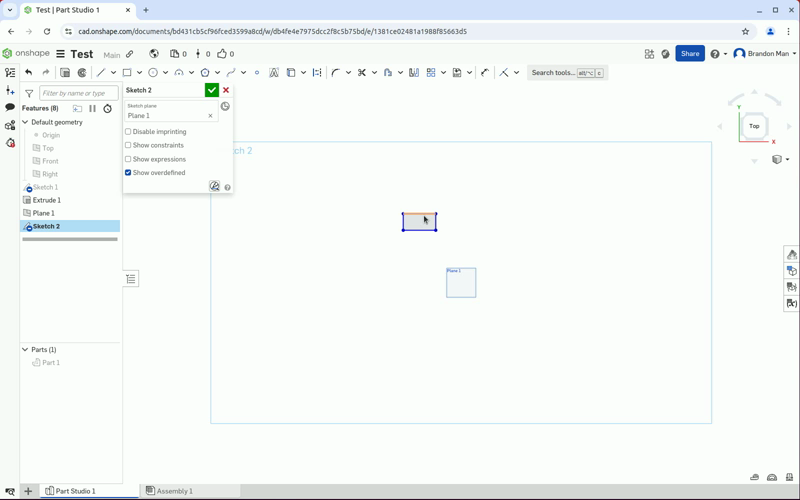
scroll(6)
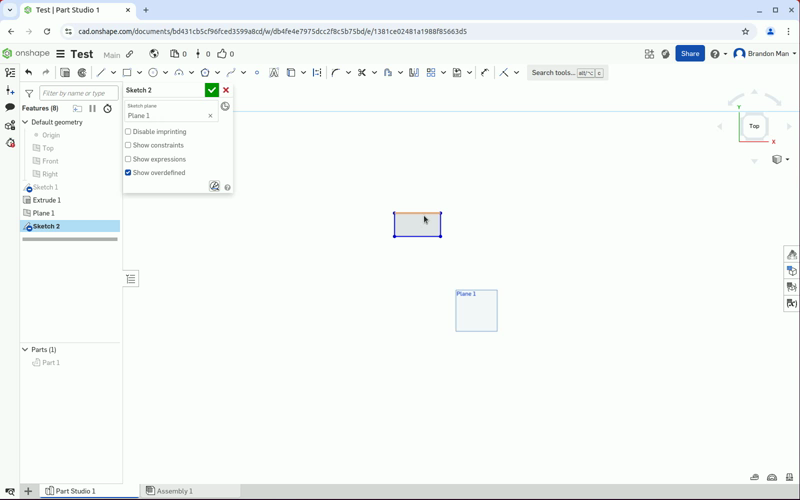
scroll(6)
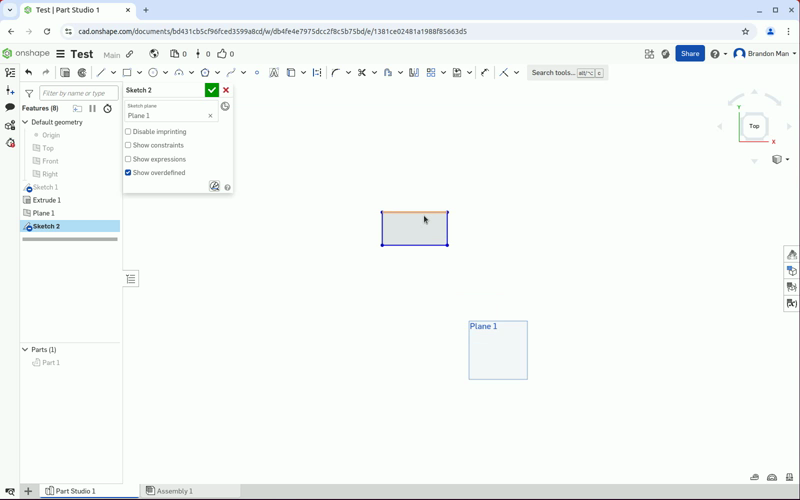
scroll(6)
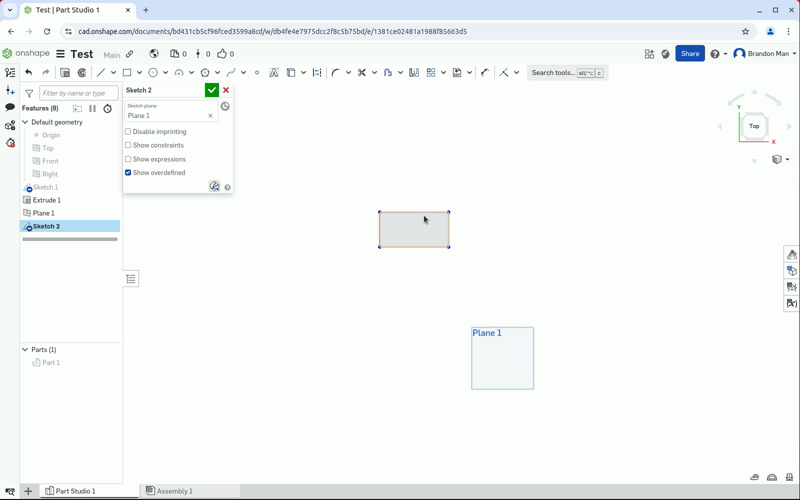
scroll(6)
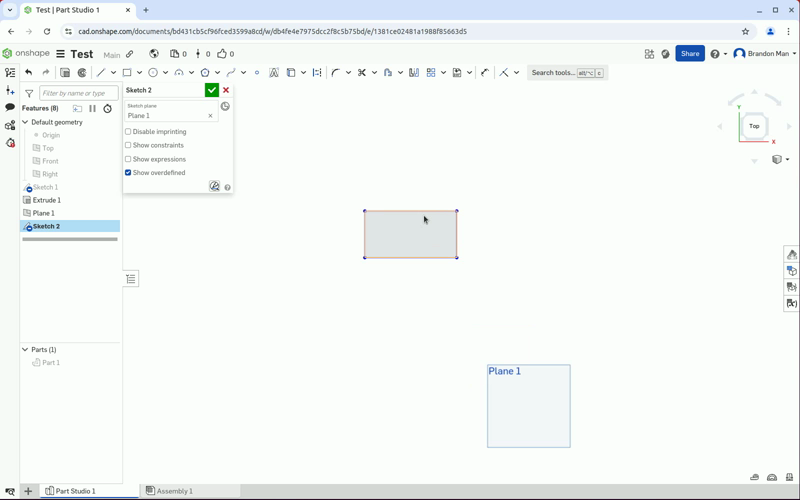
scroll(6)
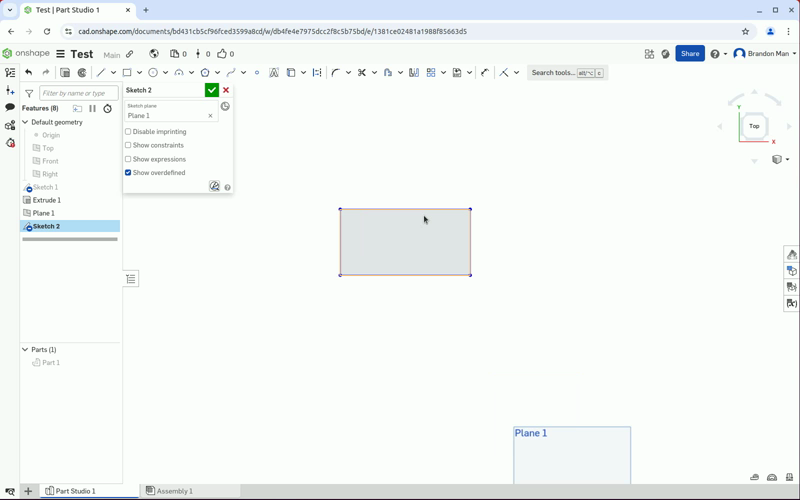
scroll(6)
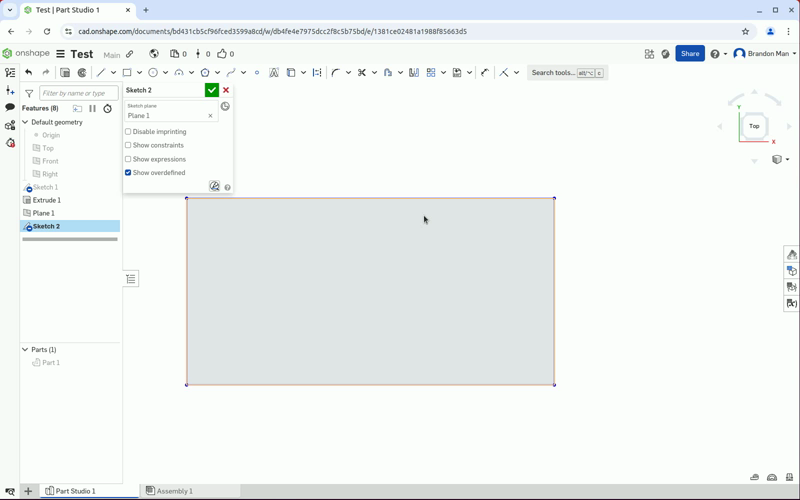
click(424, 215)
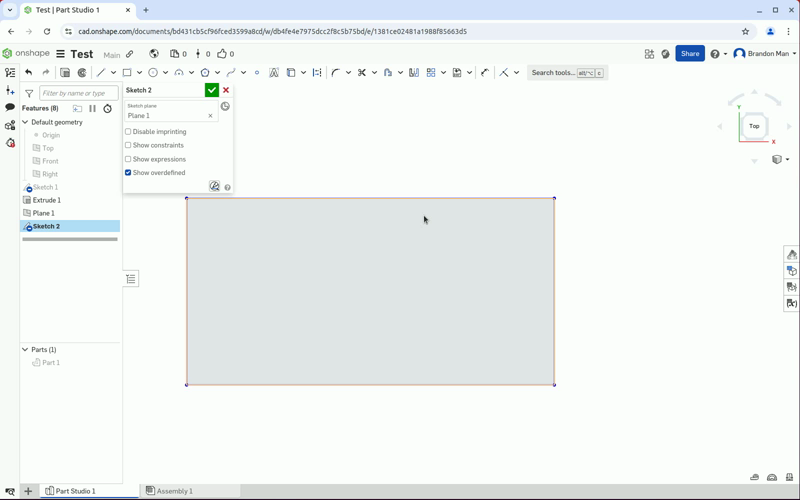
scroll(-6)
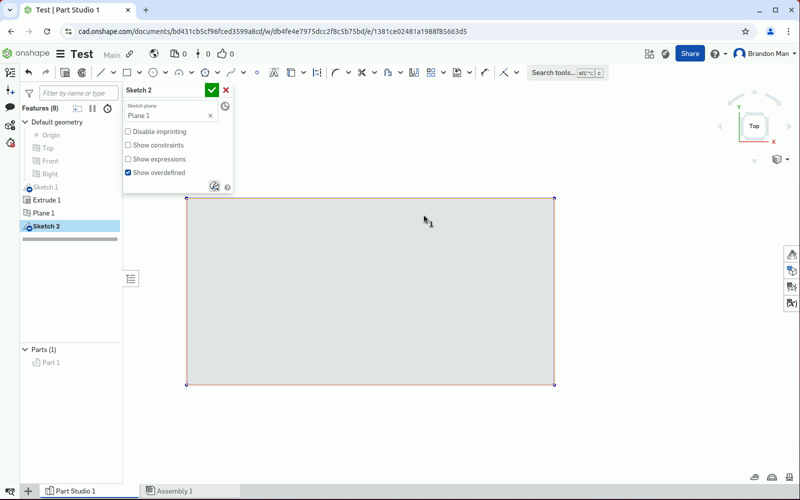
scroll(-6)
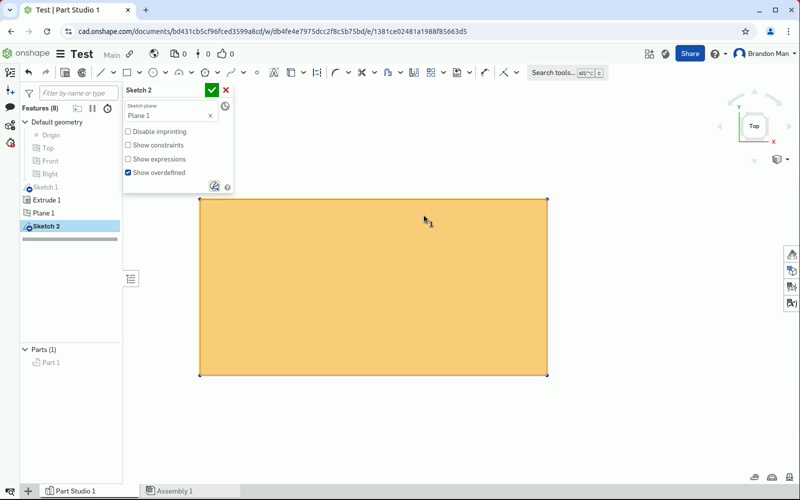
scroll(-6)
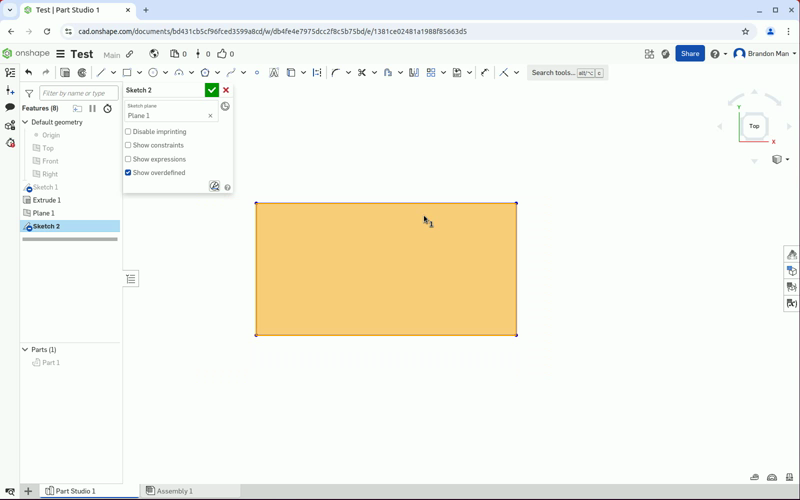
scroll(-6)
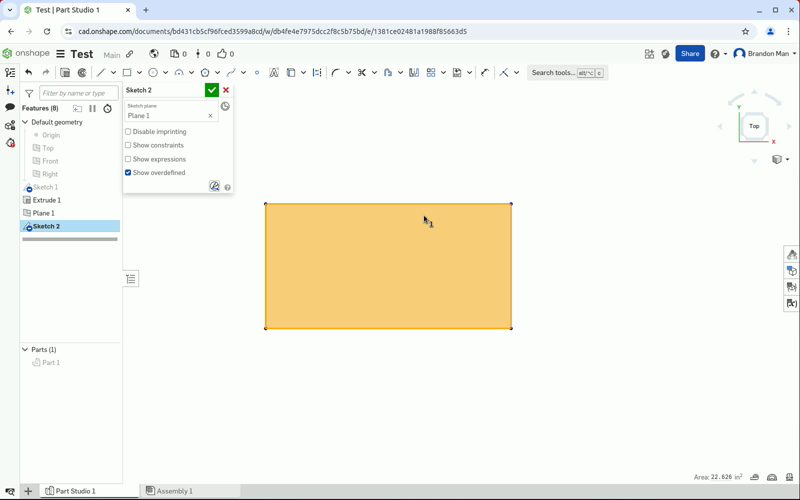
scroll(-6)
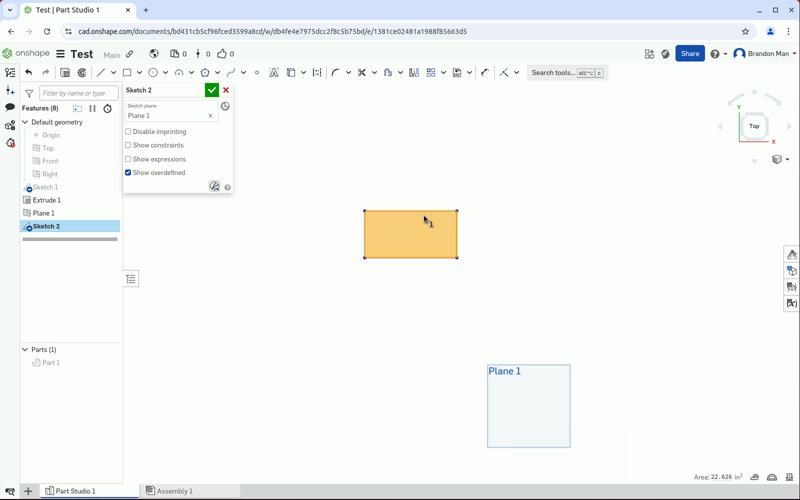
scroll(-6)
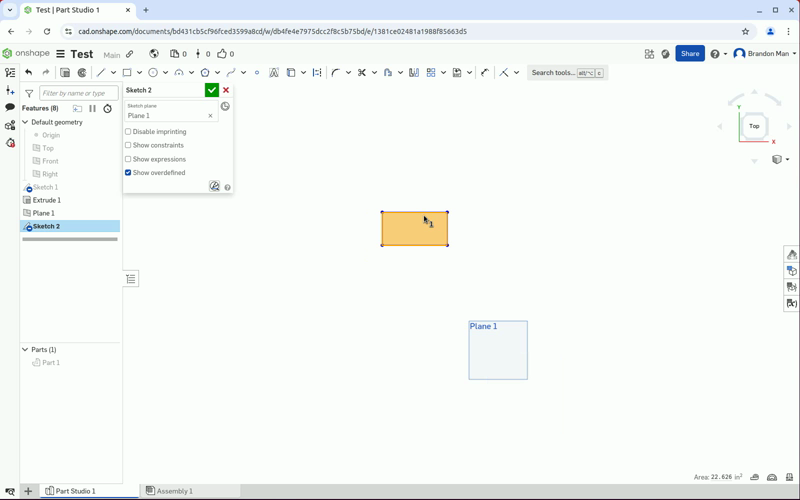
scroll(-6)
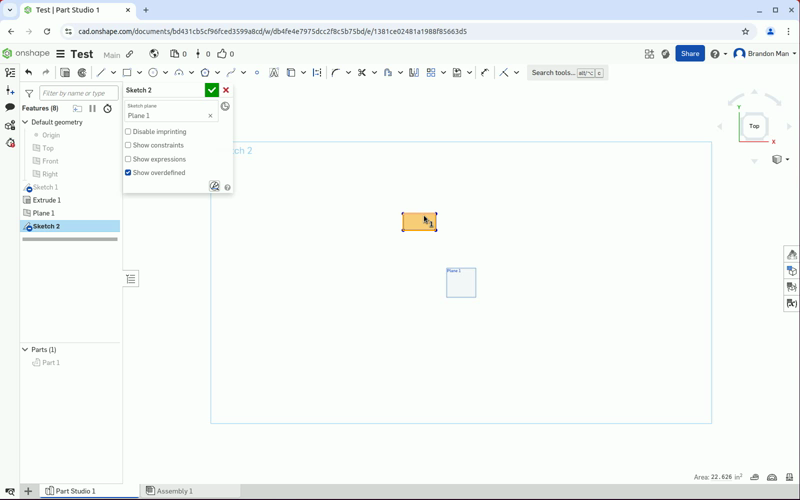
mouse_move(73, 352)
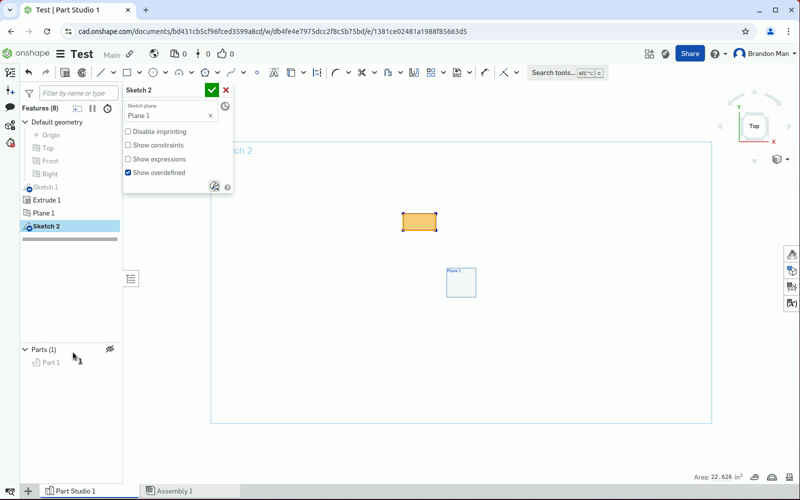
key(shift+y)
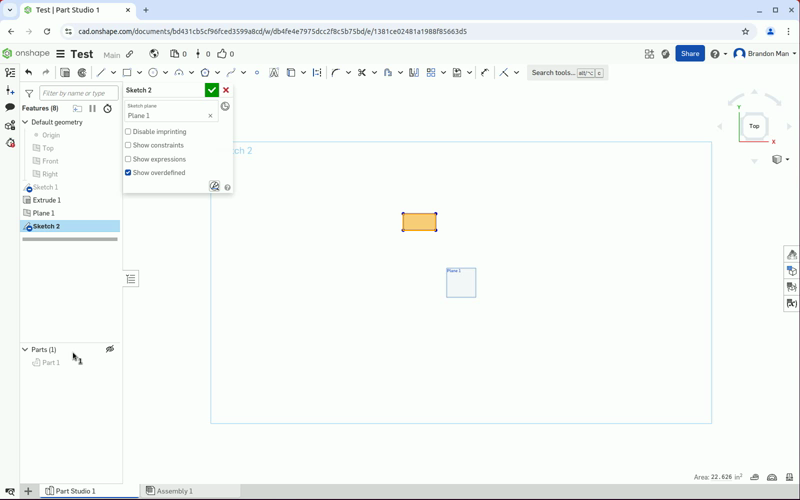
key(shift+e)
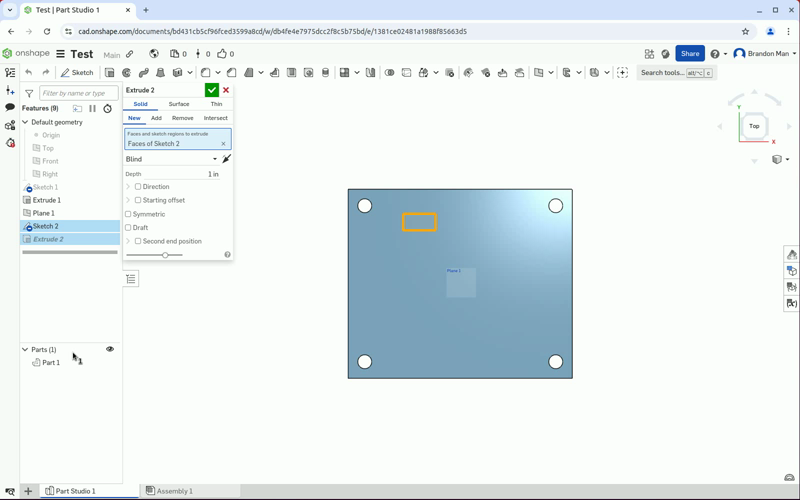
mouse_move(143, 106)
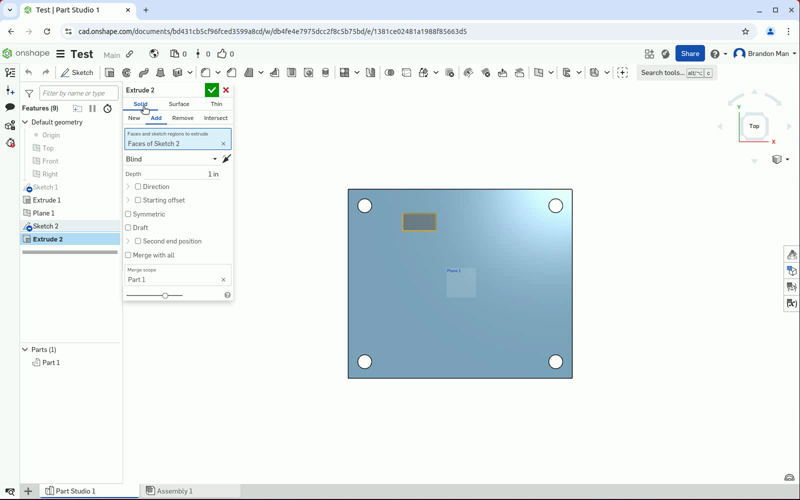
click(143, 106)
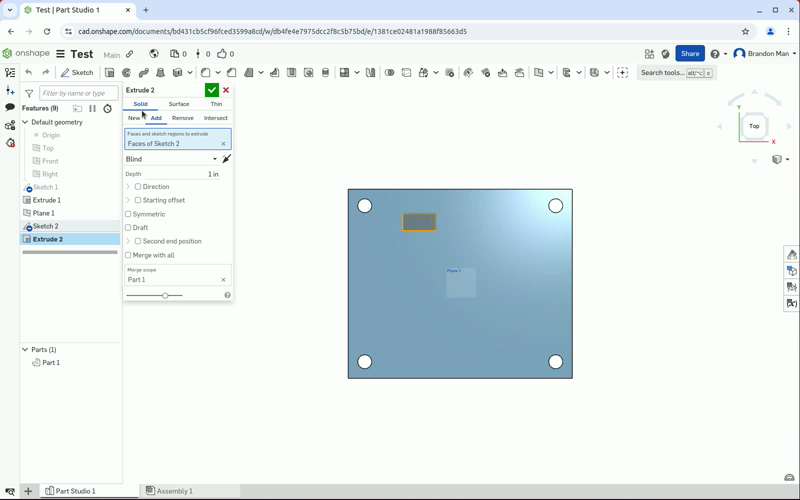
mouse_move(137, 120)
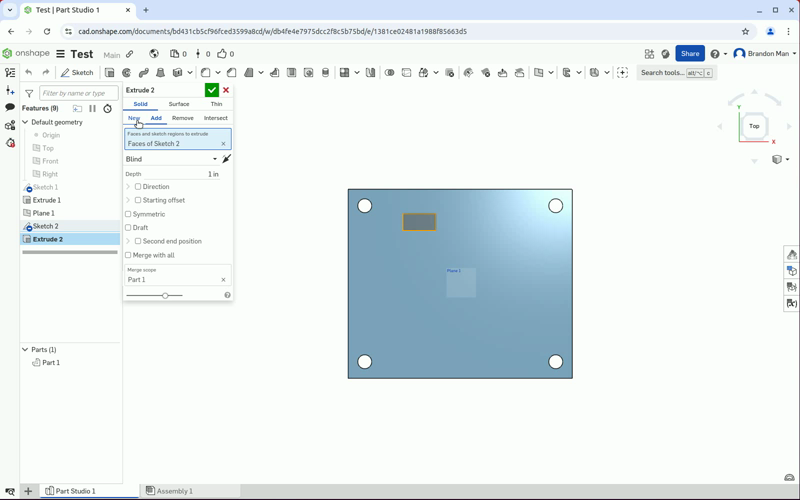
click(137, 120)
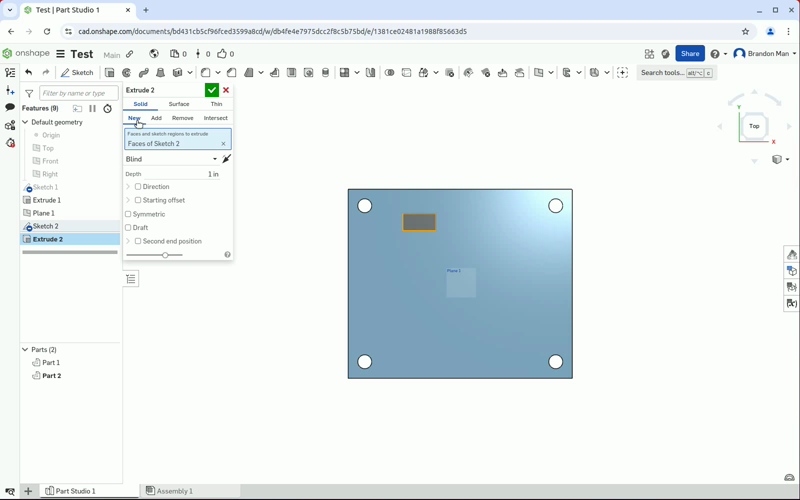
key(tab, 4)
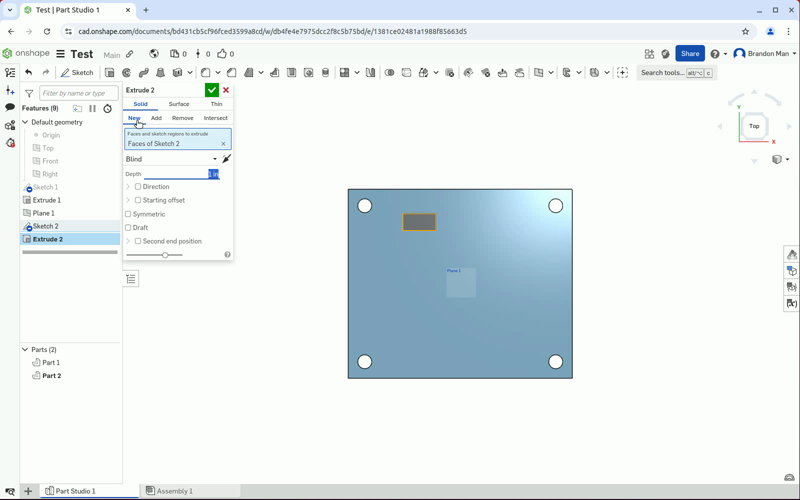
text(3.129)
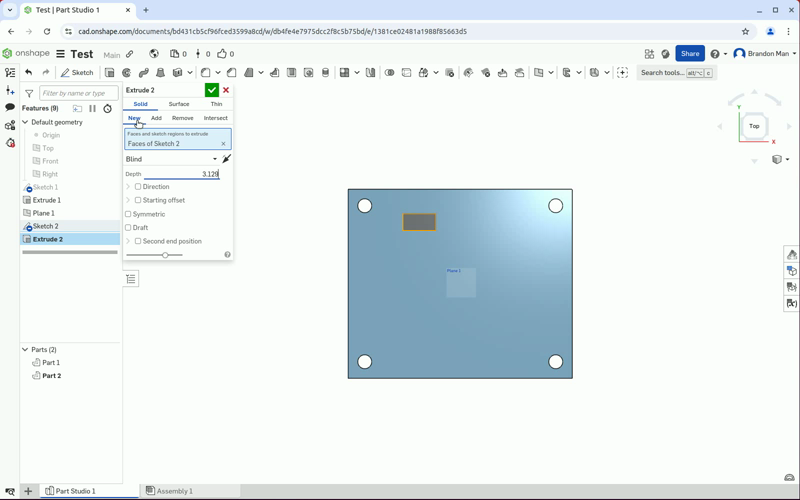
key(enter)
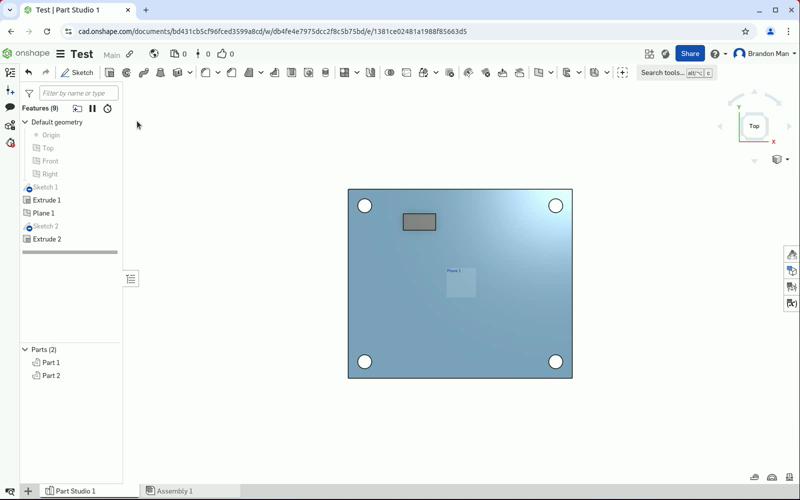
key(shift+h)
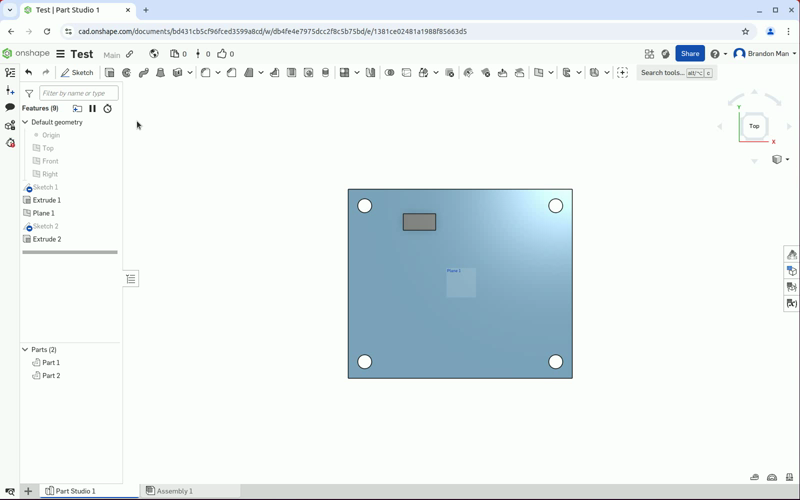
key(shift+h)
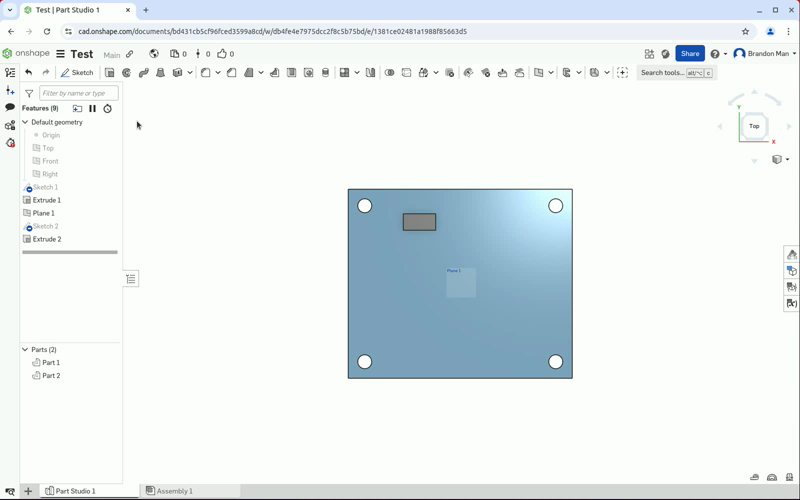
mouse_move(73, 189)
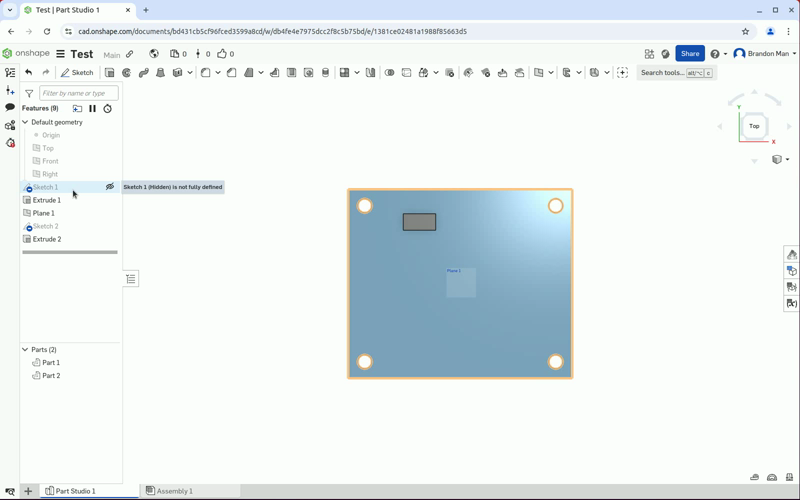
click(73, 189)
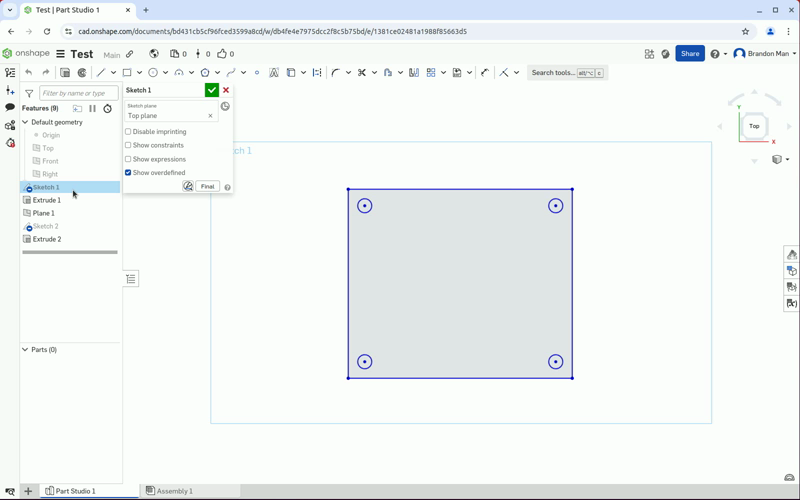
mouse_move(229, 92)
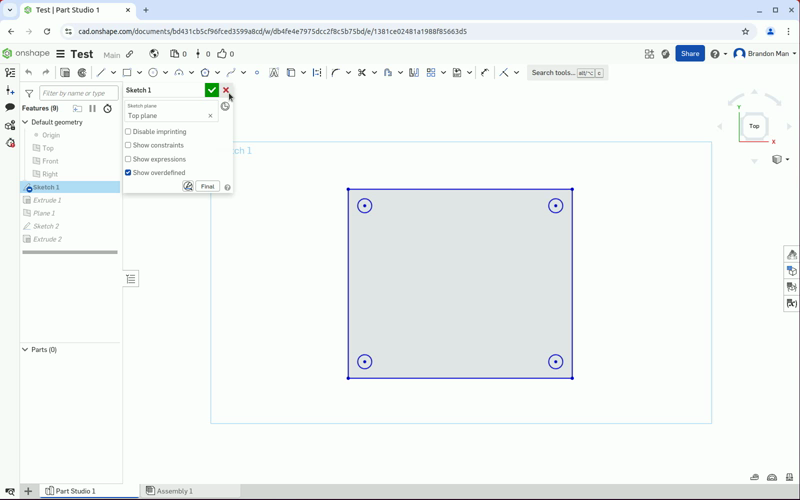
click(229, 92)
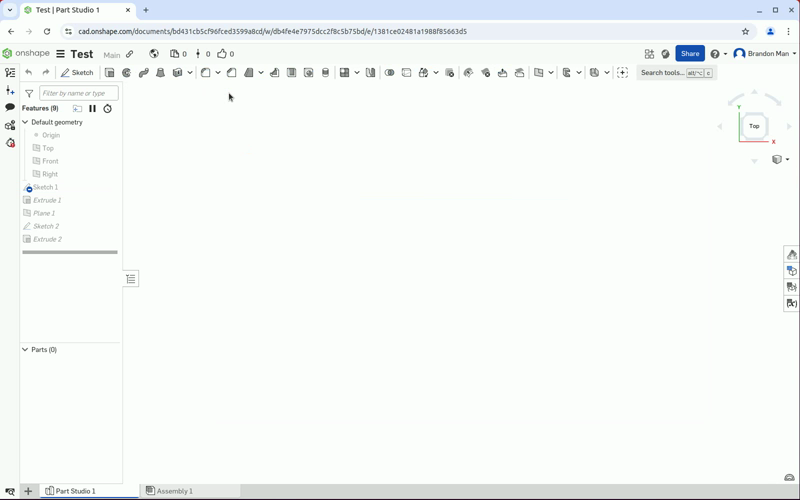
key(shift+s)
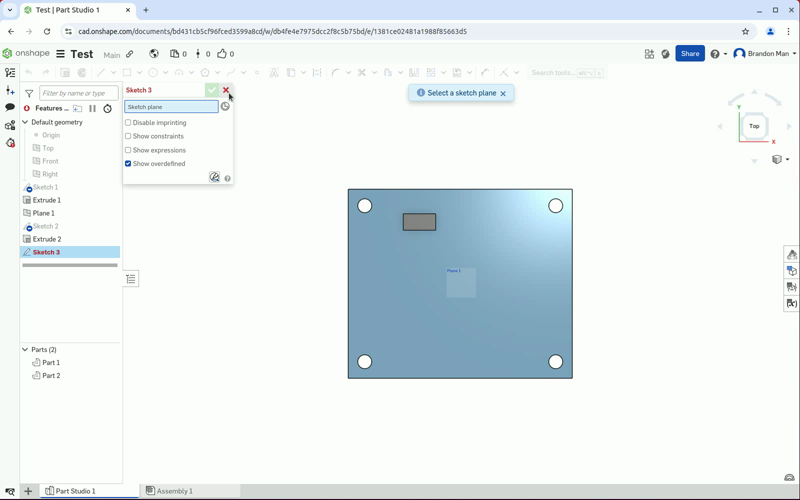
mouse_move(73, 215)
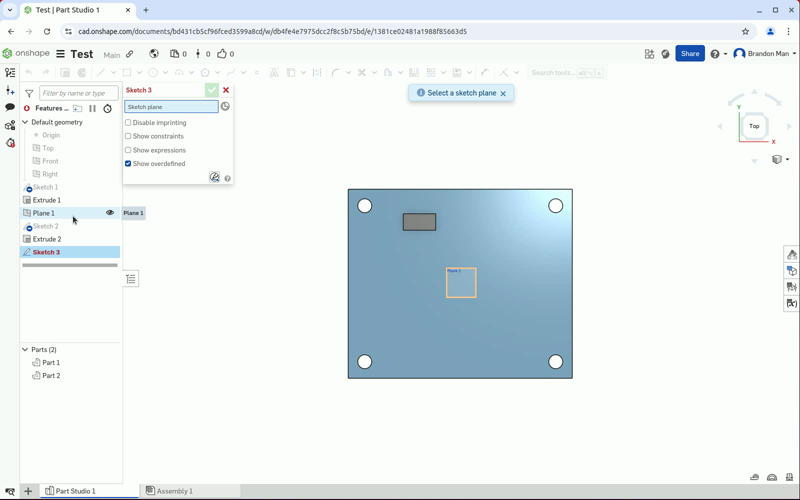
click(73, 215)
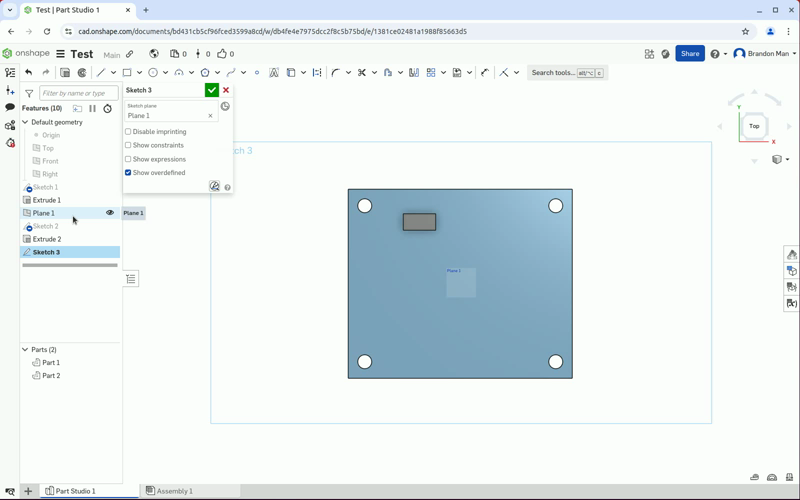
mouse_move(73, 352)
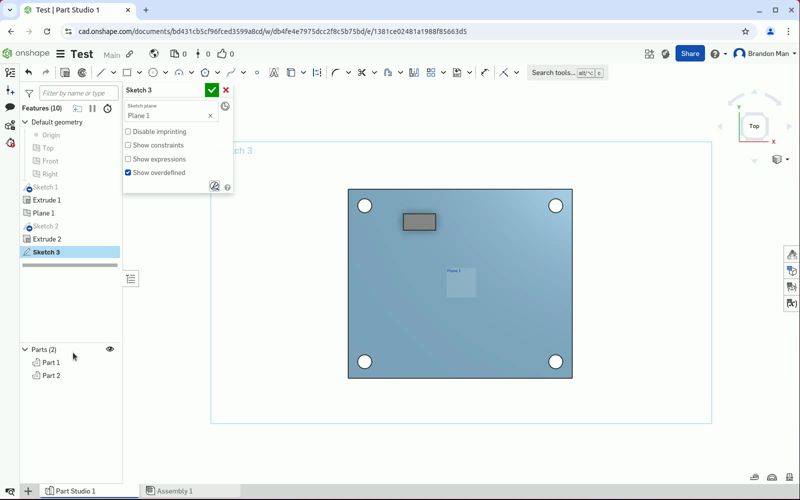
key(y)
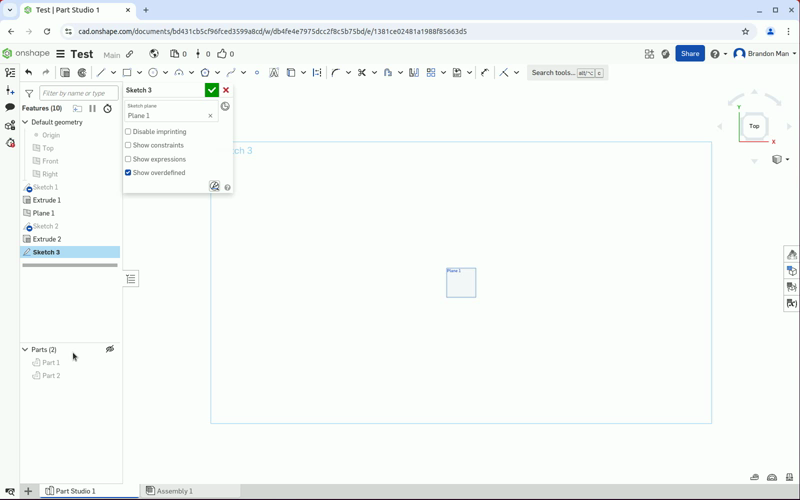
key(l)
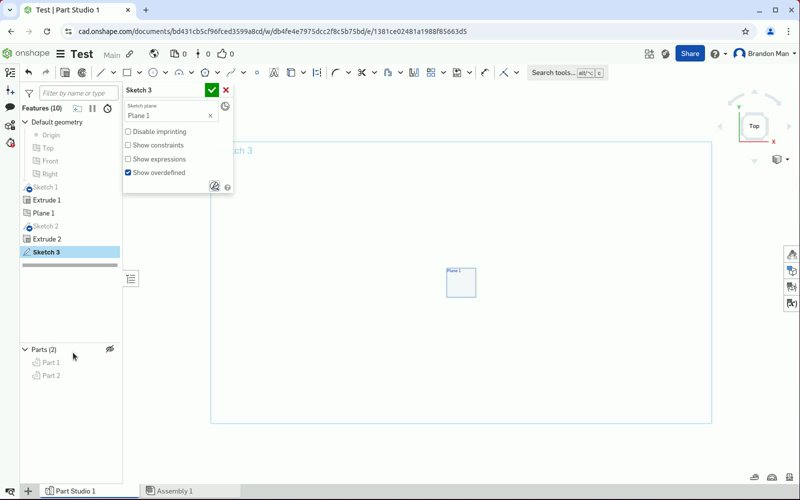
key_down(shift)
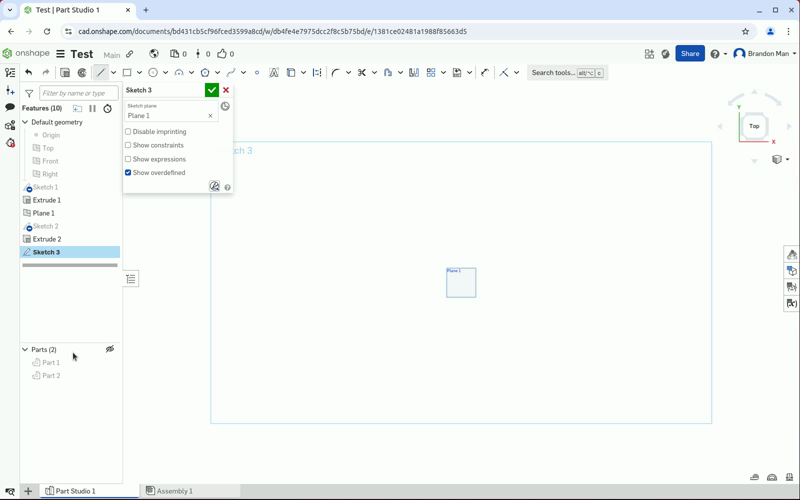
mouse_move(486, 230)
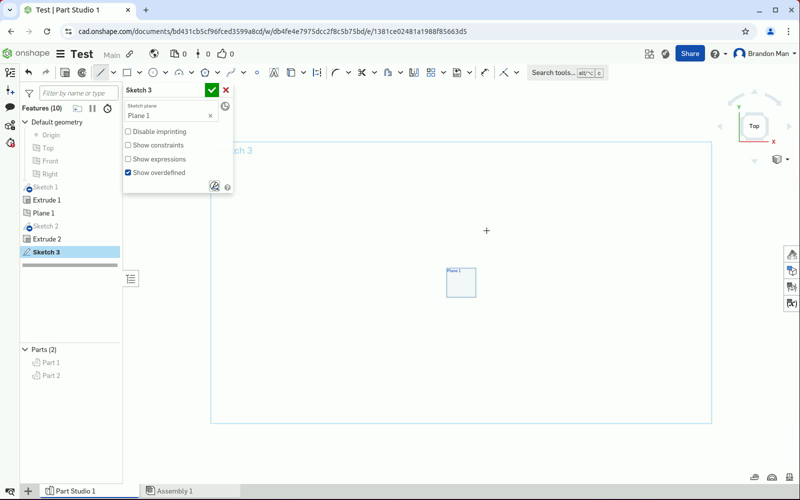
click(486, 230)
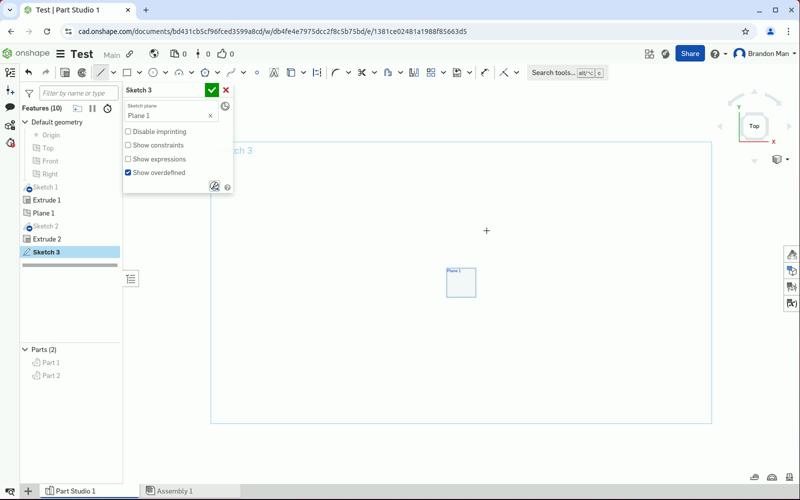
key_up(shift)
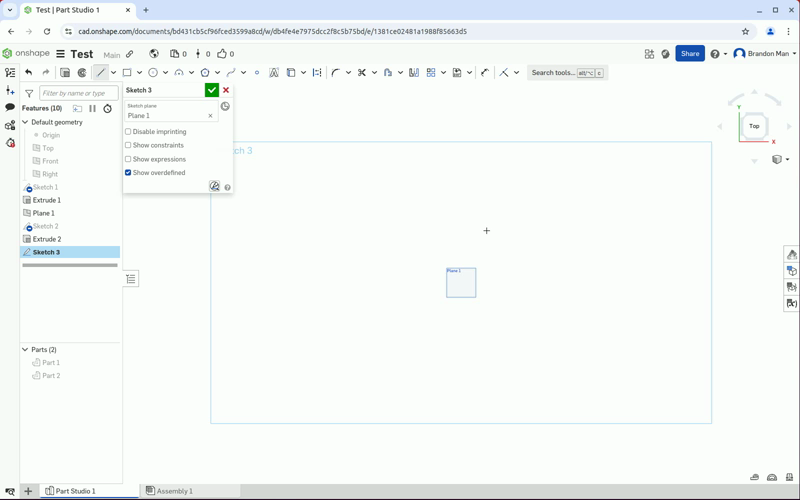
key_down(shift)
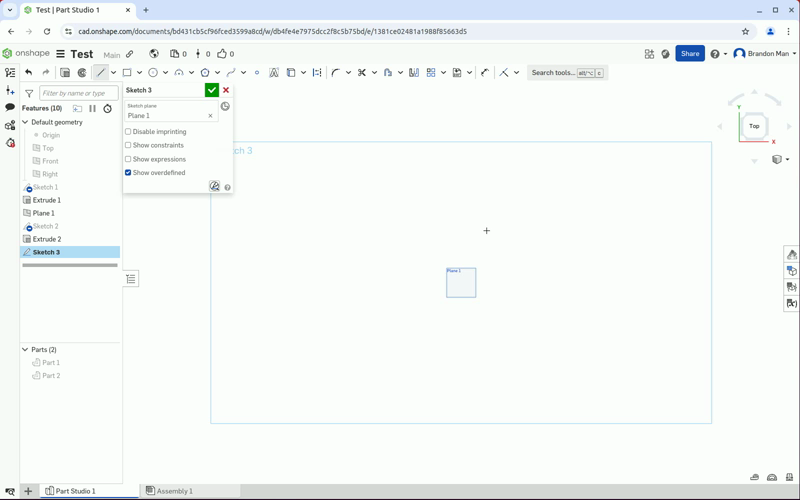
mouse_move(516, 230)
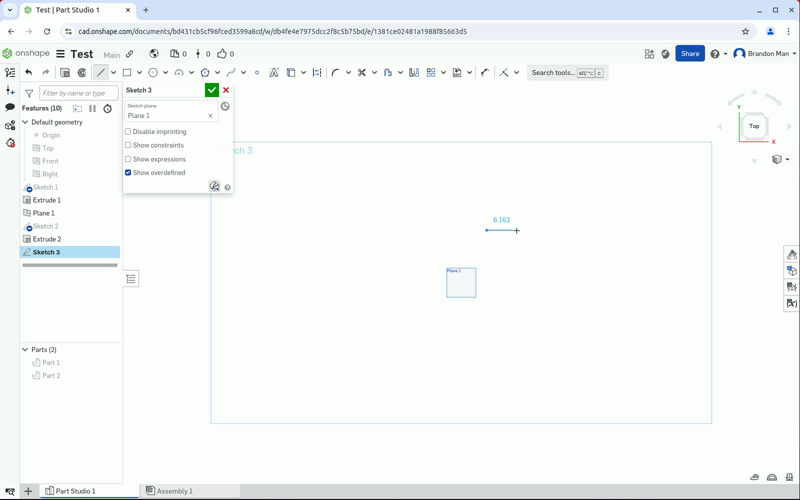
mouse_move(519, 230)
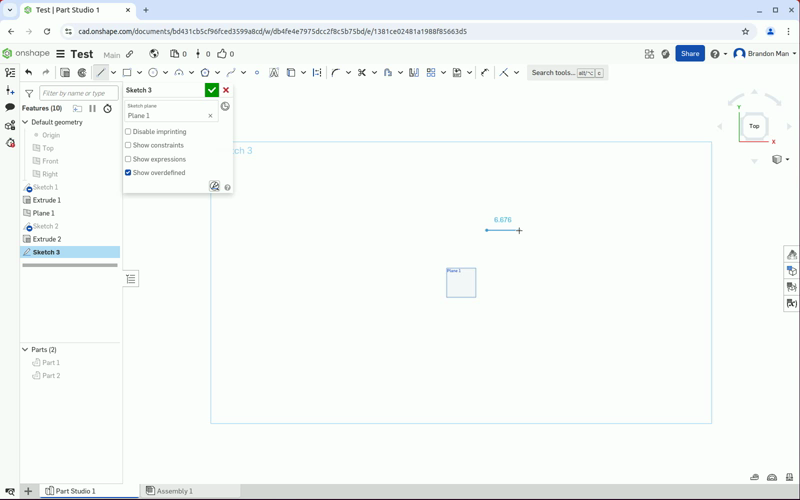
click(519, 230)
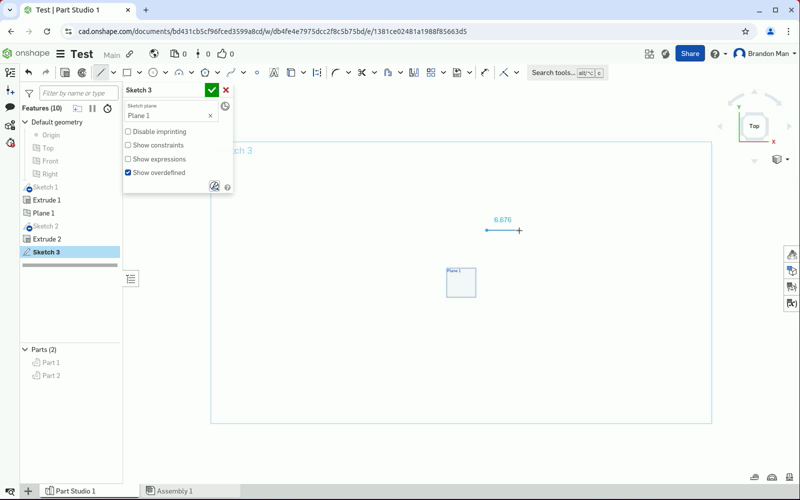
key_up(shift)
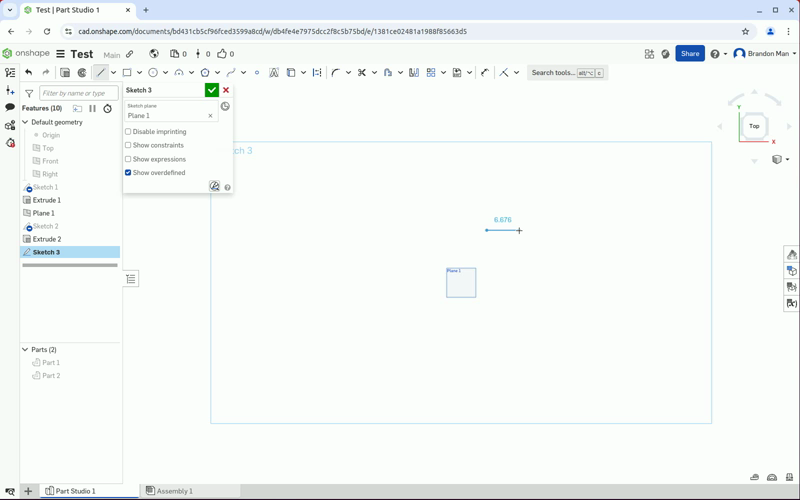
key_down(shift)
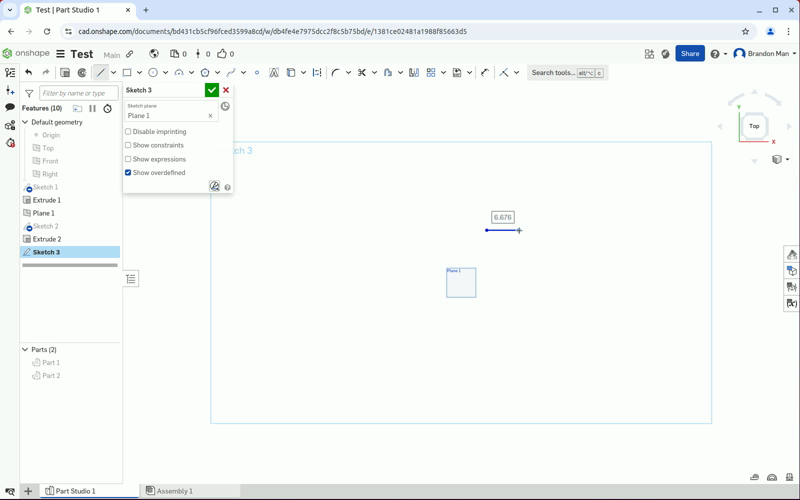
mouse_move(549, 230)
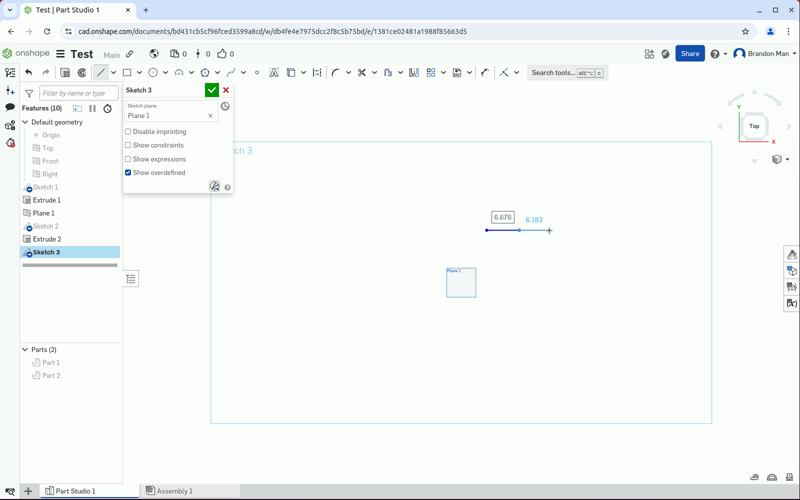
mouse_move(519, 213)
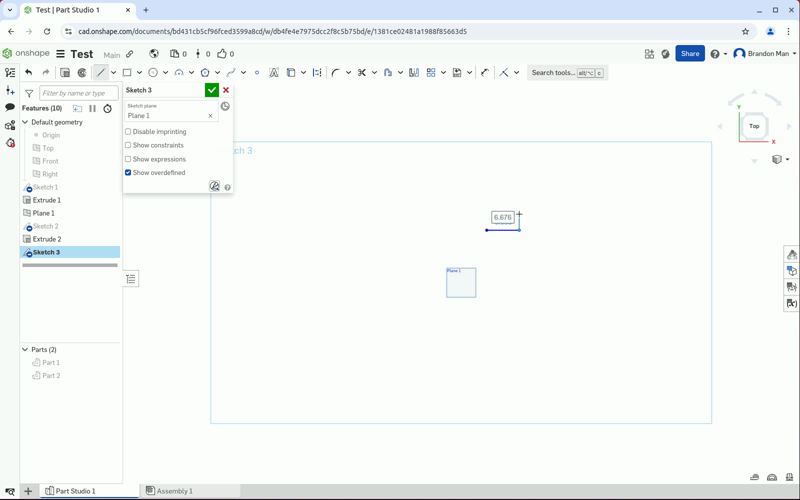
click(519, 213)
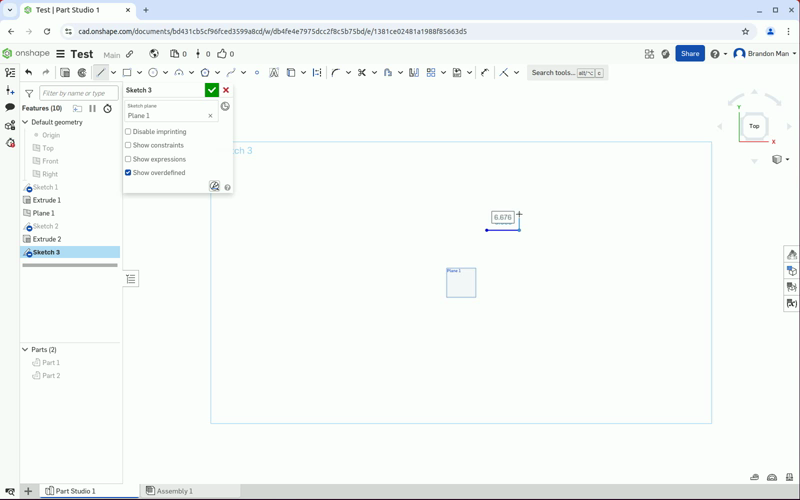
key_up(shift)
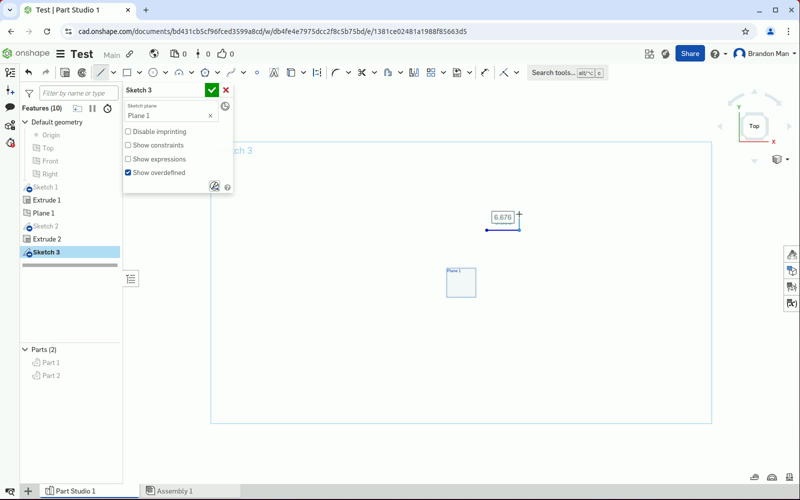
key_down(shift)
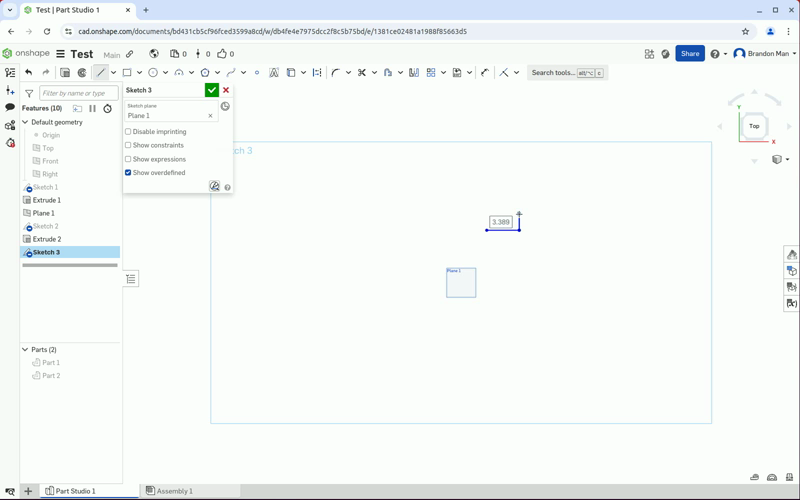
mouse_move(549, 213)
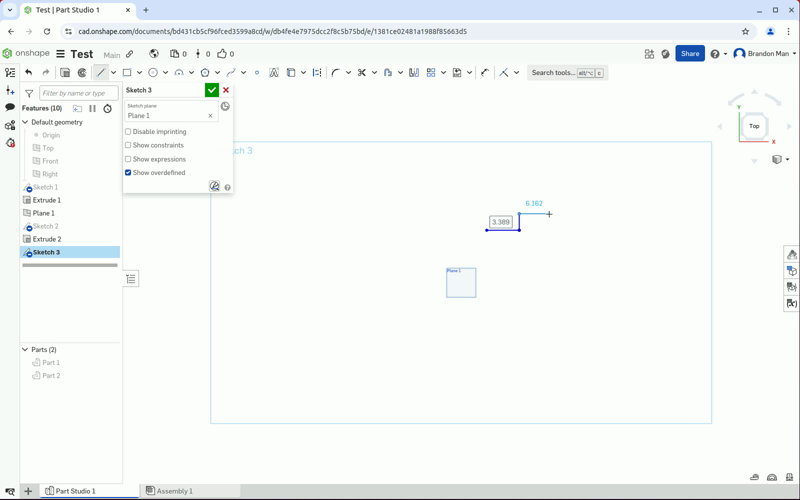
mouse_move(486, 213)
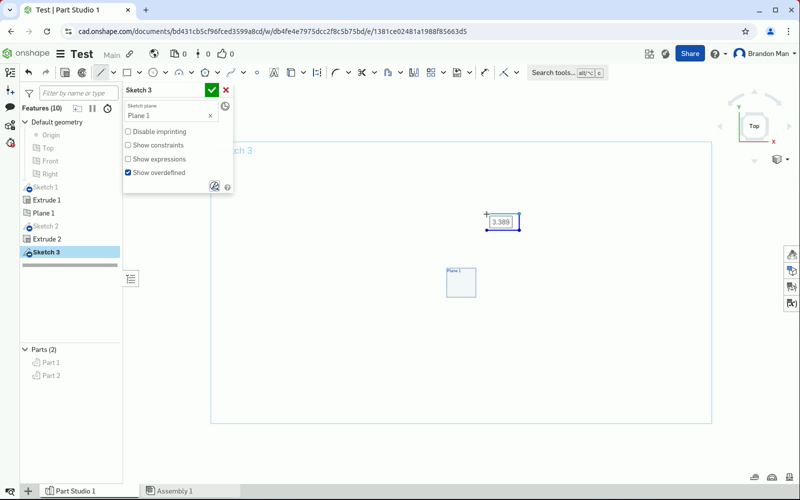
click(486, 213)
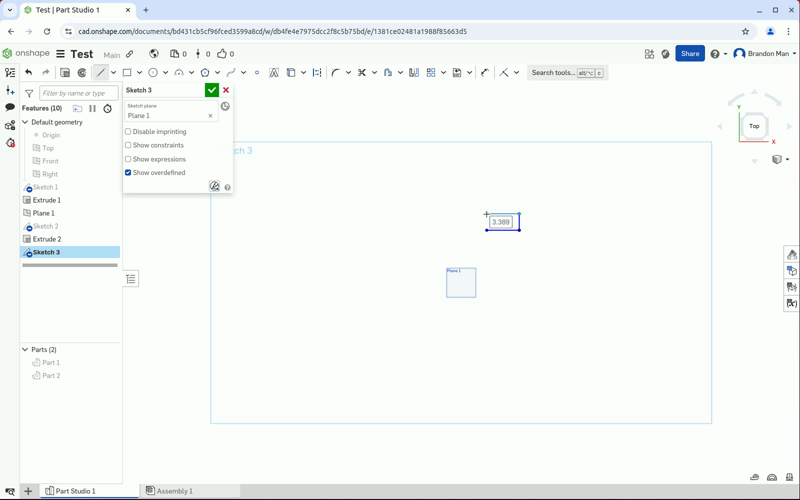
key_up(shift)
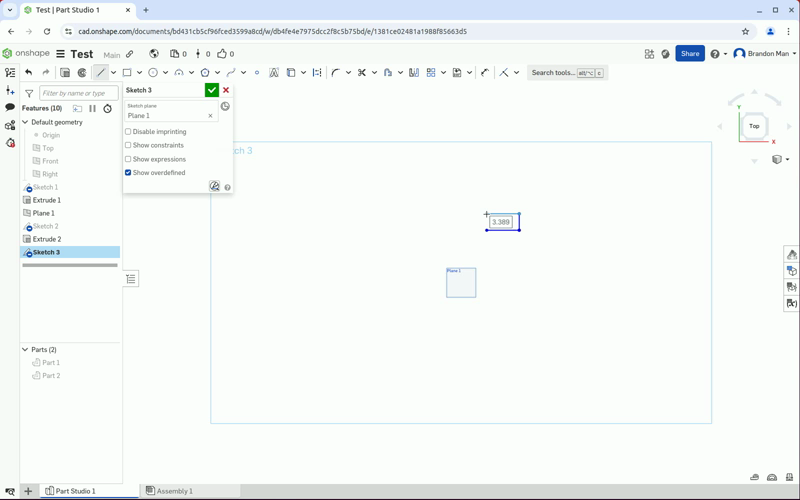
mouse_move(516, 213)
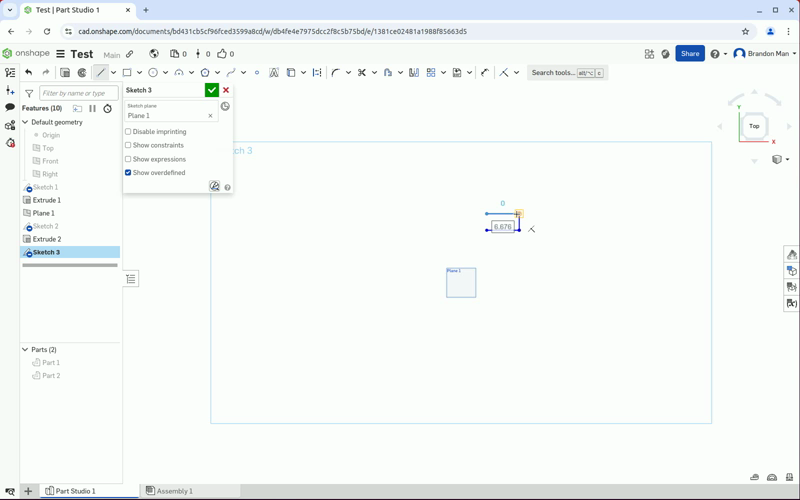
key_down(shift)
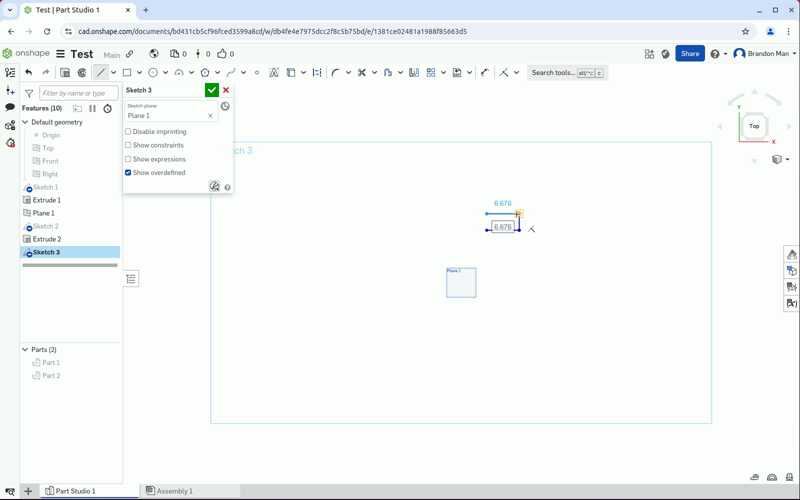
mouse_move(486, 230)
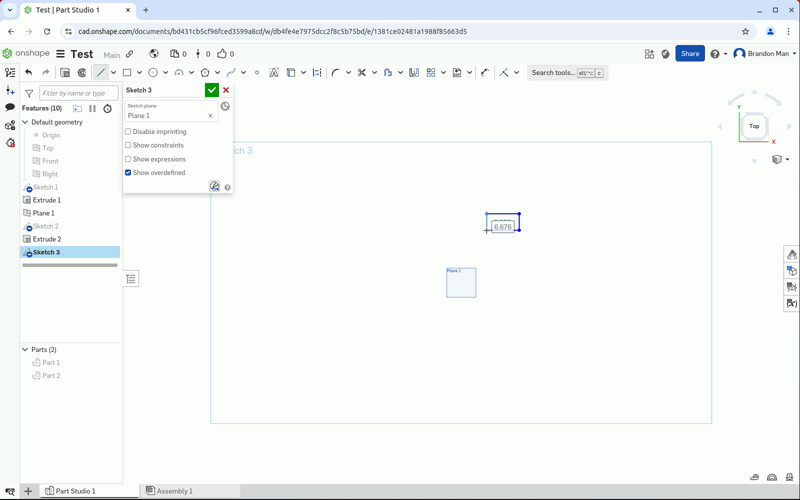
key_up(shift)
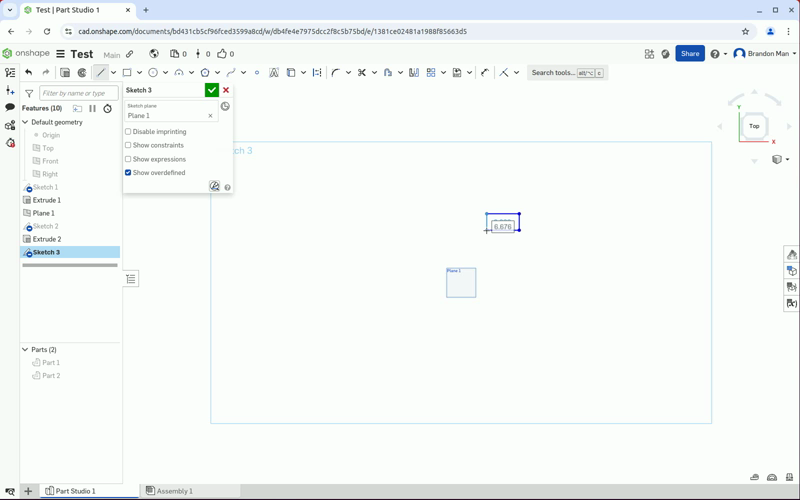
click(486, 230)
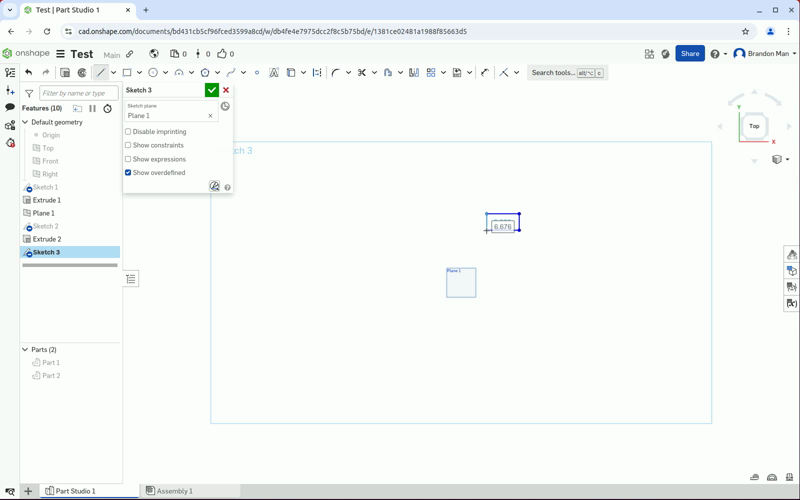
key(esc)
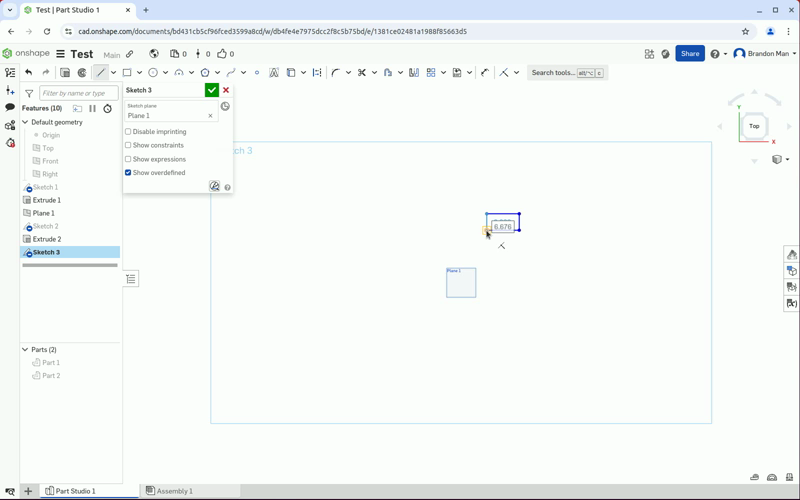
mouse_move(508, 220)
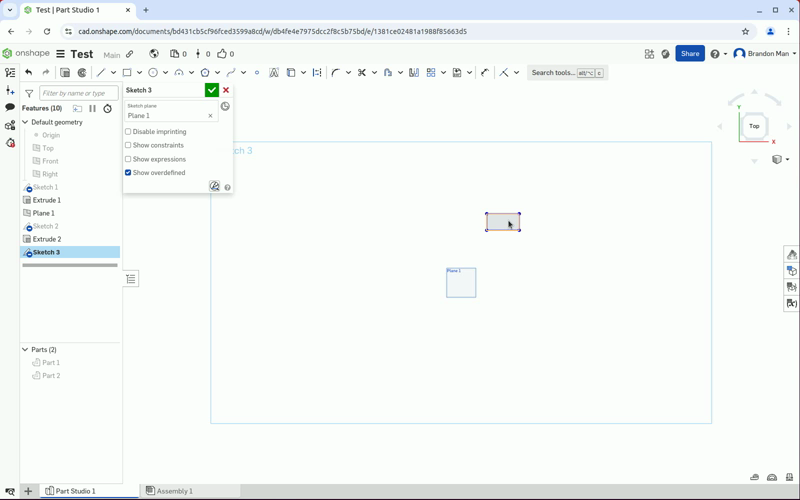
scroll(6)
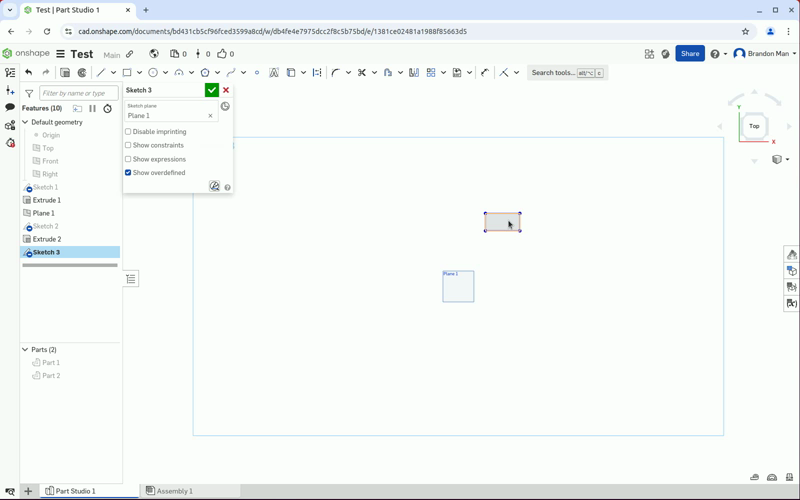
scroll(6)
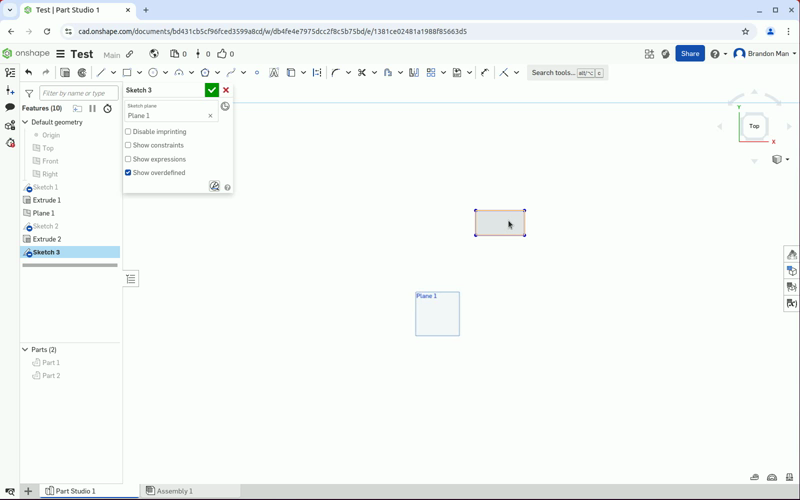
scroll(6)
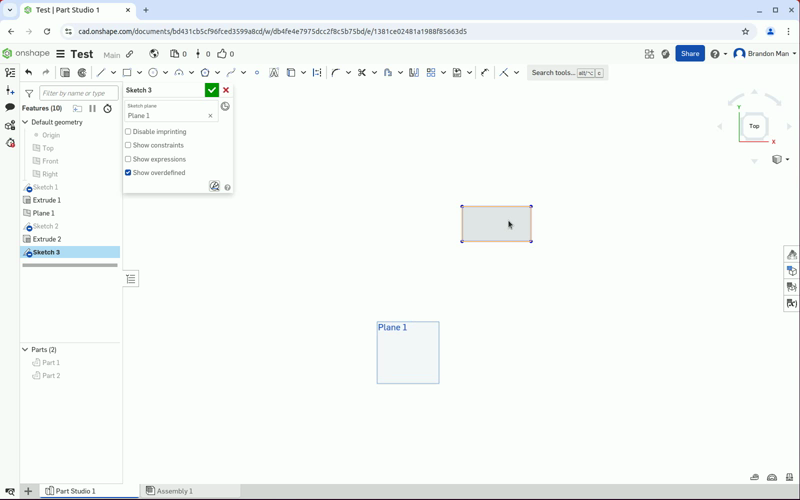
scroll(6)
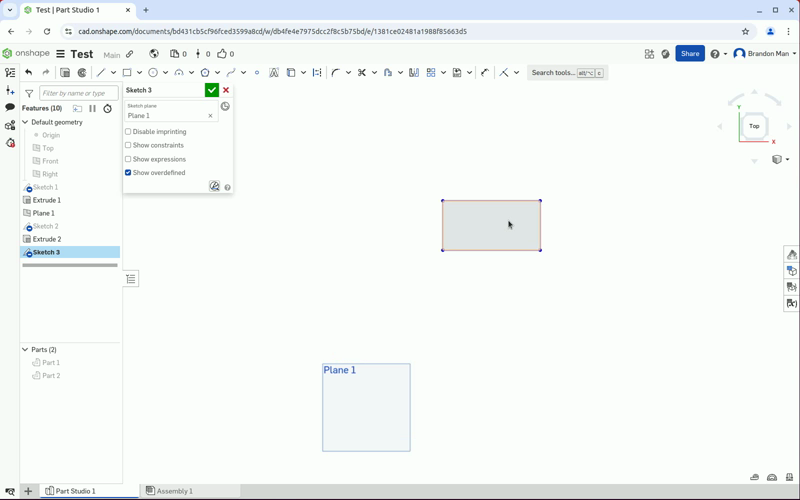
scroll(6)
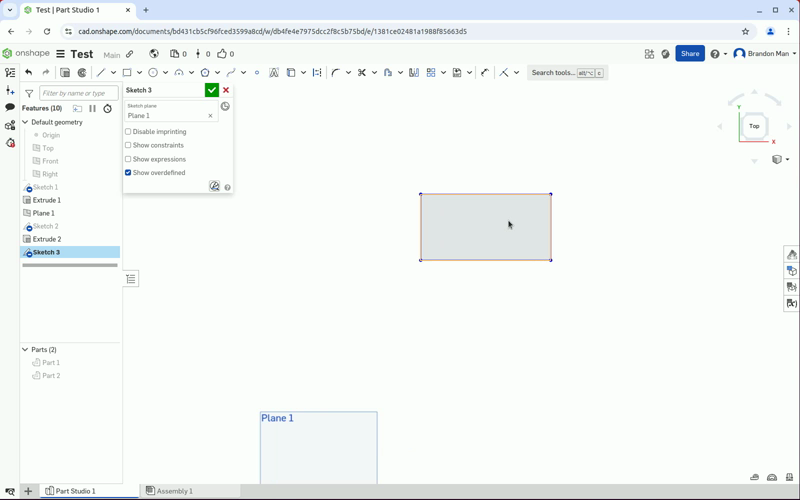
scroll(6)
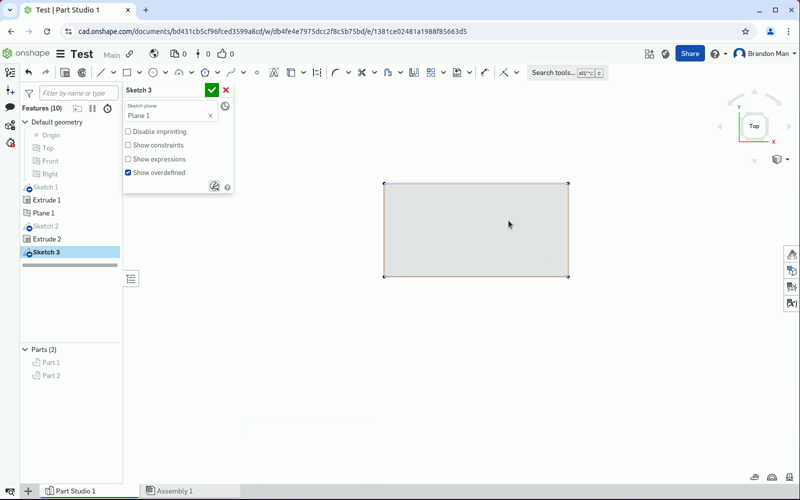
scroll(6)
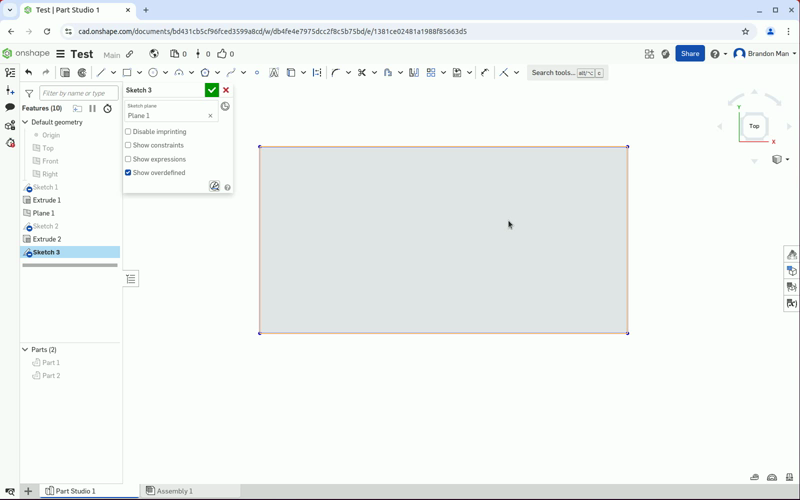
click(508, 220)
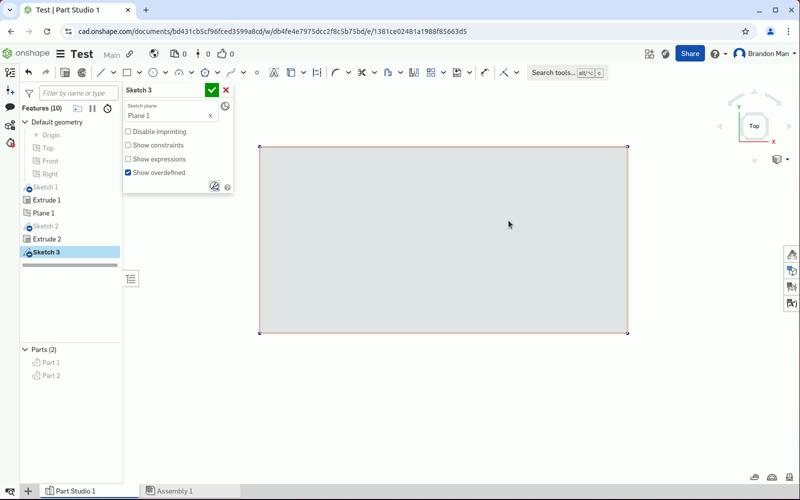
scroll(-6)
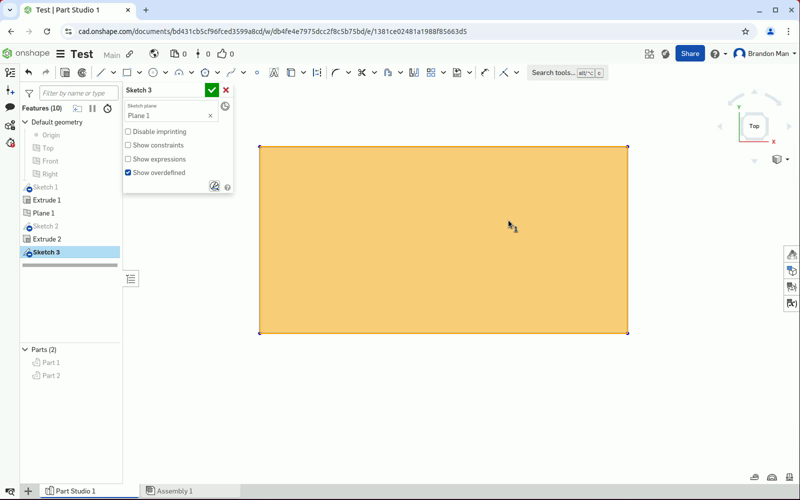
scroll(-6)
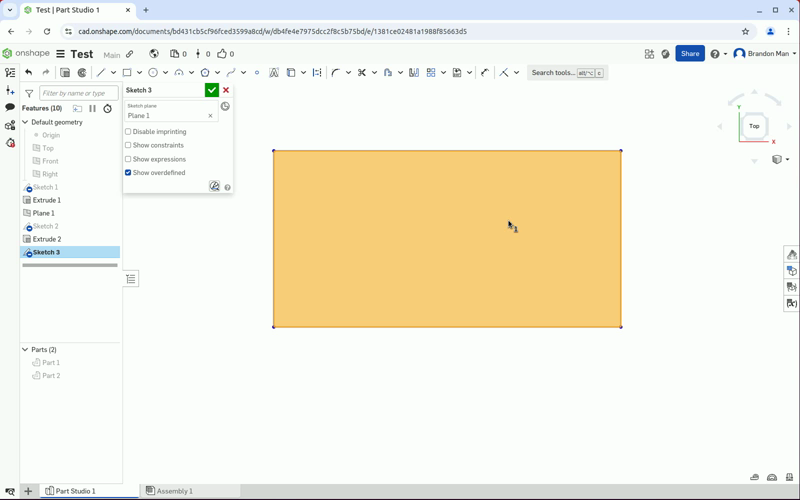
scroll(-6)
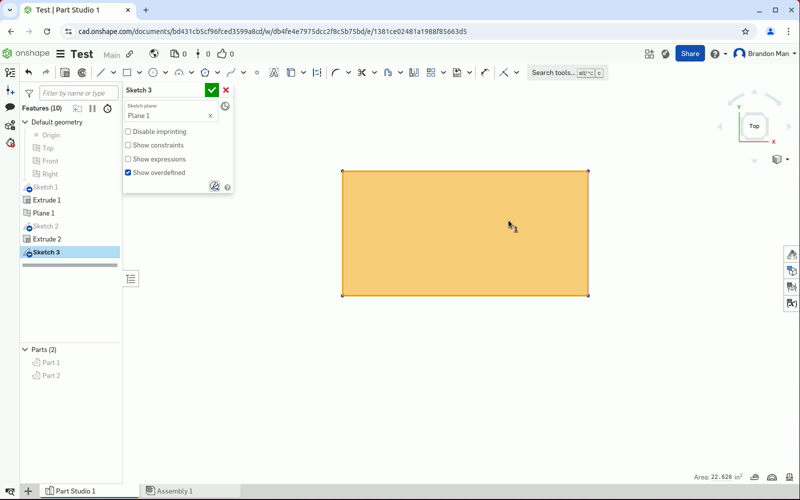
scroll(-6)
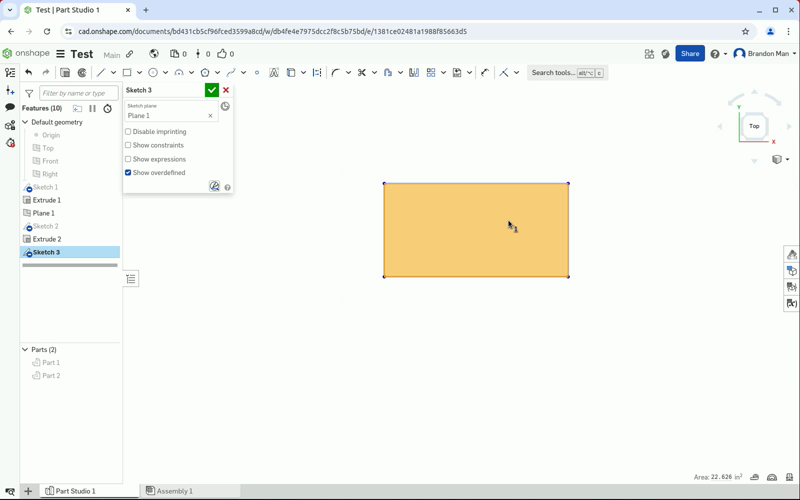
scroll(-6)
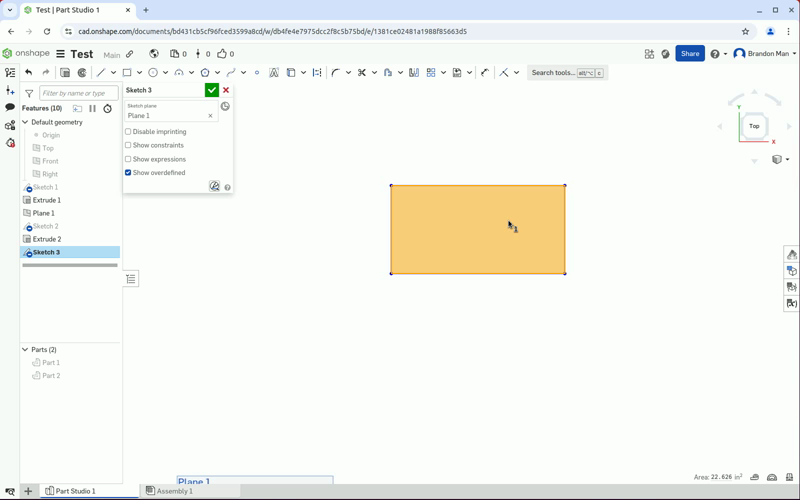
scroll(-6)
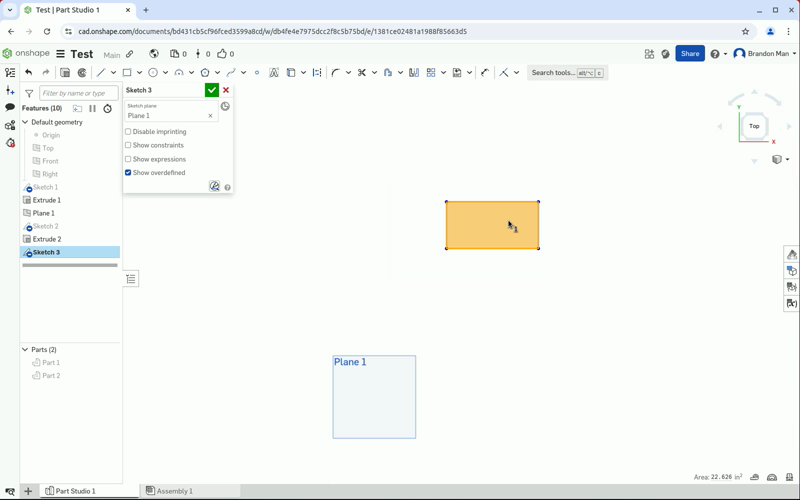
scroll(-6)
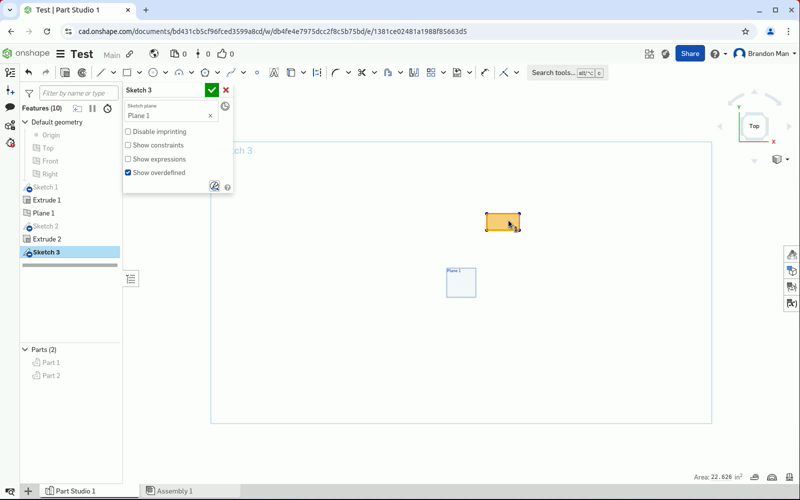
mouse_move(73, 352)
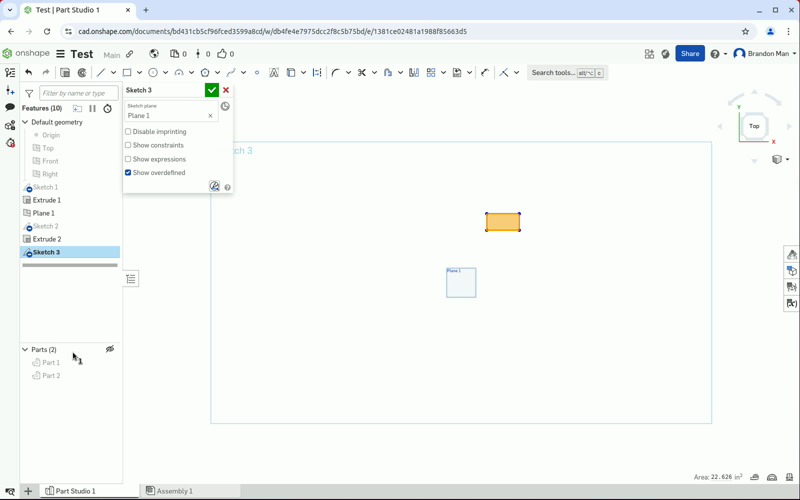
key(shift+y)
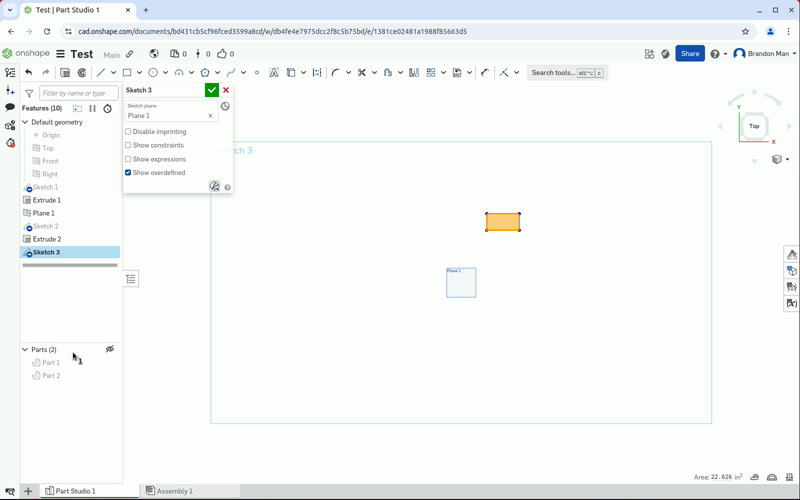
key(shift+e)
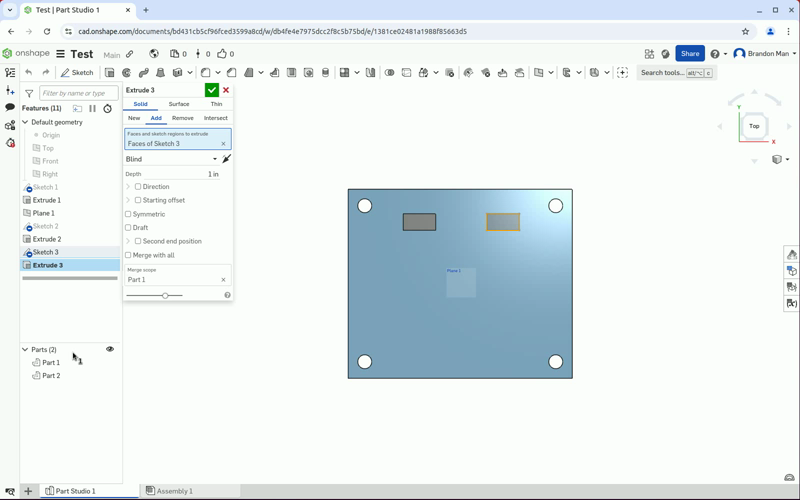
mouse_move(143, 106)
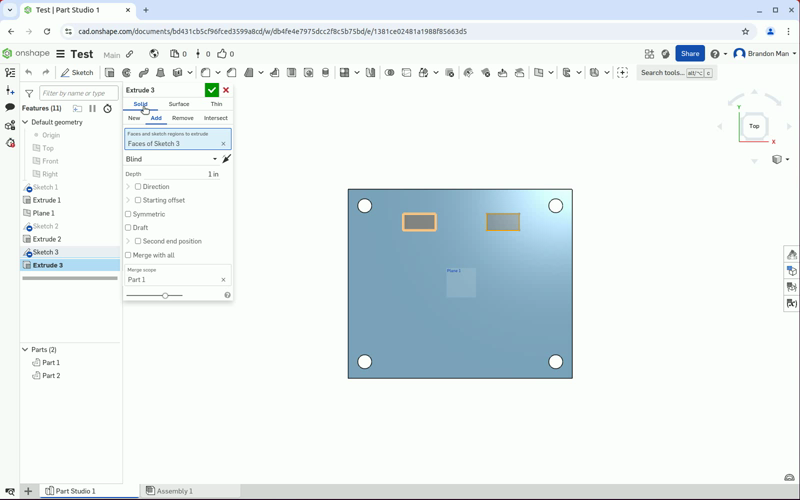
click(143, 106)
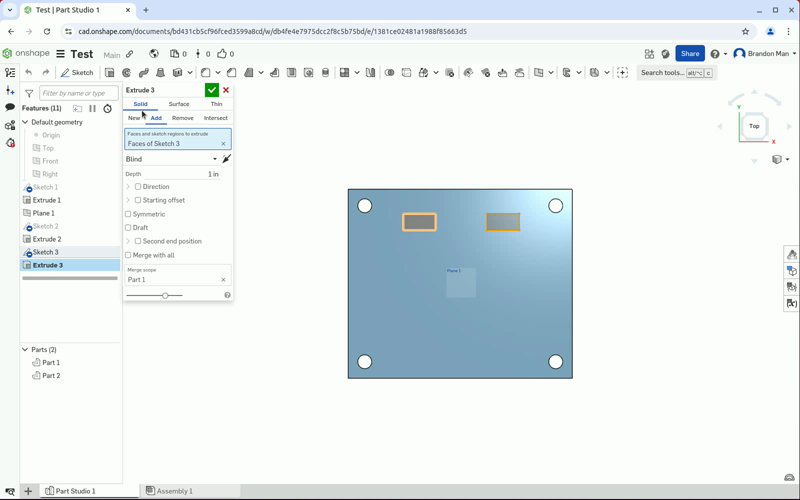
mouse_move(137, 120)
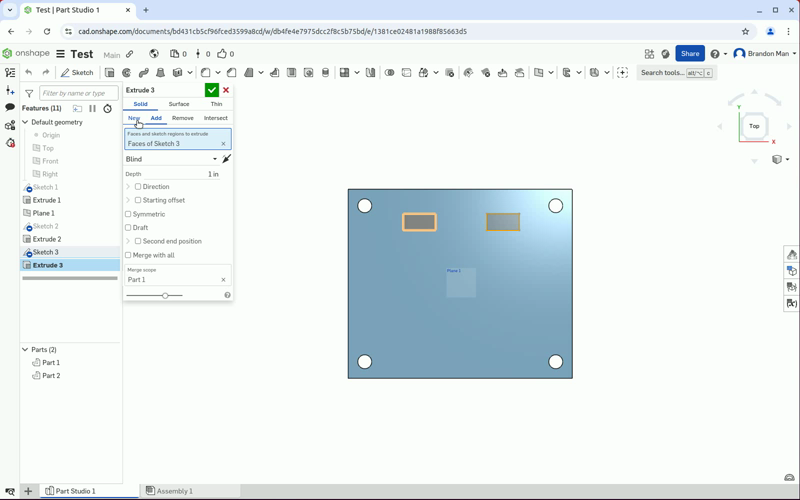
click(137, 120)
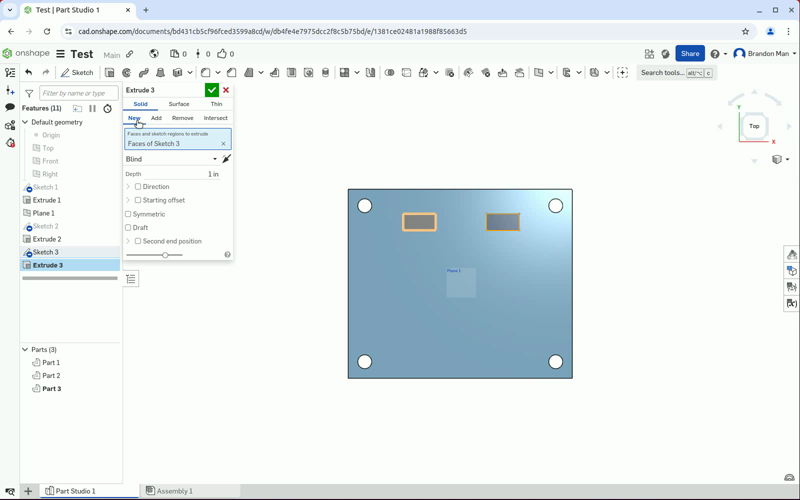
key(tab, 4)
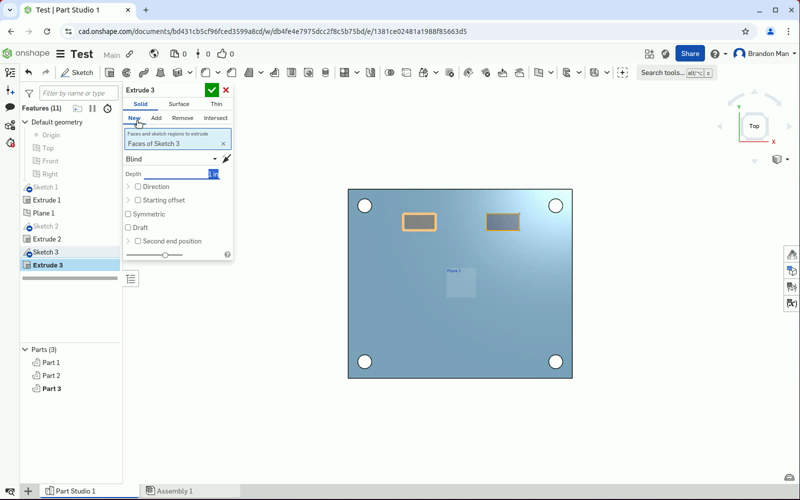
text(3.129)
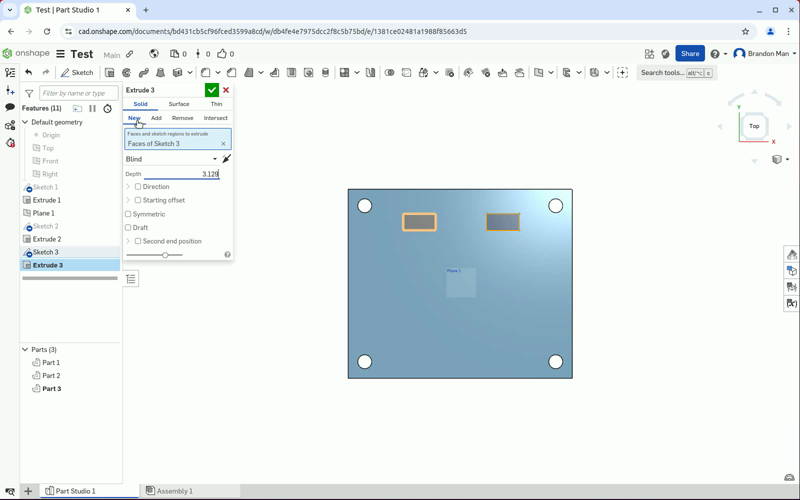
key(enter)
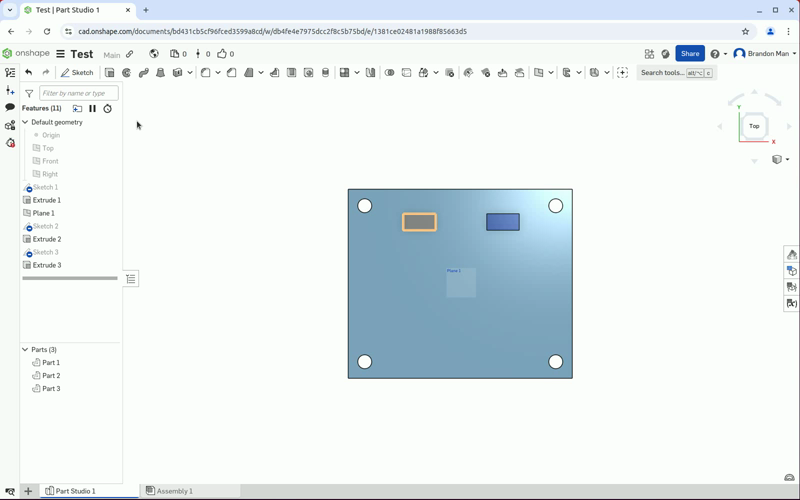
key(shift+h)
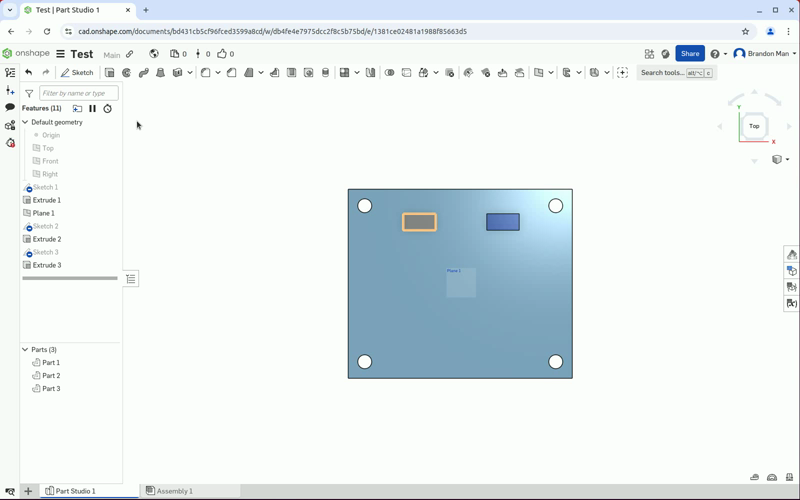
key(shift+h)
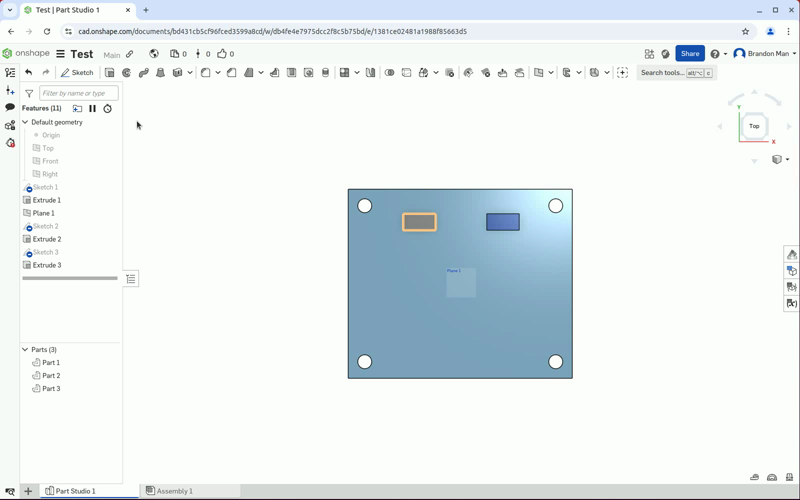
key(shift+7)
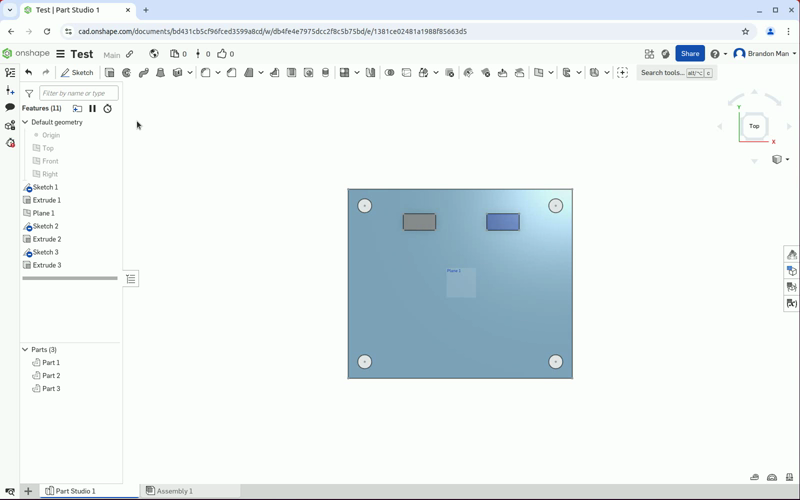
key(up, 3)
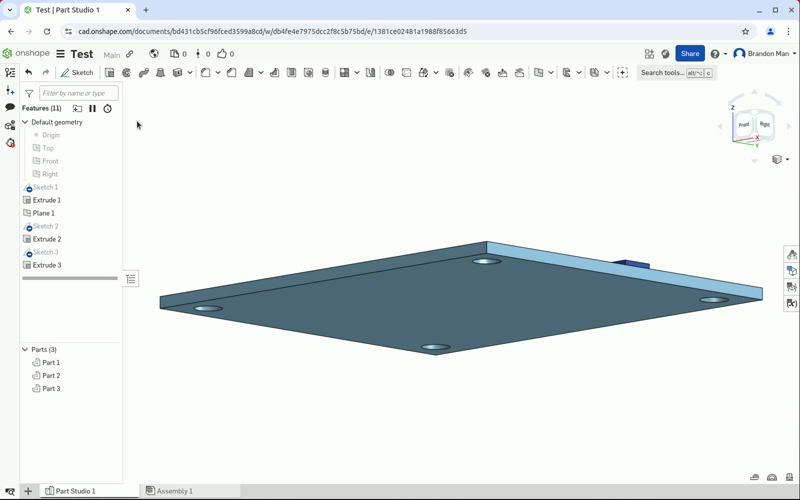
key(left, 3)
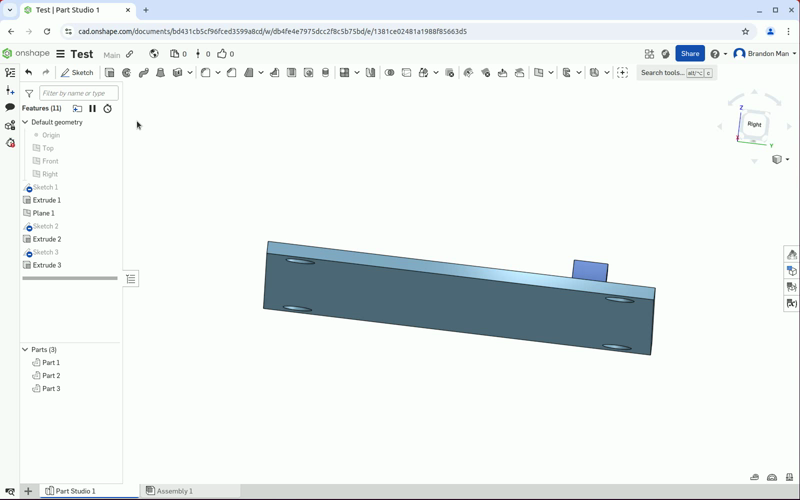
key(right, 3)
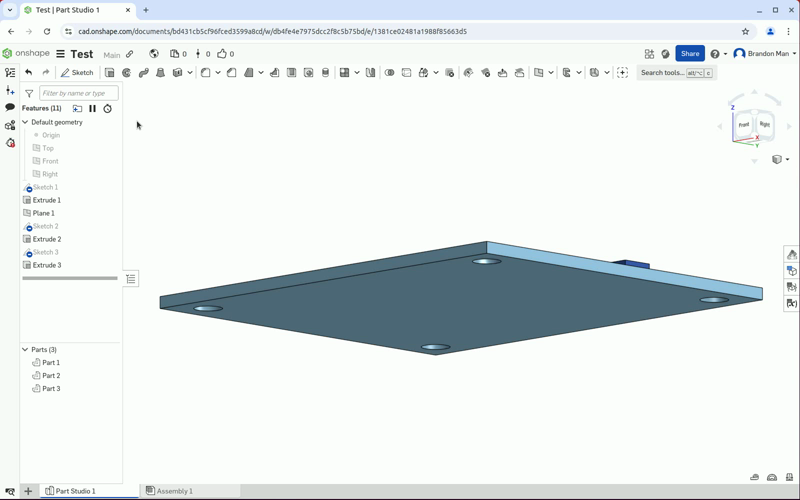
key(down, 3)
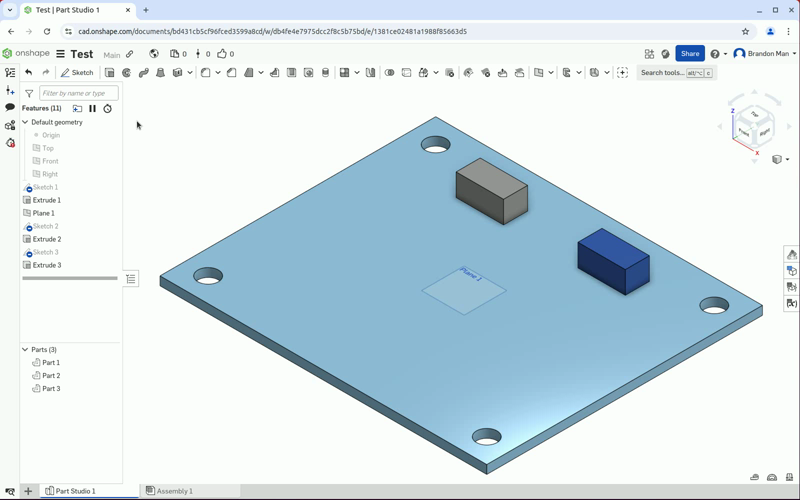
mouse_move(73, 189)
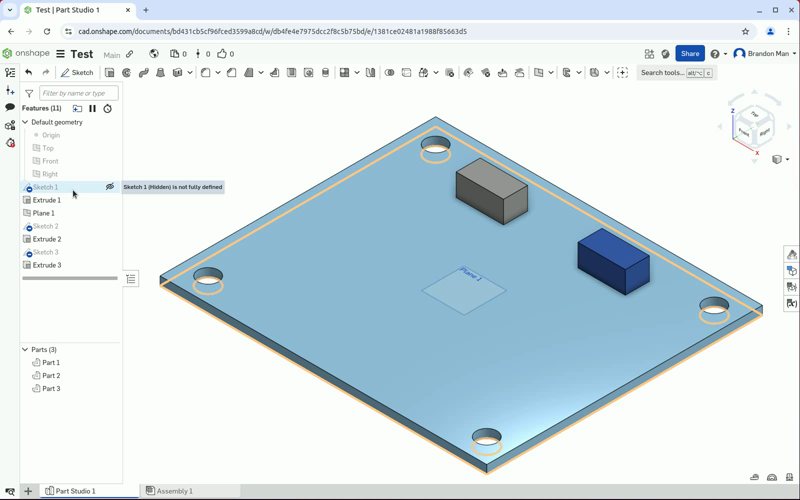
click(73, 189)